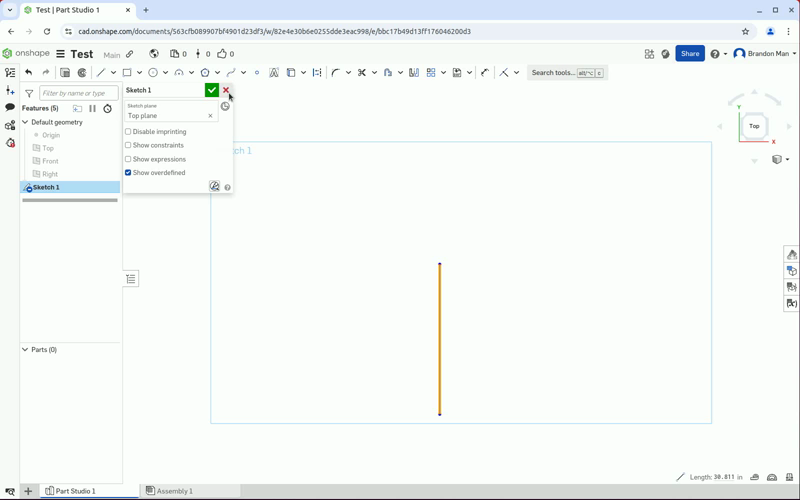
key(shift+h)
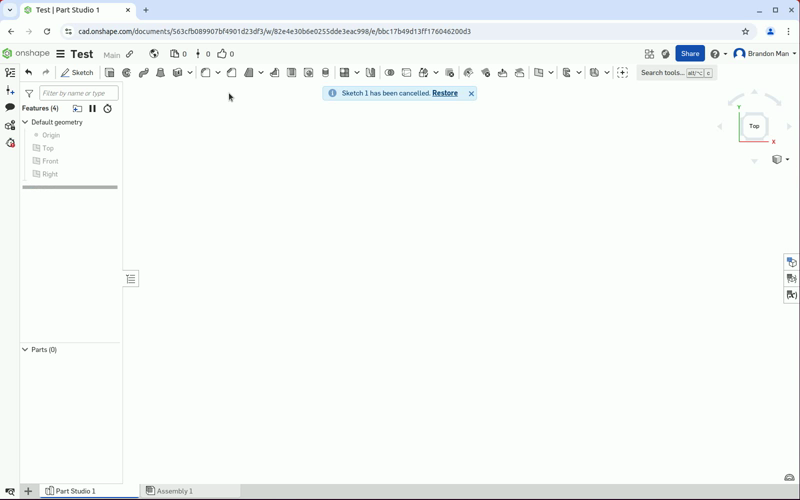
mouse_move(73, 352)
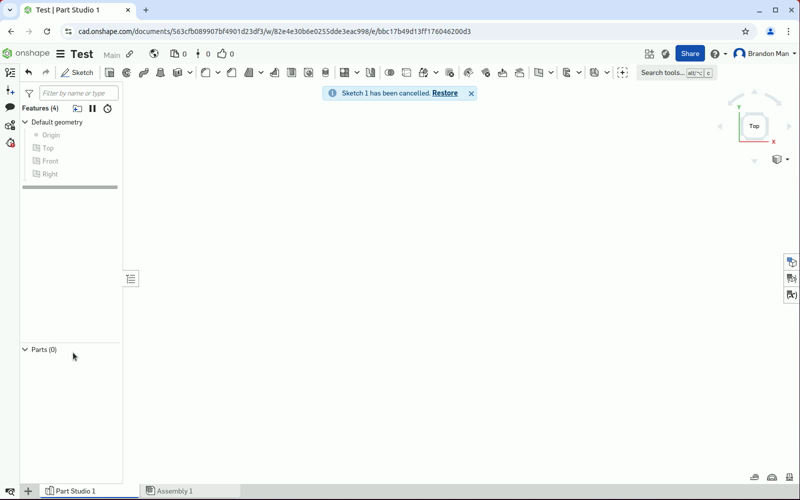
key(y)
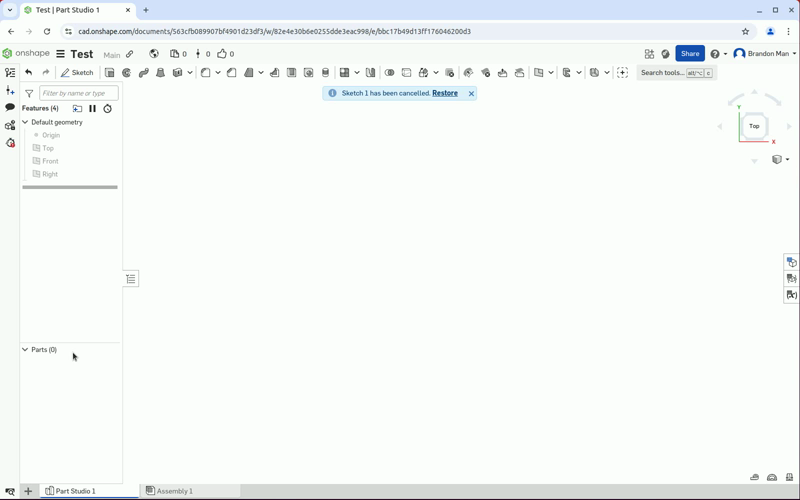
key(shift+p)
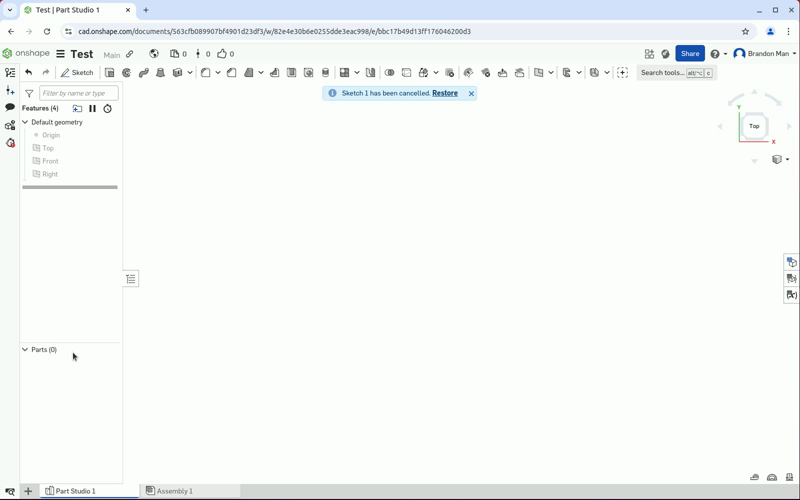
key(space)
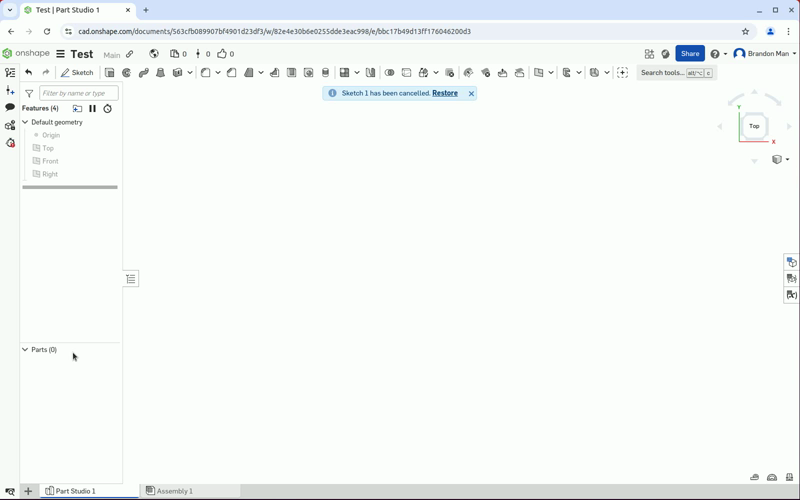
key_down(shift)
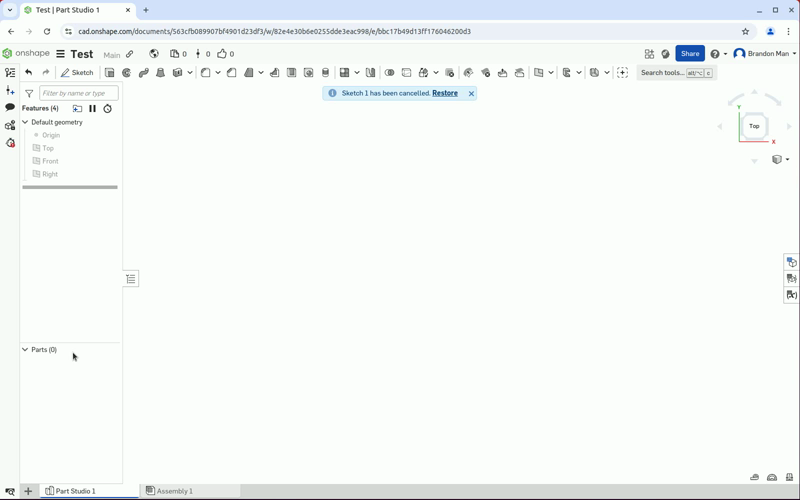
key(up)
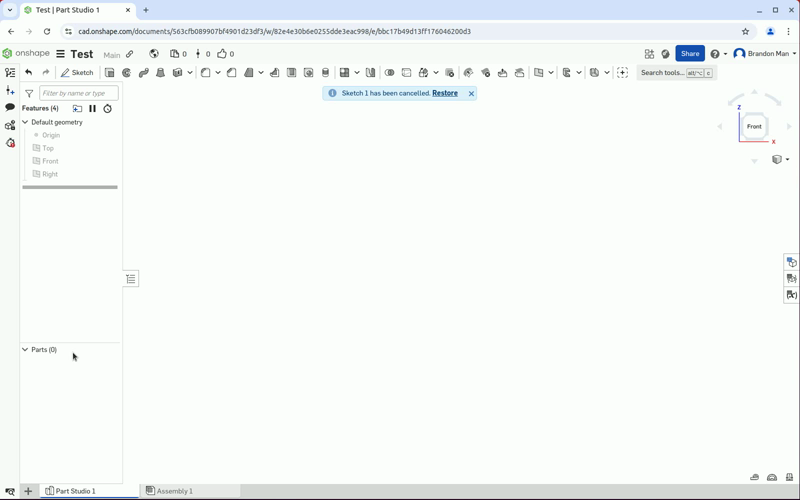
key_up(shift)
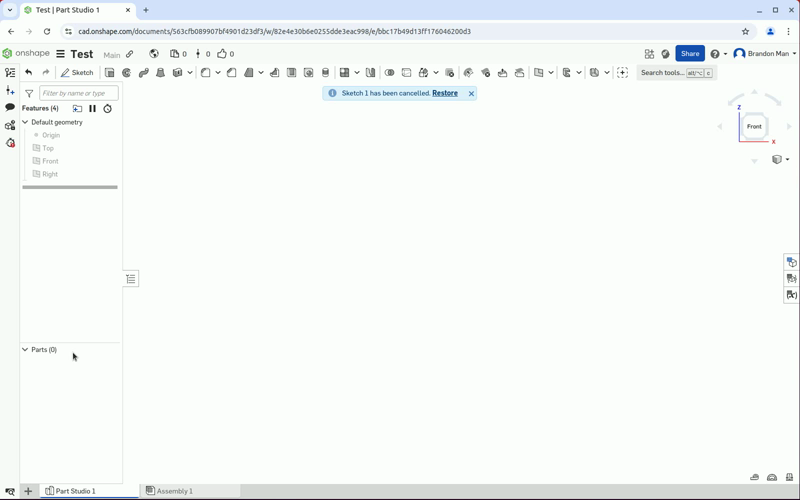
mouse_move(73, 352)
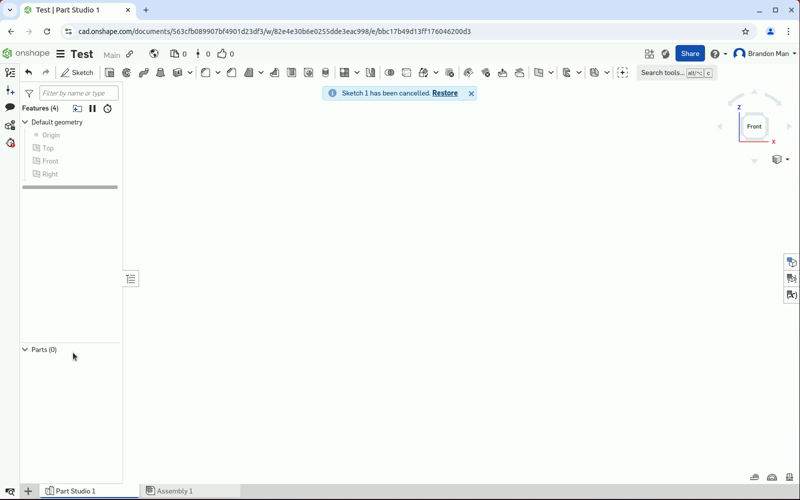
key(shift+y)
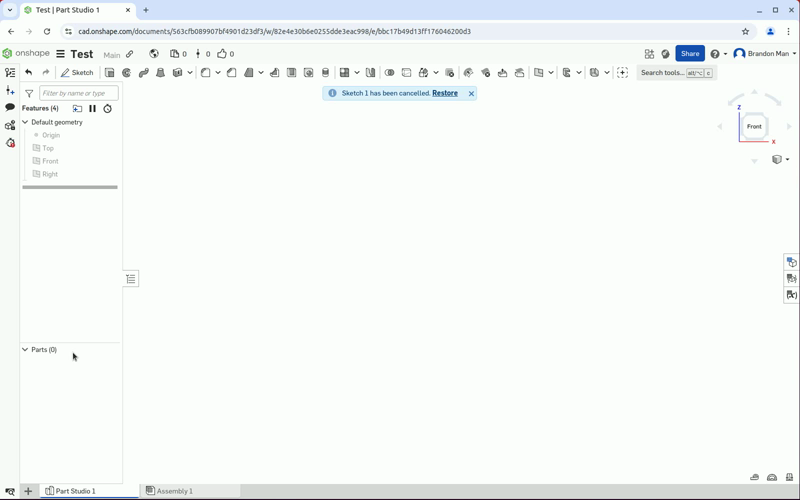
key(shift+s)
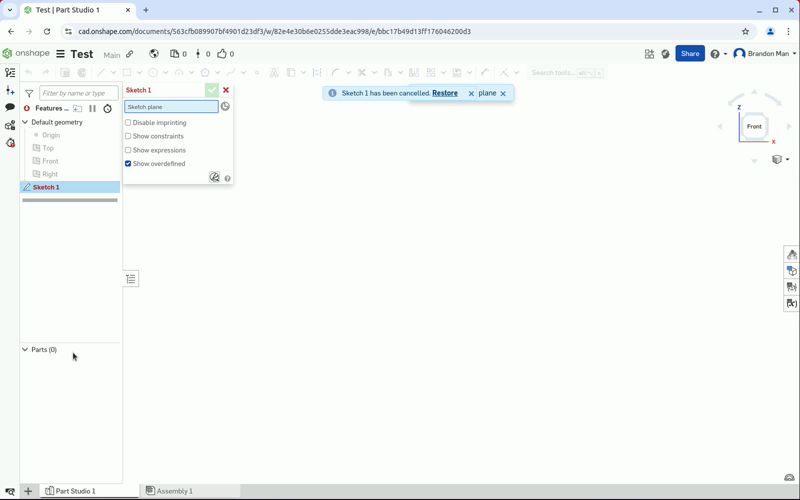
mouse_move(73, 163)
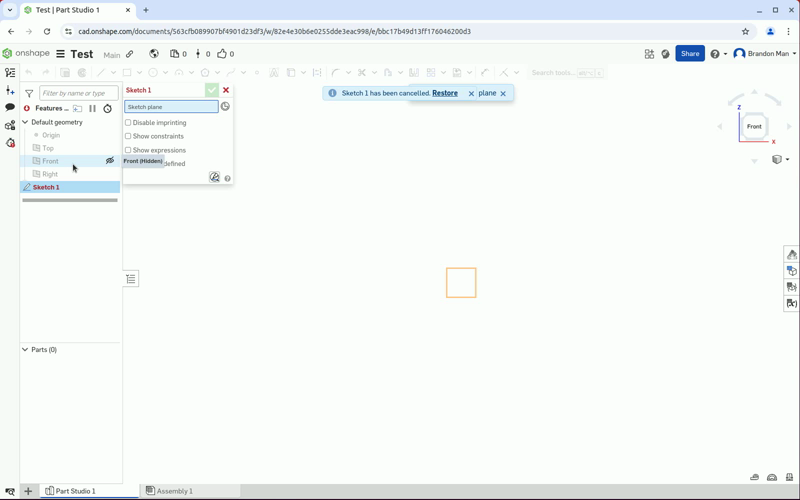
click(73, 163)
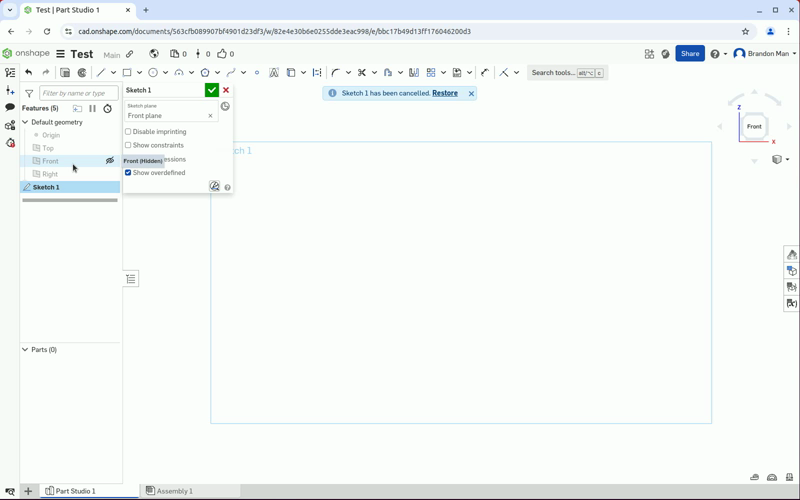
mouse_move(73, 352)
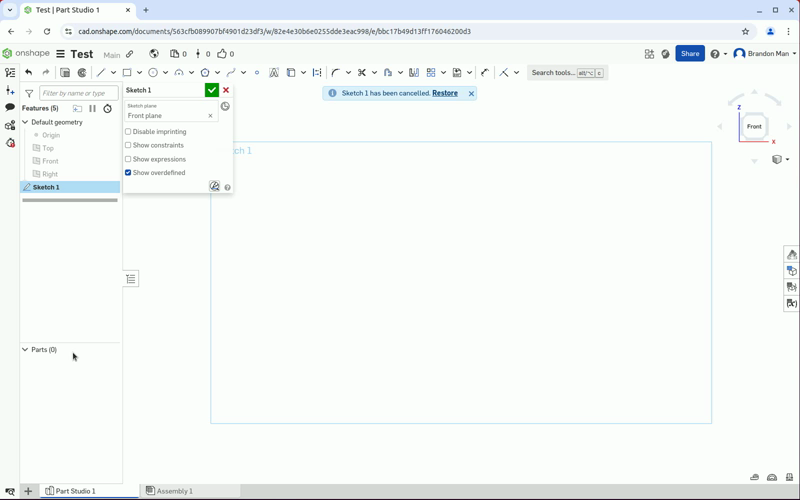
key(y)
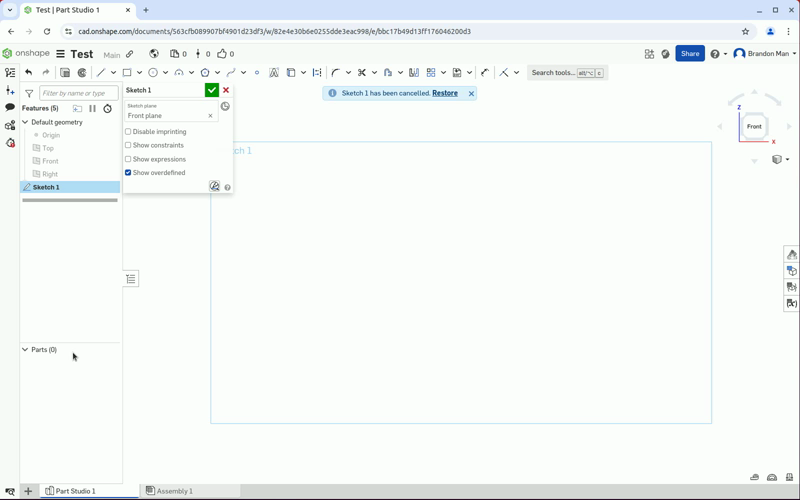
key(l)
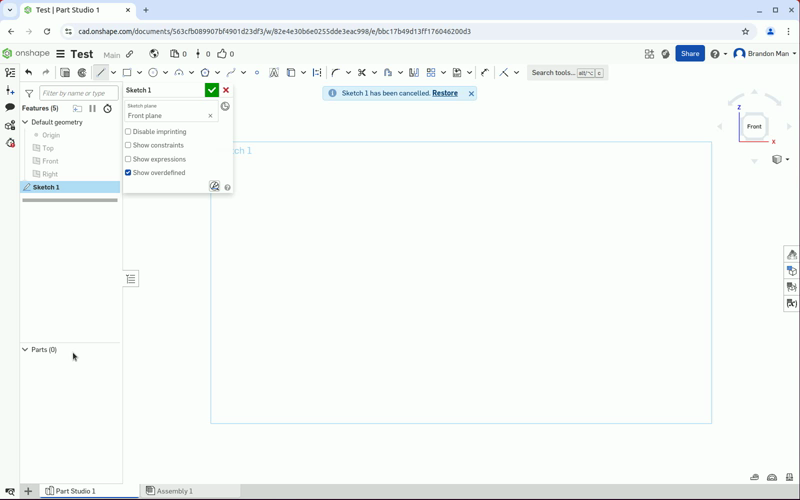
key_down(shift)
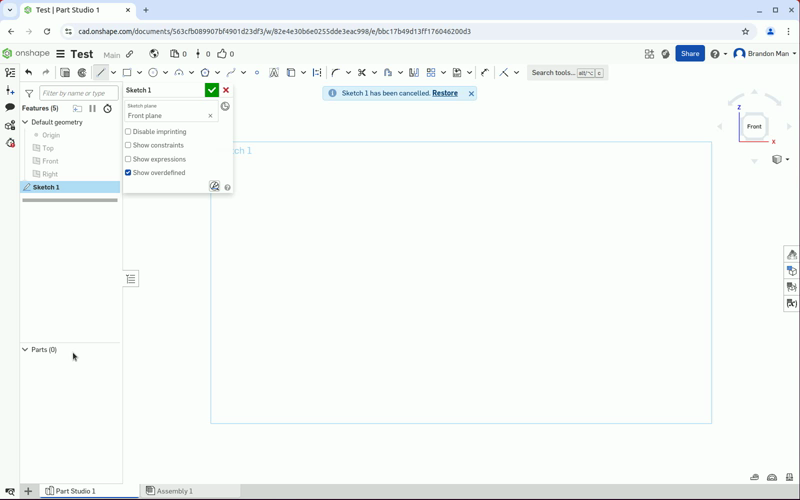
mouse_move(459, 224)
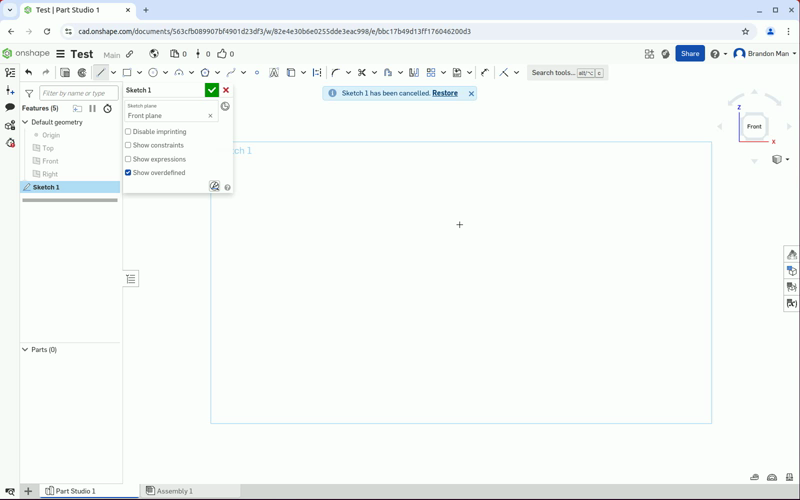
click(459, 224)
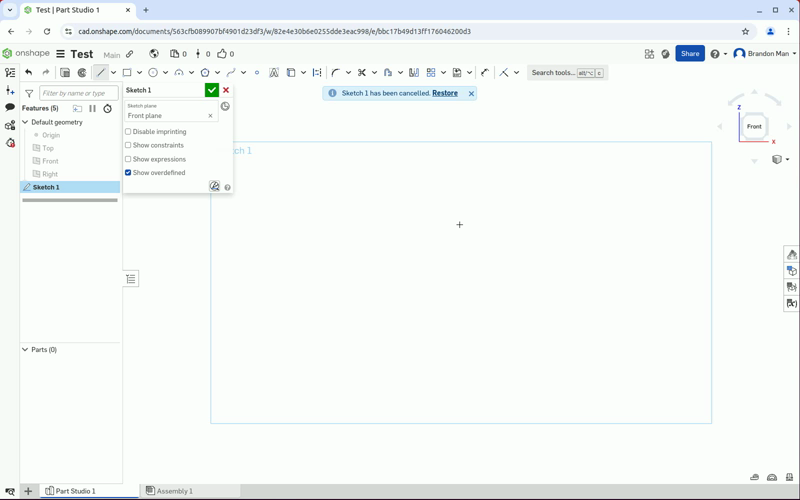
key_up(shift)
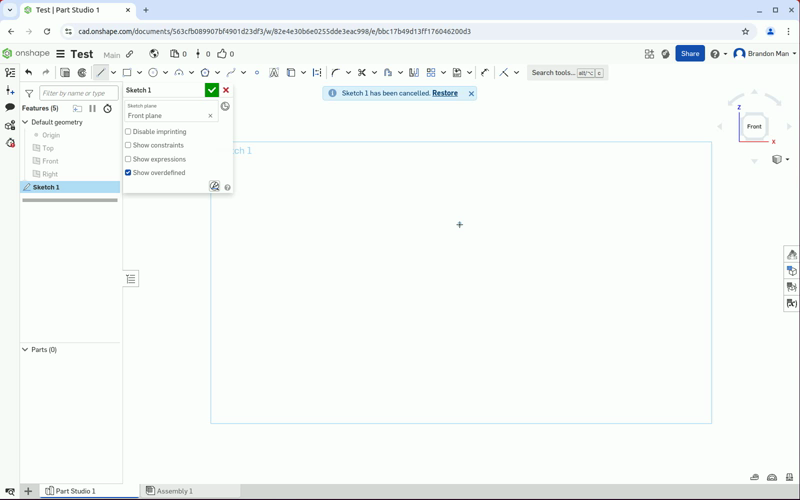
key_down(shift)
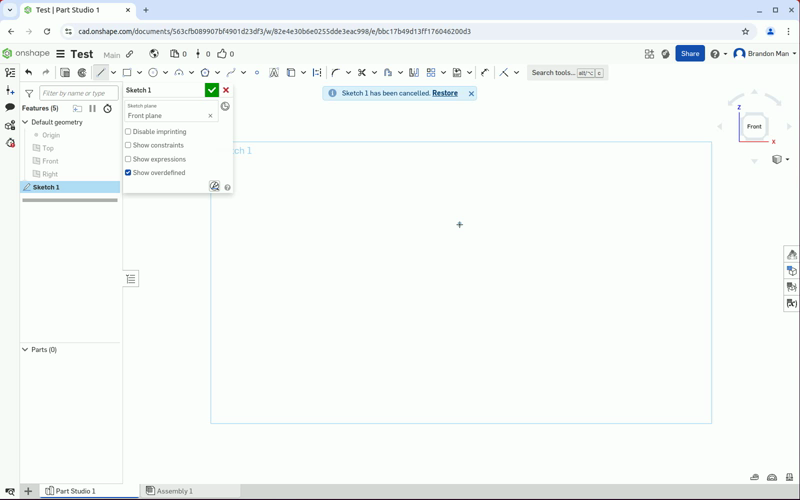
mouse_move(489, 224)
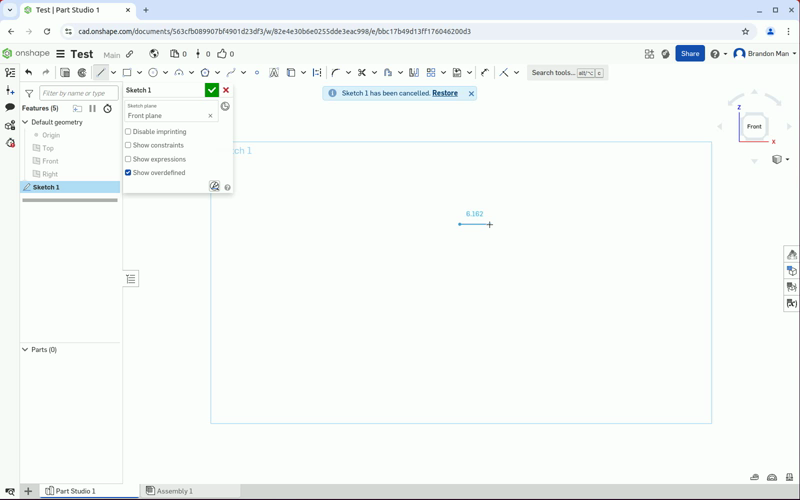
mouse_move(461, 224)
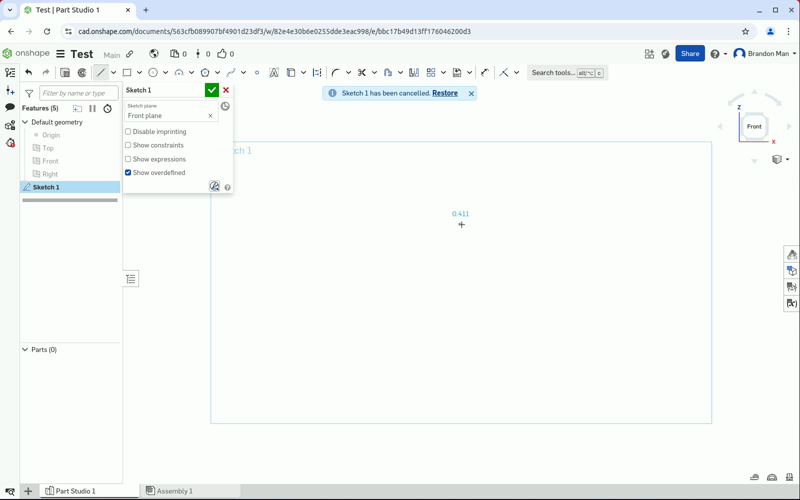
scroll(6)
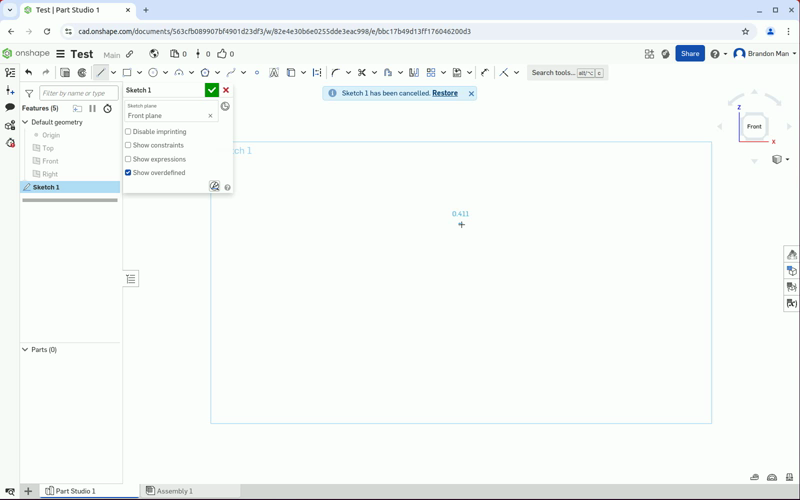
scroll(6)
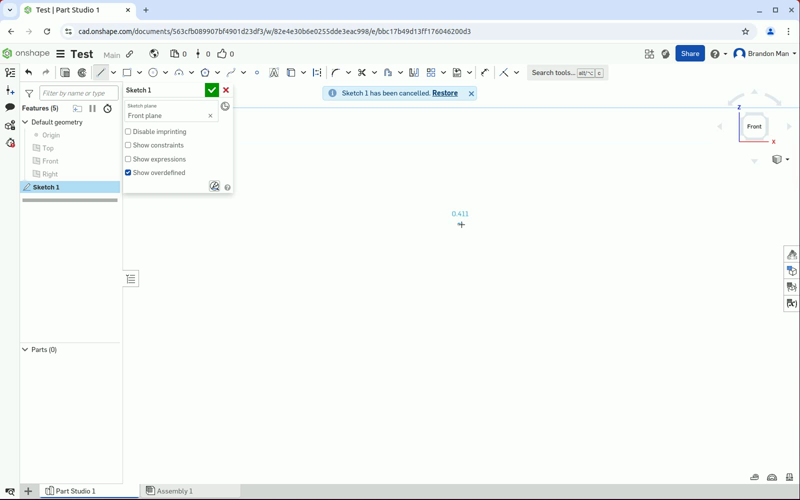
scroll(6)
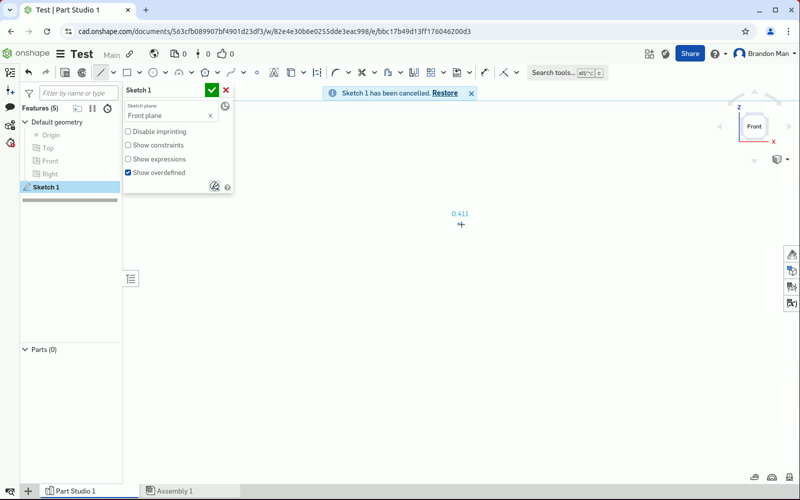
scroll(6)
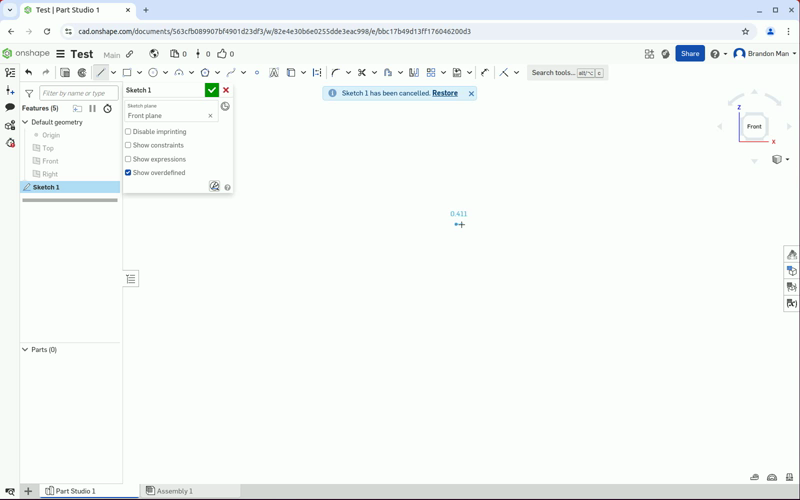
scroll(6)
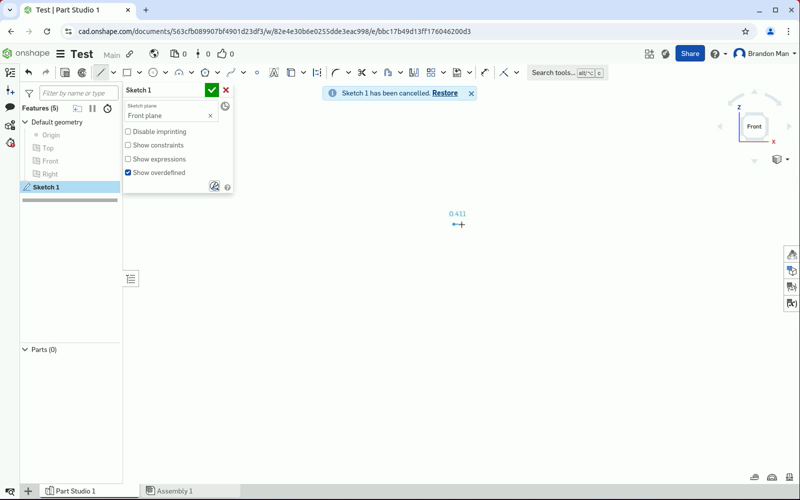
scroll(6)
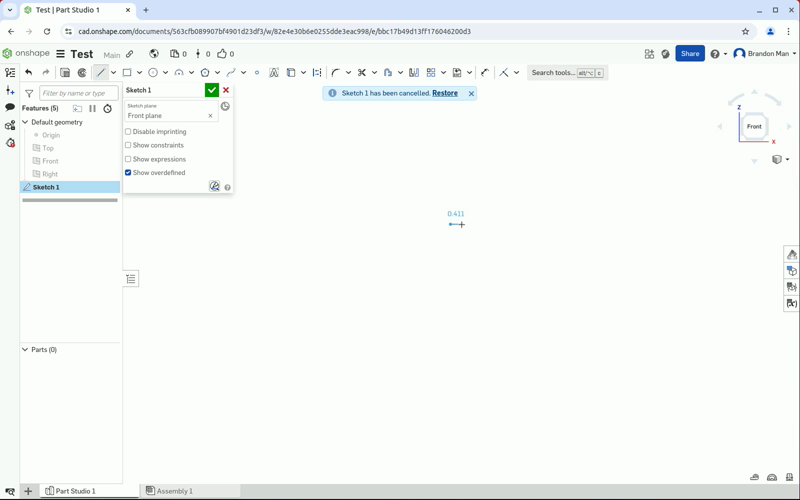
scroll(6)
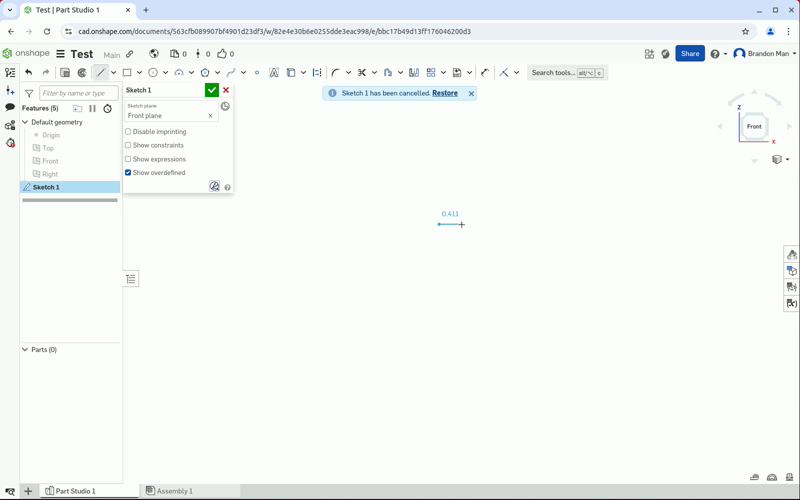
click(461, 224)
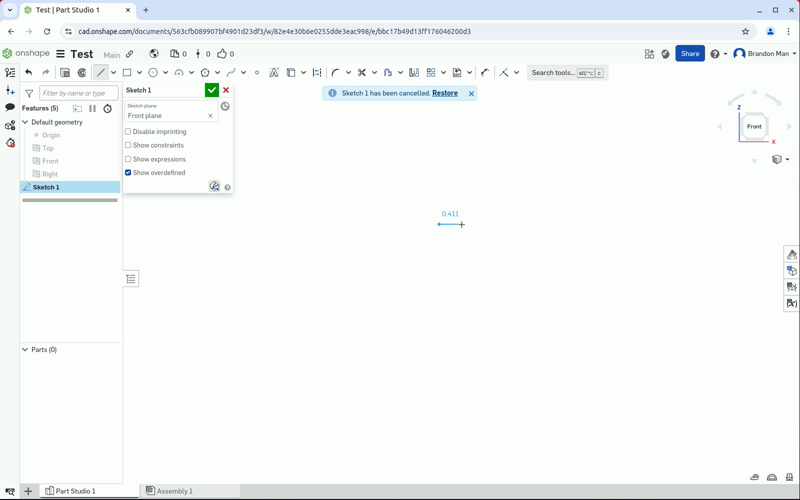
scroll(-6)
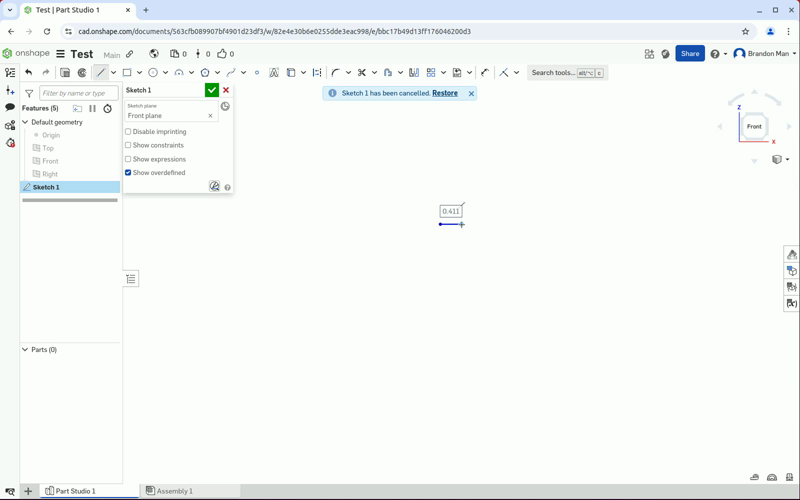
scroll(-6)
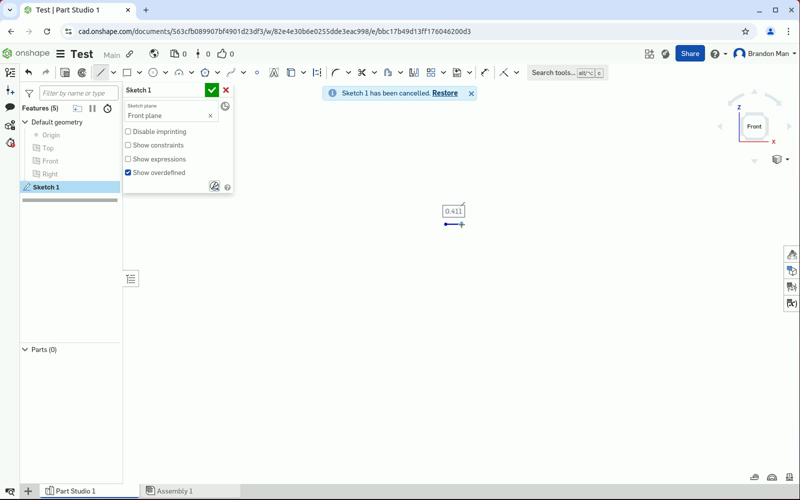
scroll(-6)
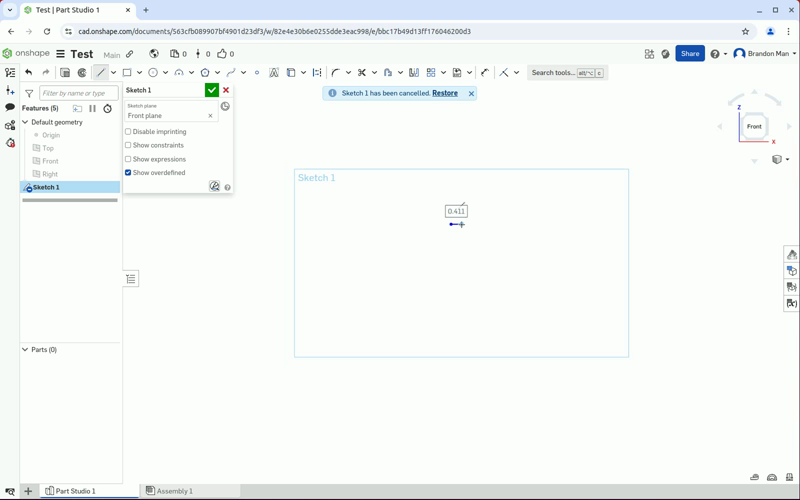
scroll(-6)
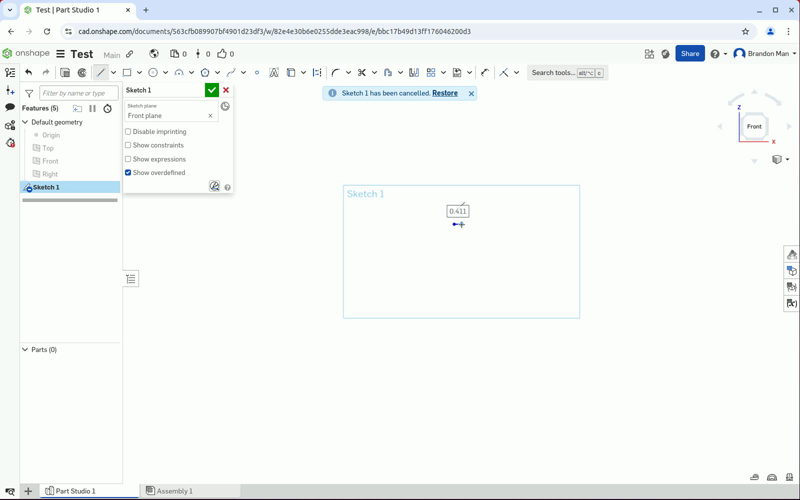
scroll(-6)
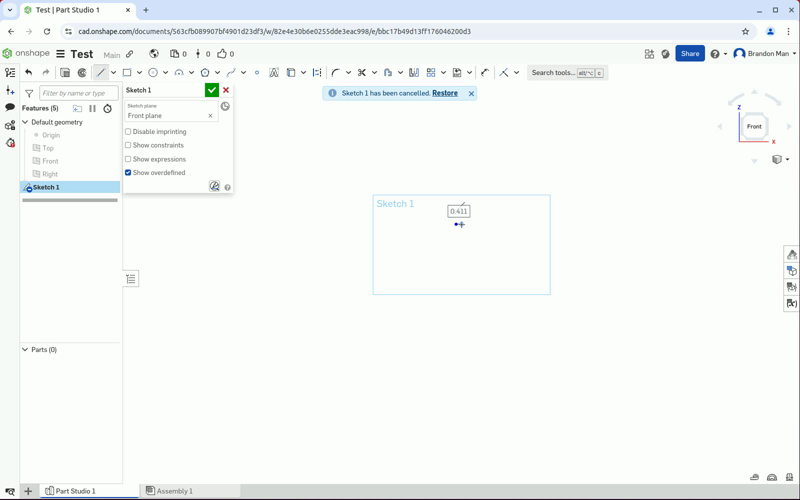
scroll(-6)
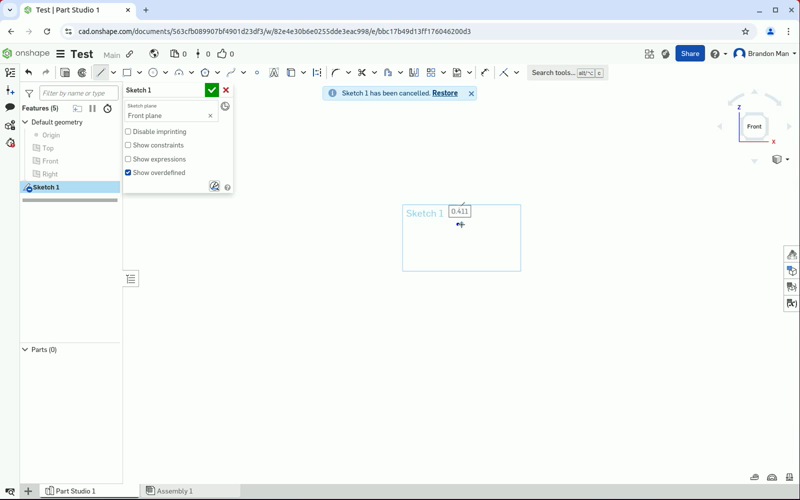
scroll(-6)
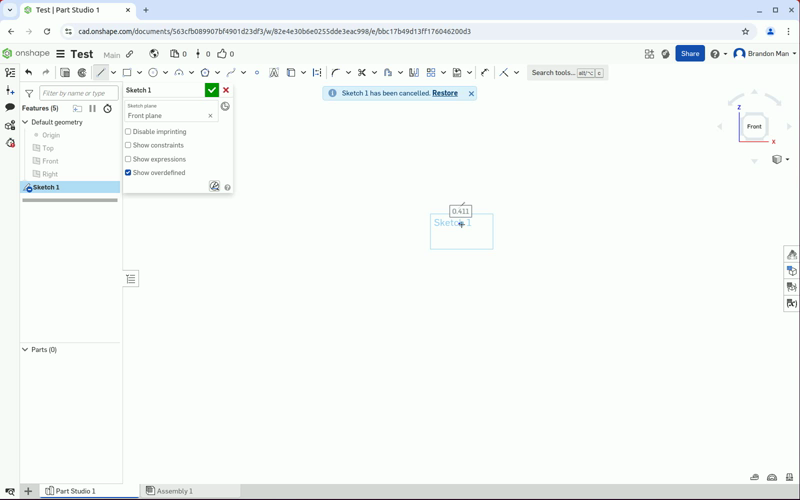
key_up(shift)
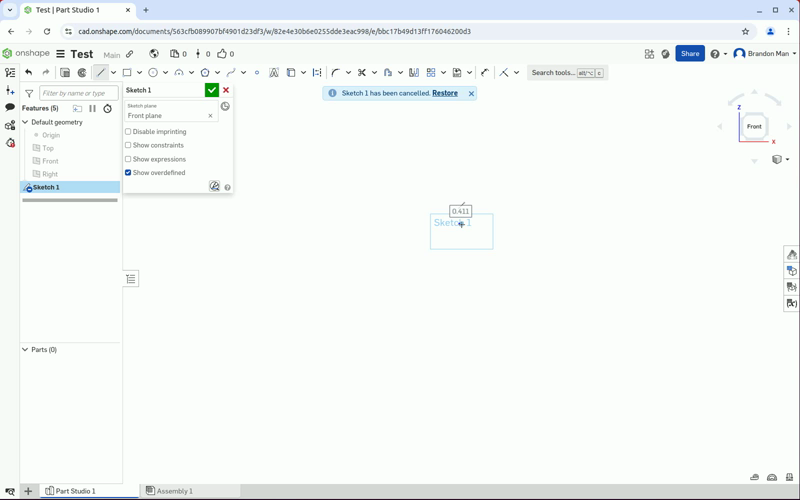
key_down(shift)
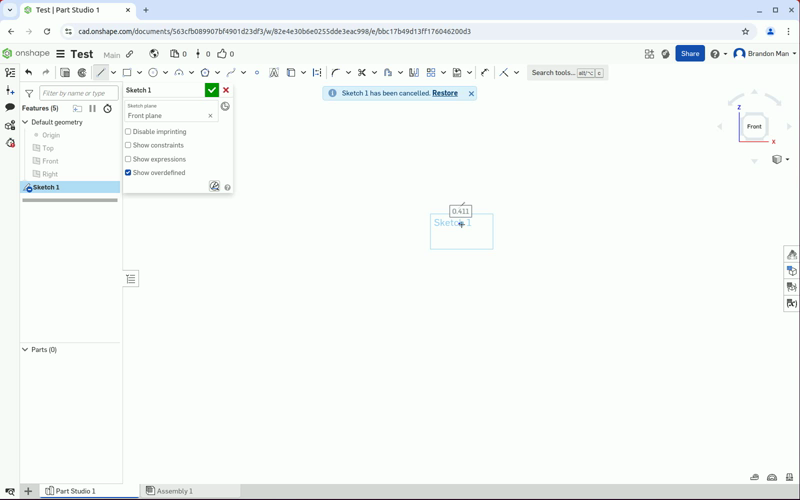
mouse_move(492, 224)
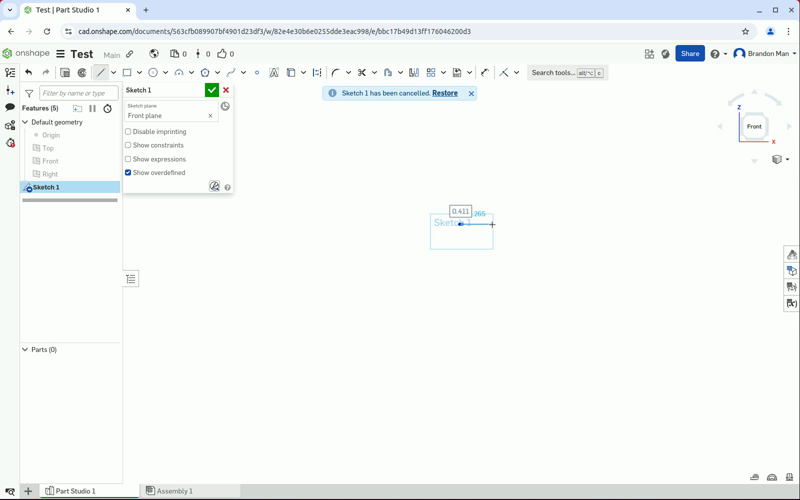
mouse_move(461, 223)
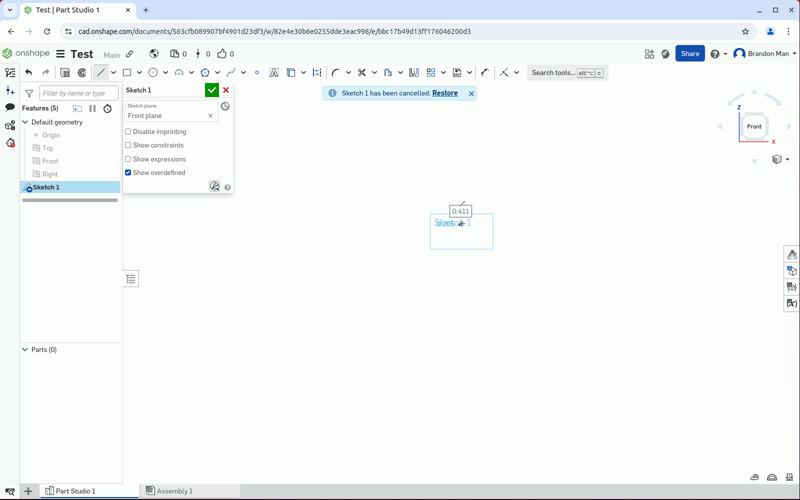
scroll(6)
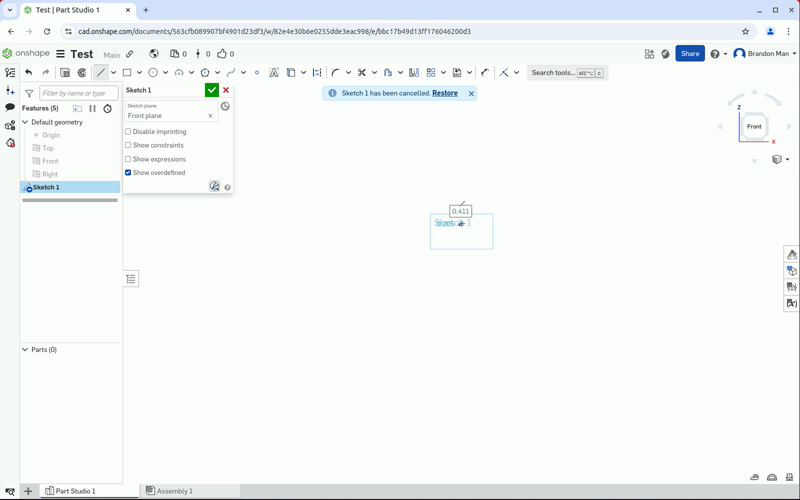
scroll(6)
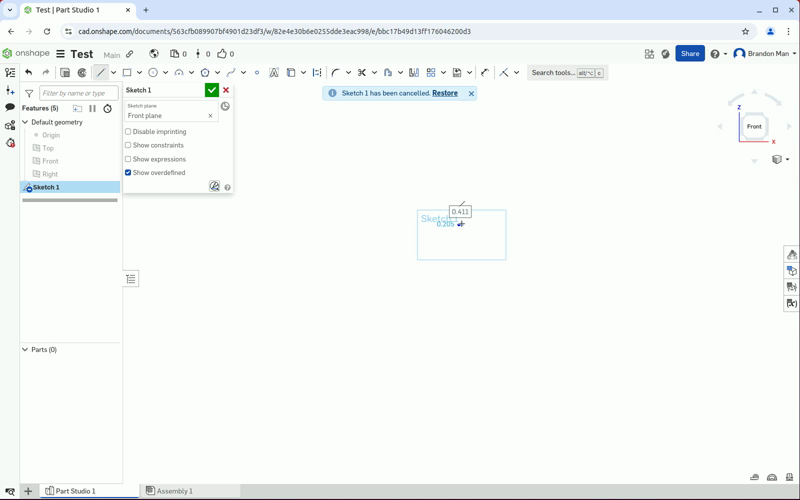
scroll(6)
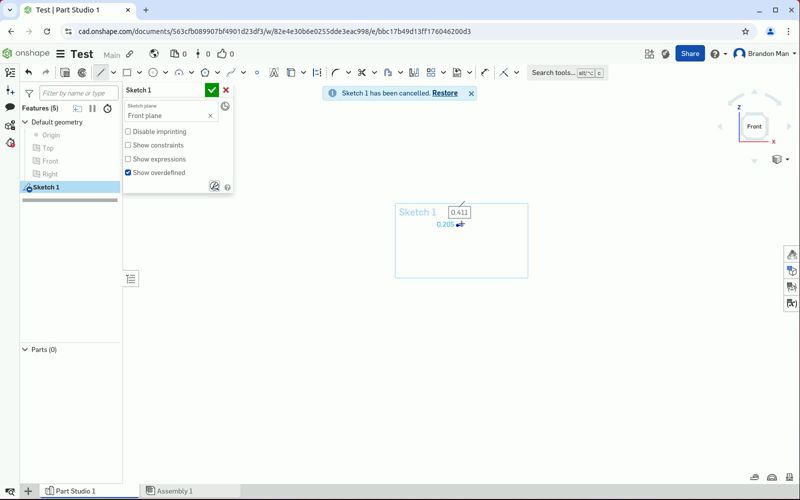
scroll(6)
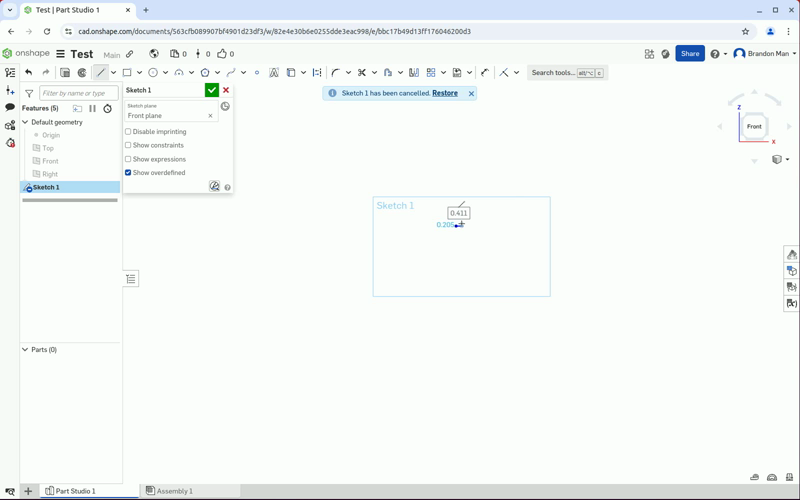
scroll(6)
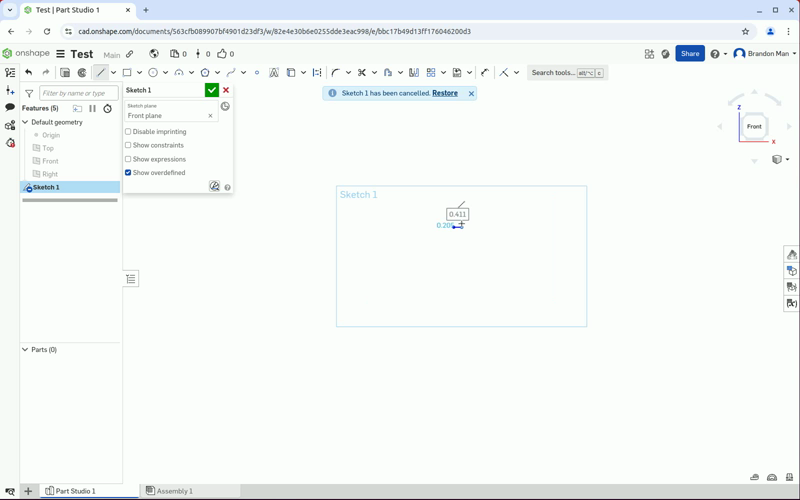
scroll(6)
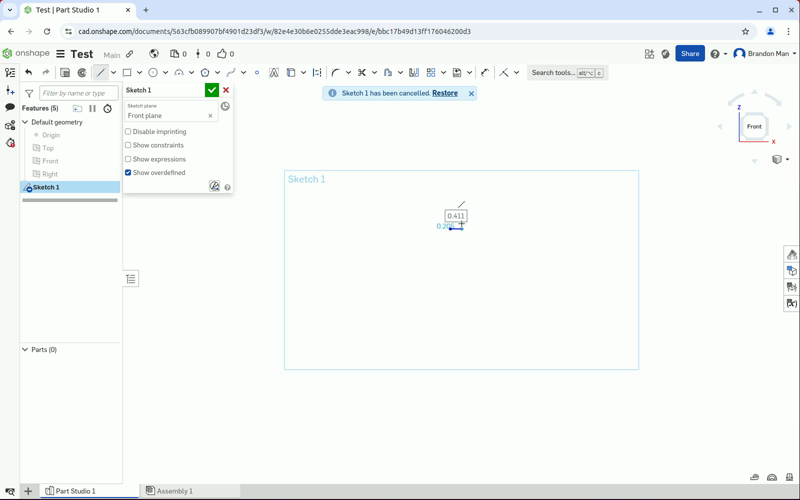
scroll(6)
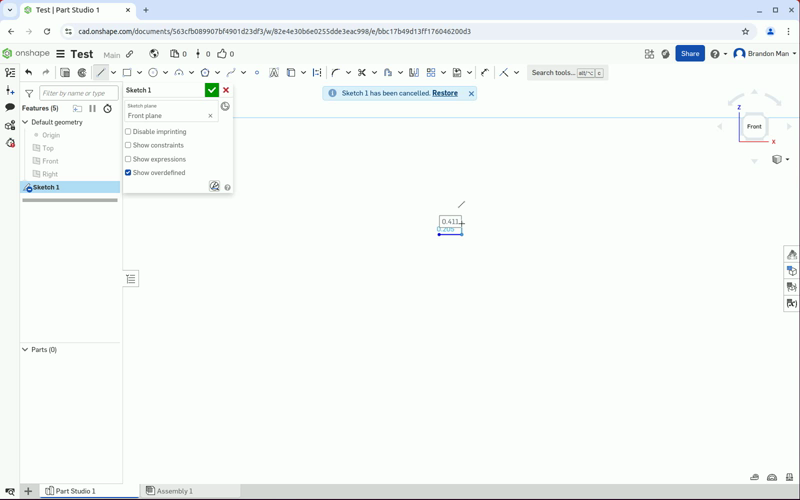
click(461, 223)
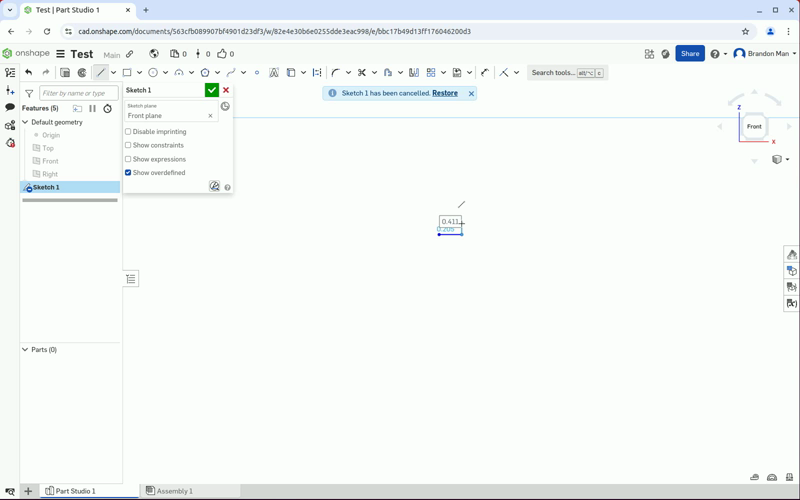
scroll(-6)
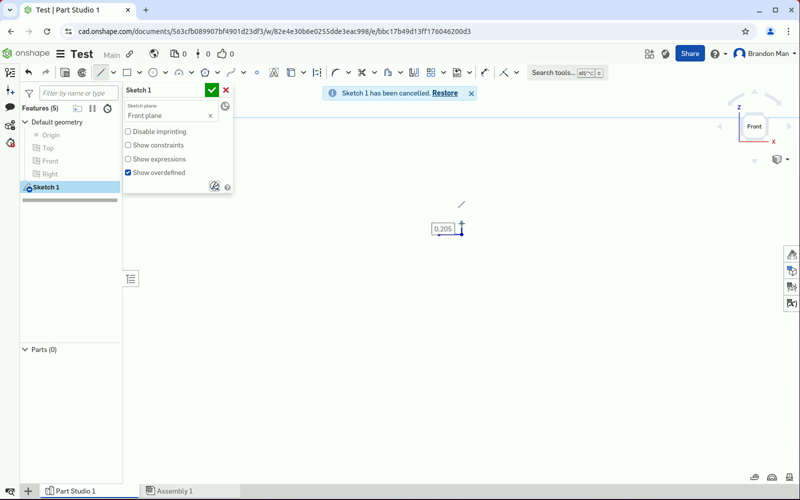
scroll(-6)
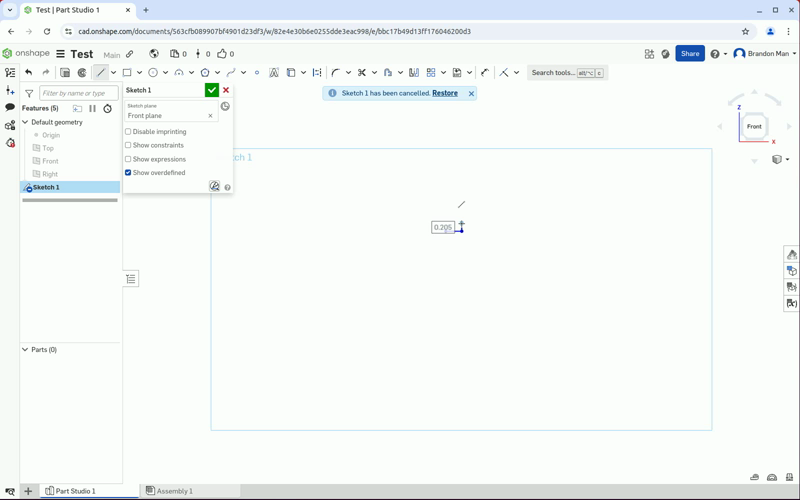
scroll(-6)
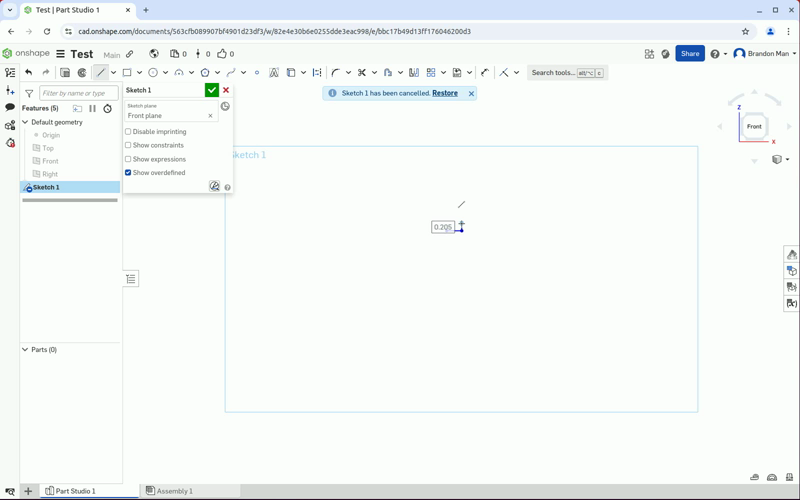
scroll(-6)
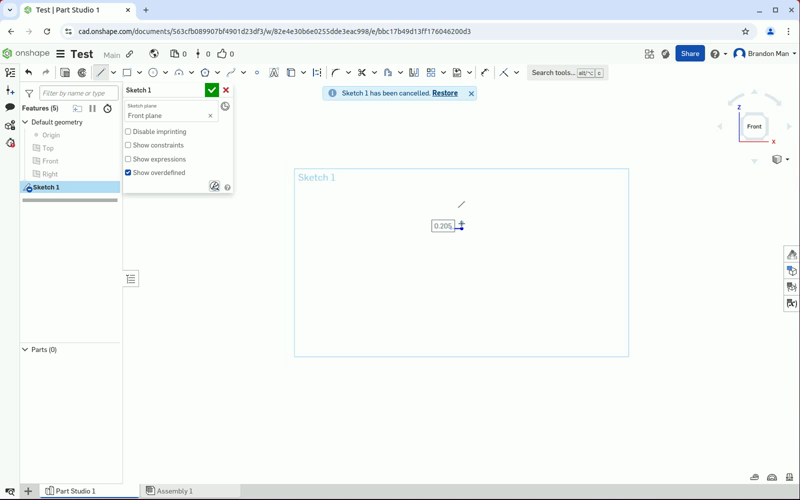
scroll(-6)
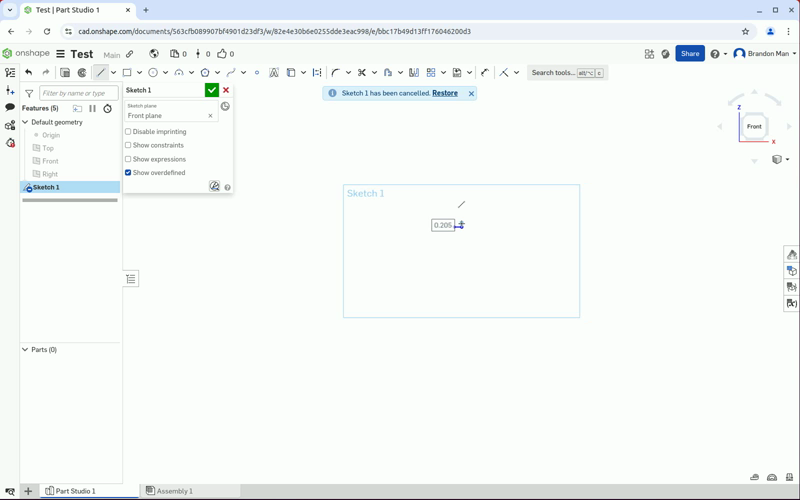
scroll(-6)
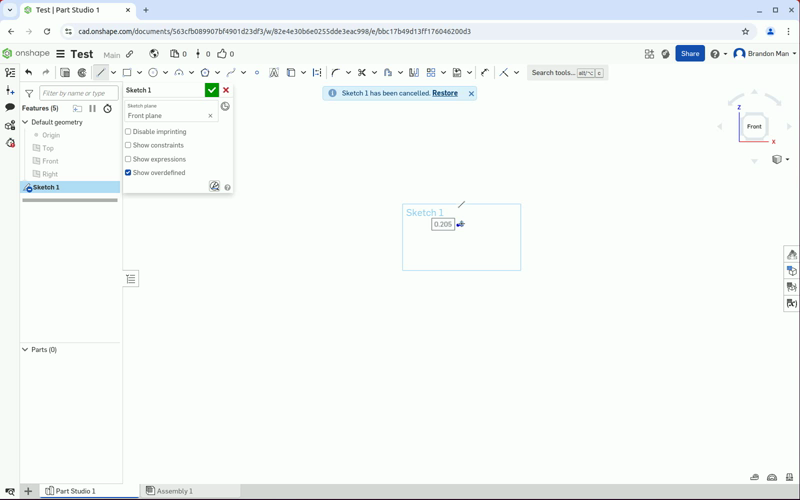
scroll(-6)
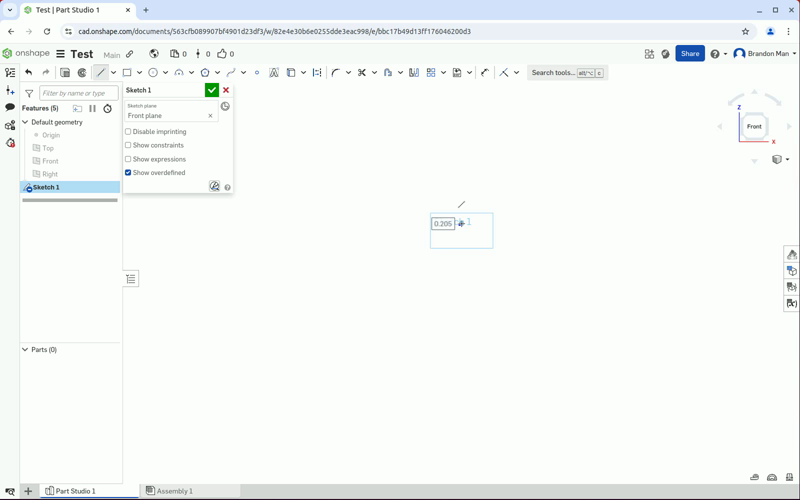
key_up(shift)
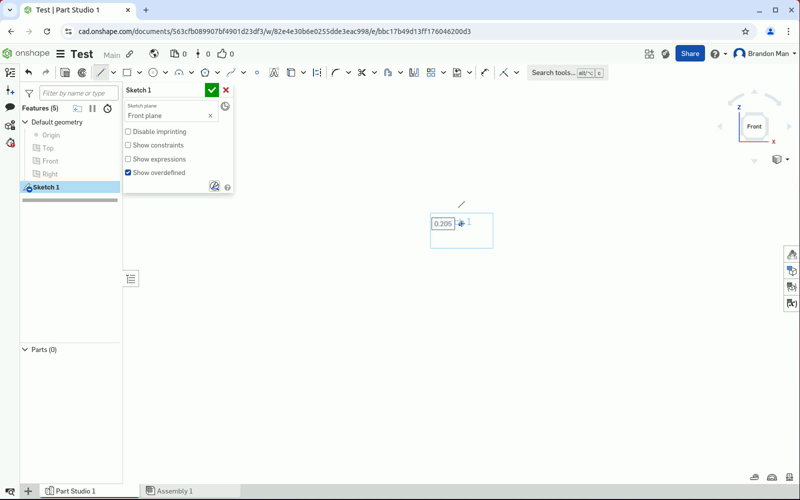
mouse_move(492, 223)
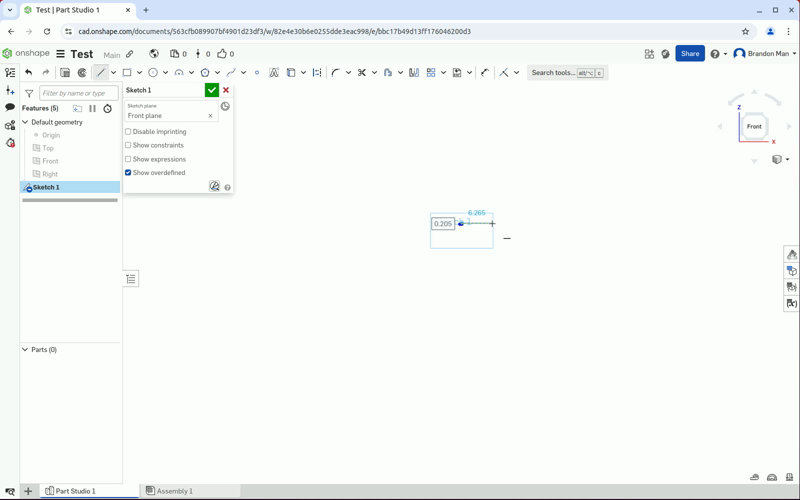
key_down(shift)
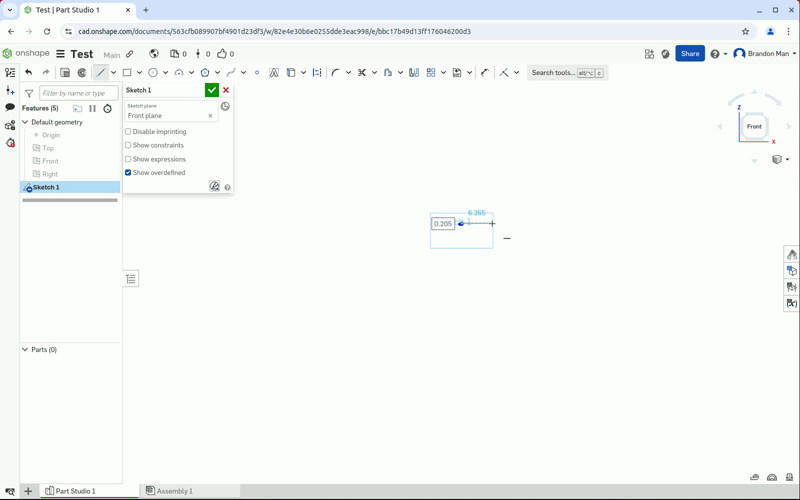
mouse_move(459, 224)
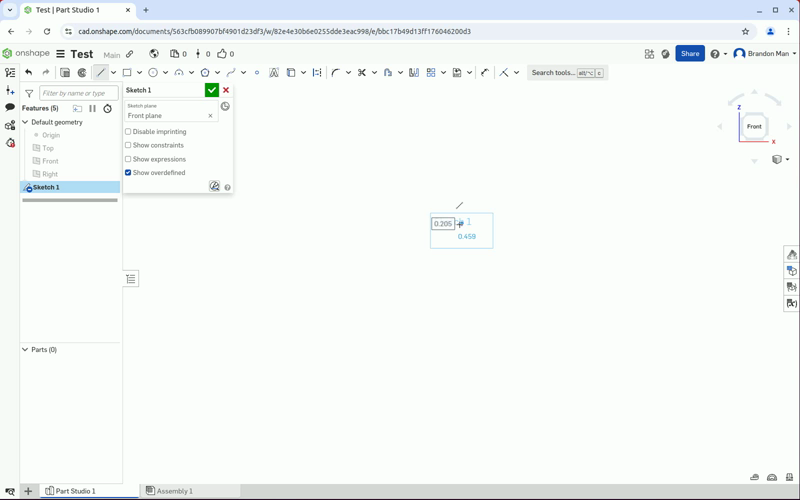
scroll(6)
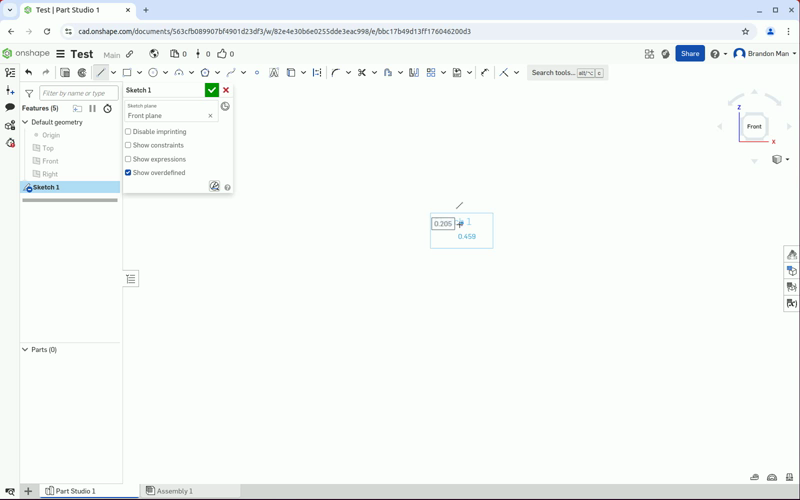
scroll(6)
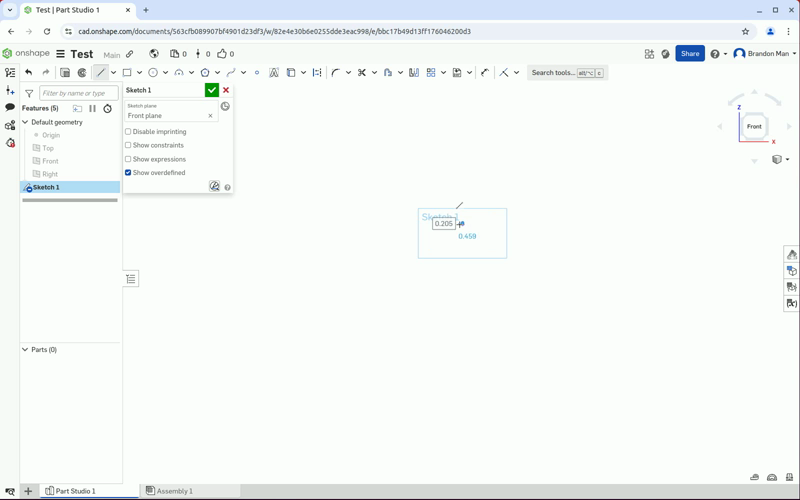
scroll(6)
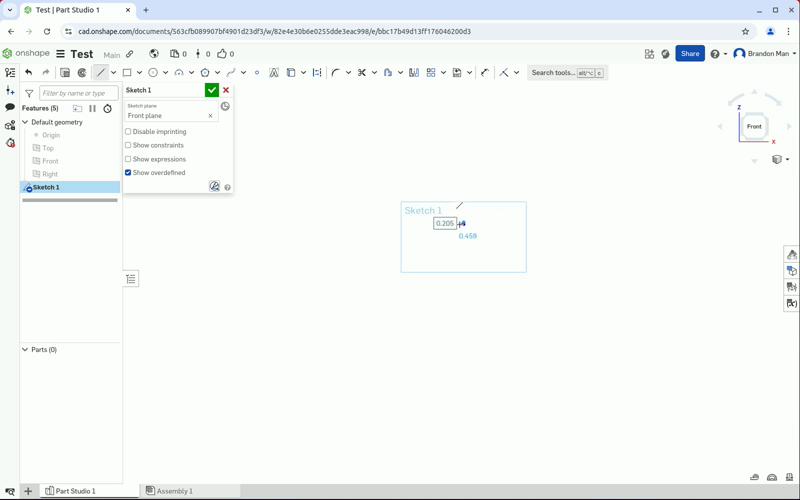
scroll(6)
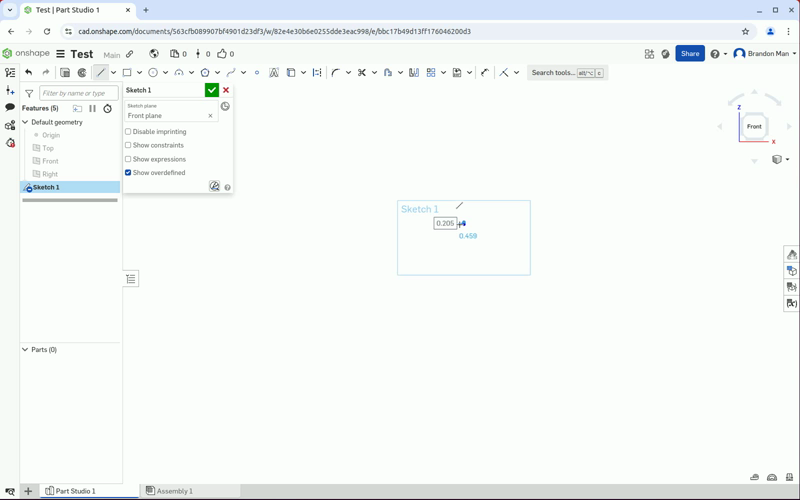
scroll(6)
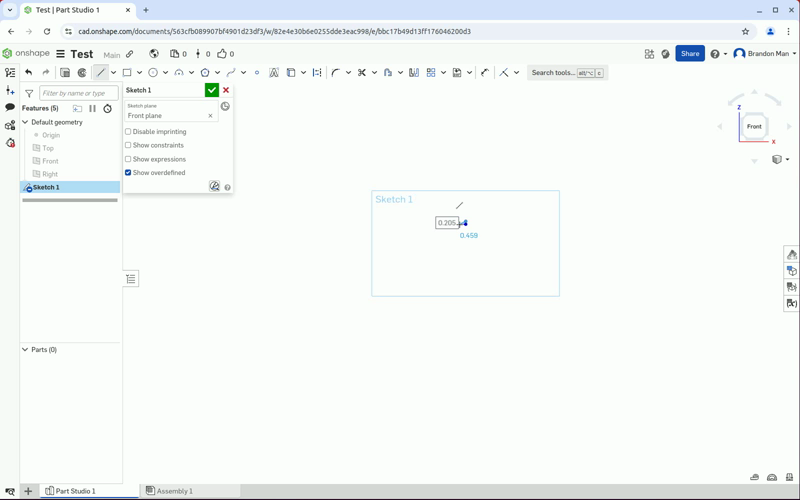
scroll(6)
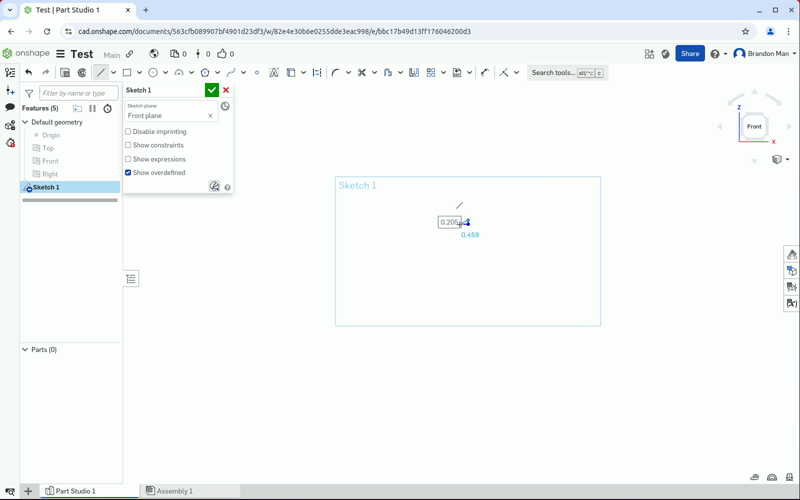
scroll(6)
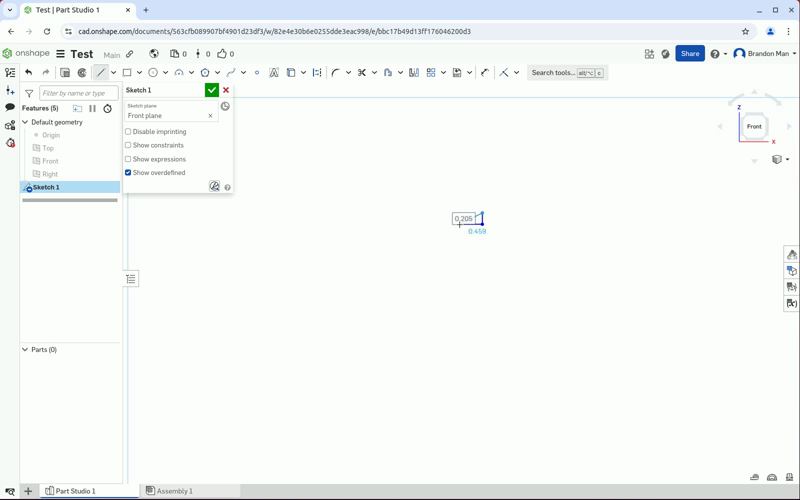
key_up(shift)
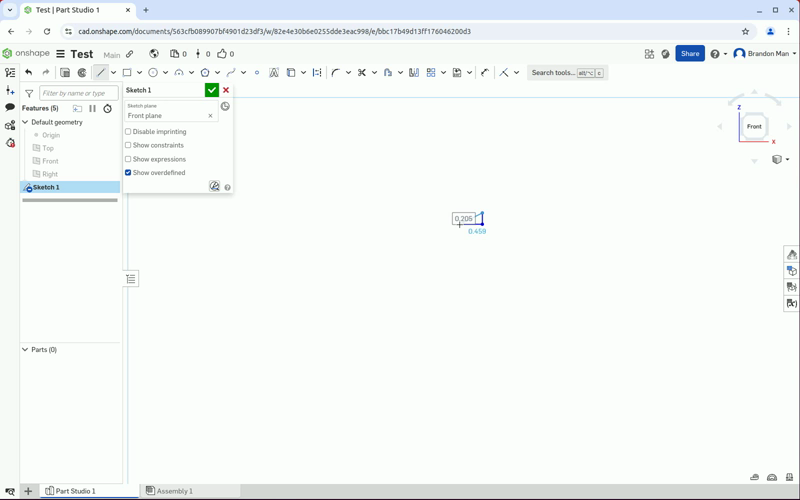
click(459, 224)
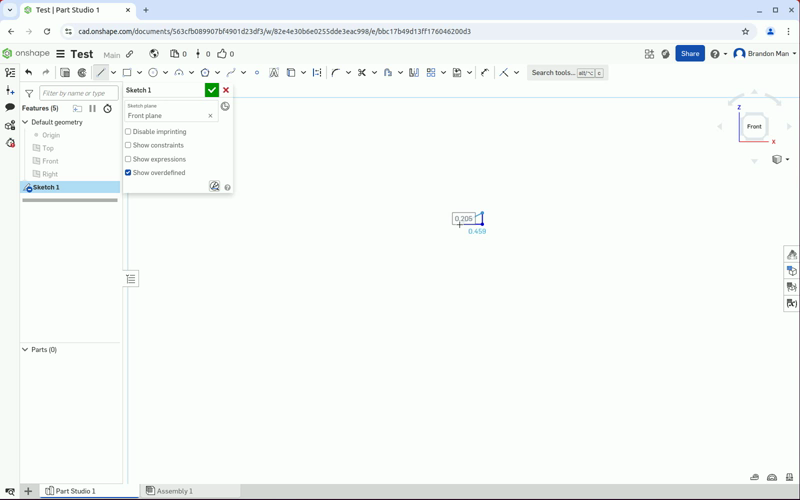
scroll(-6)
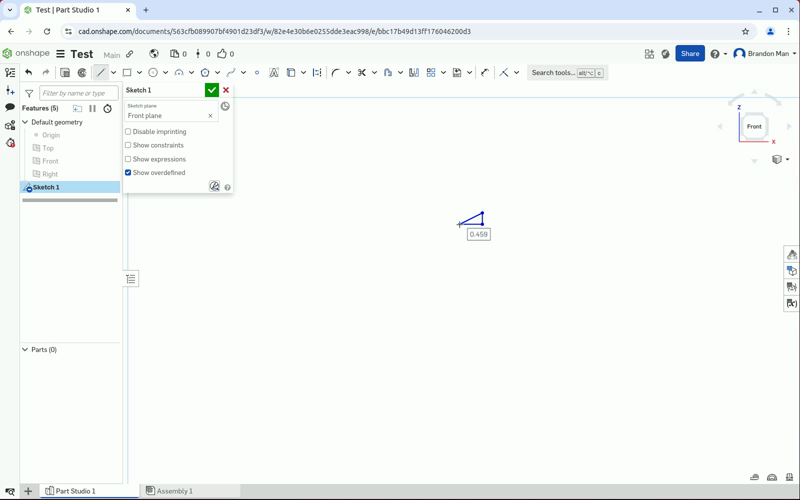
scroll(-6)
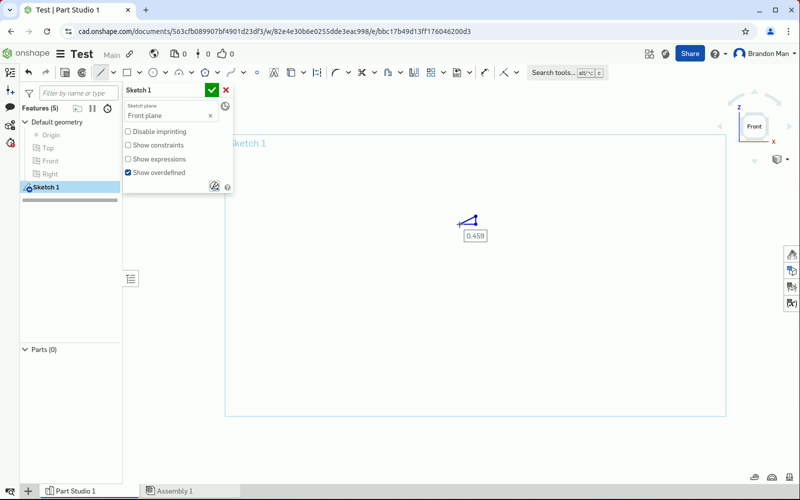
scroll(-6)
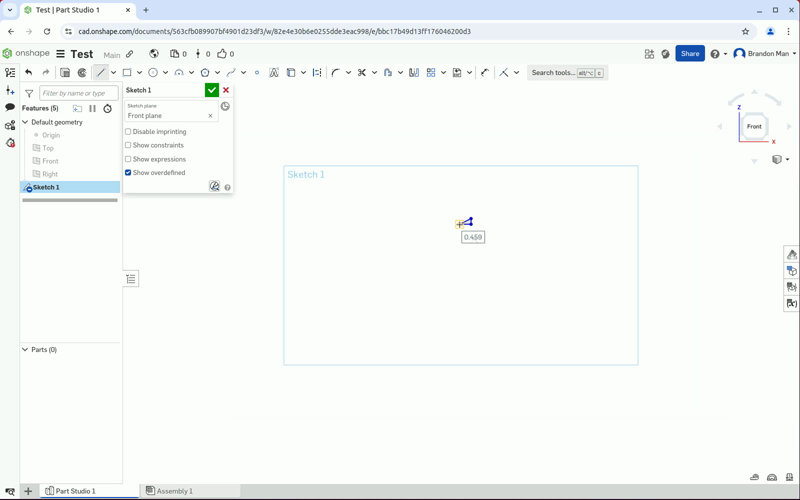
scroll(-6)
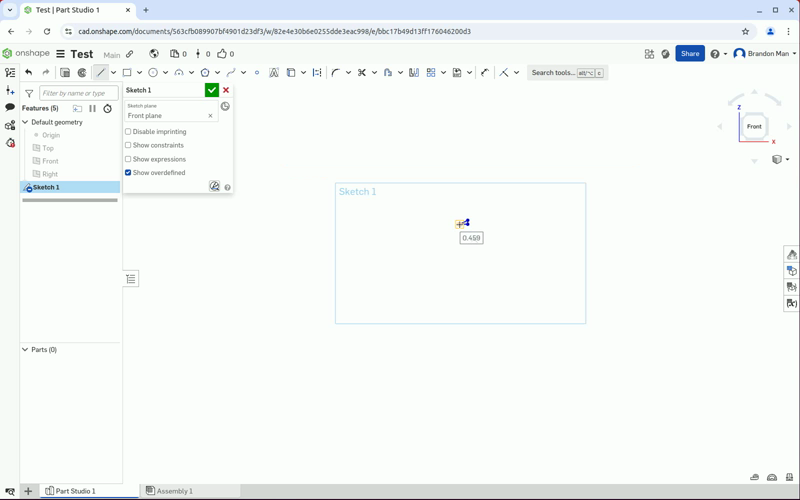
scroll(-6)
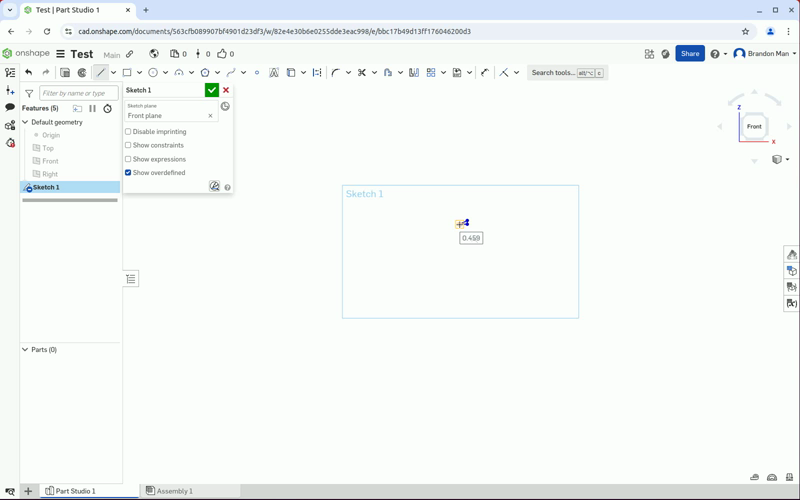
scroll(-6)
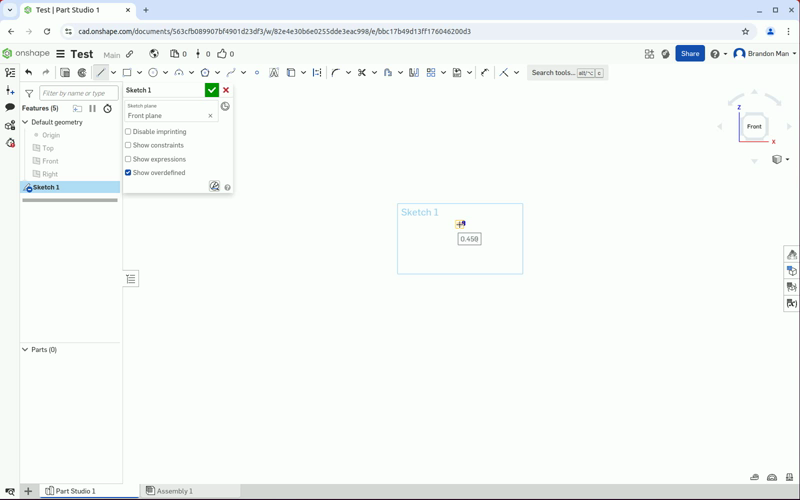
scroll(-6)
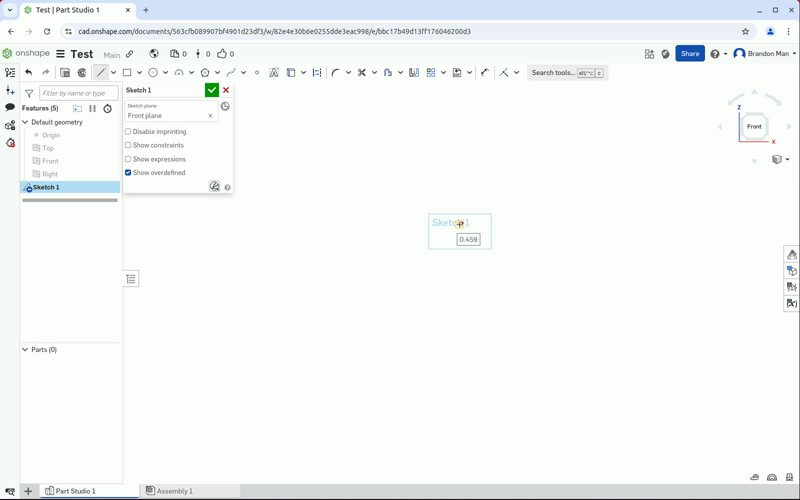
key(esc)
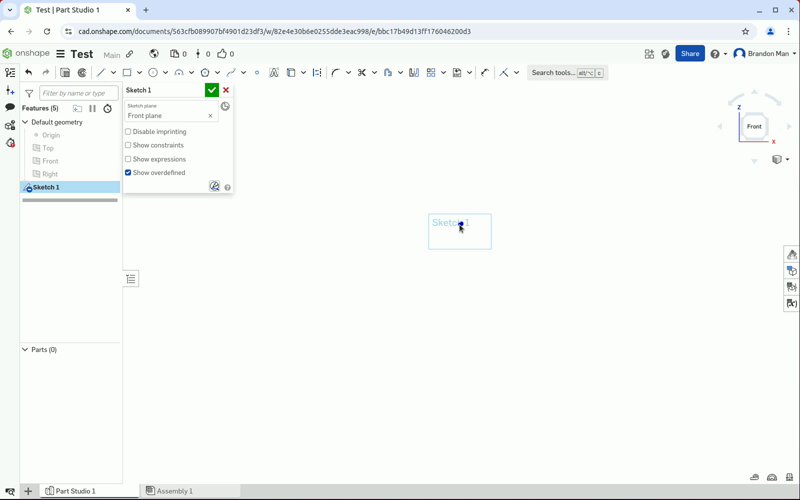
mouse_move(461, 223)
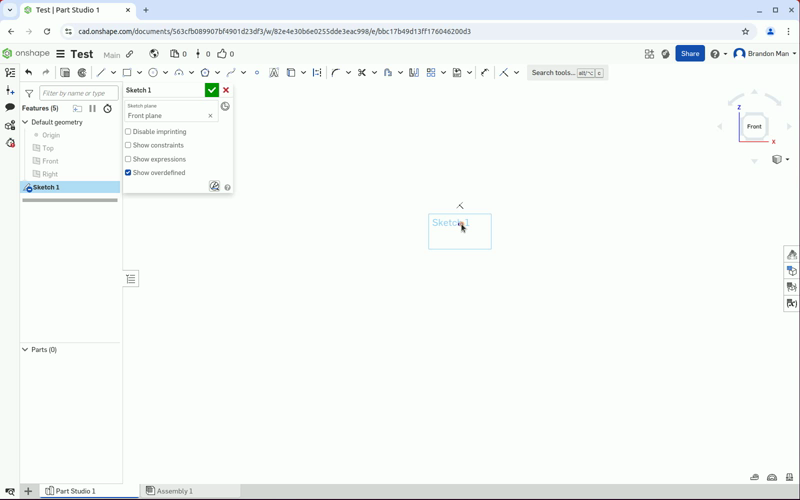
scroll(6)
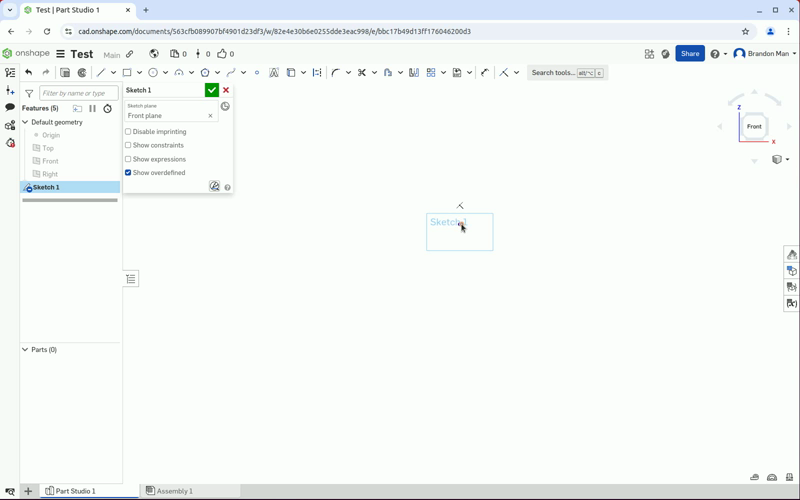
scroll(6)
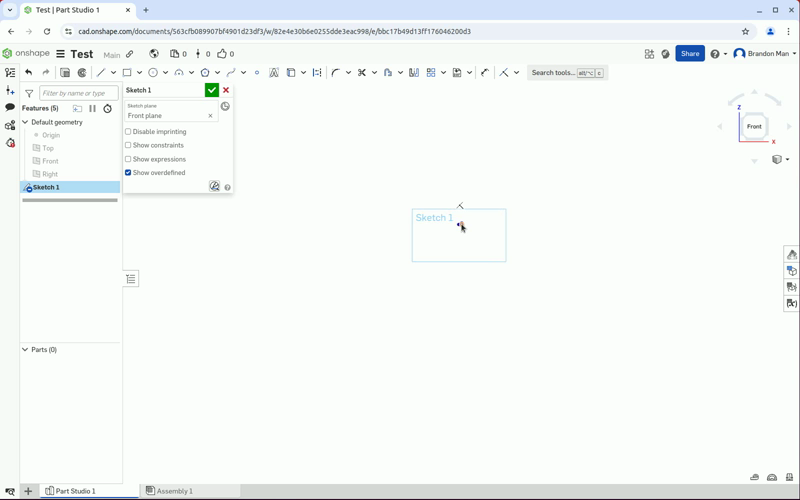
scroll(6)
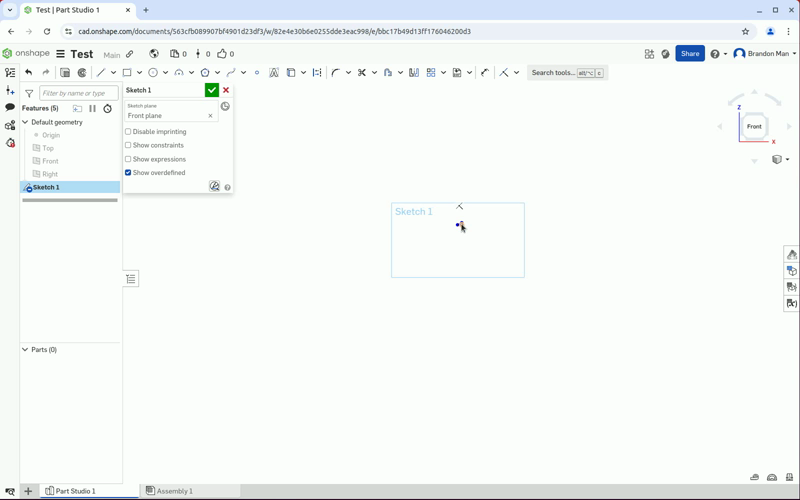
scroll(6)
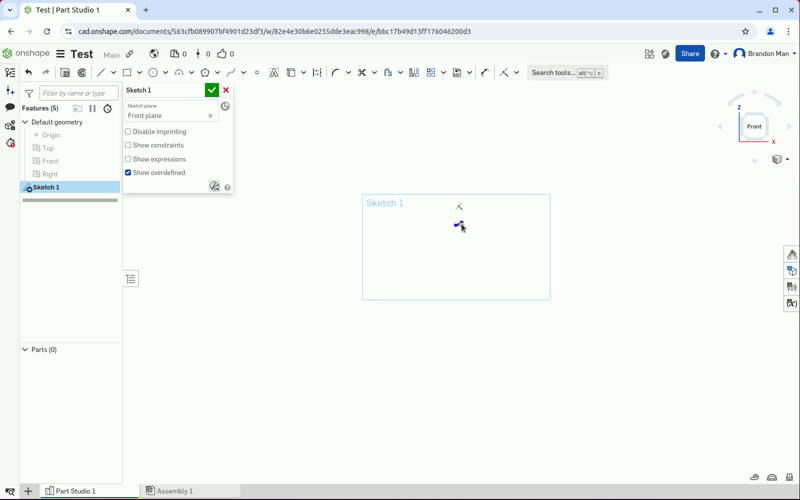
scroll(6)
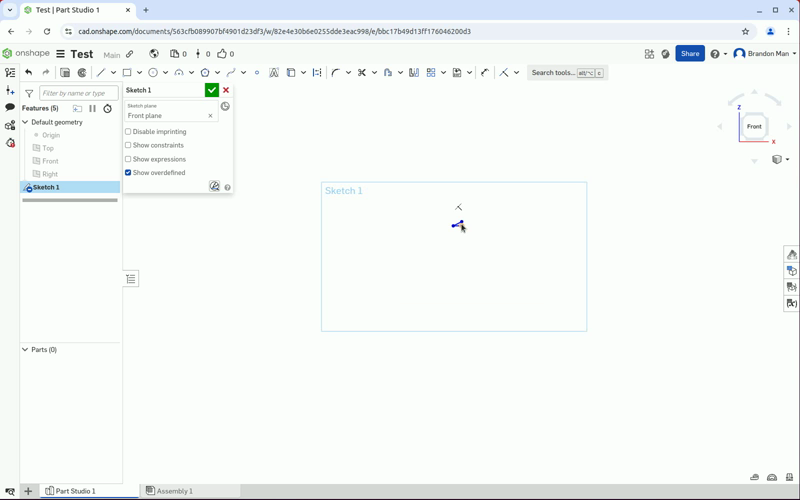
scroll(6)
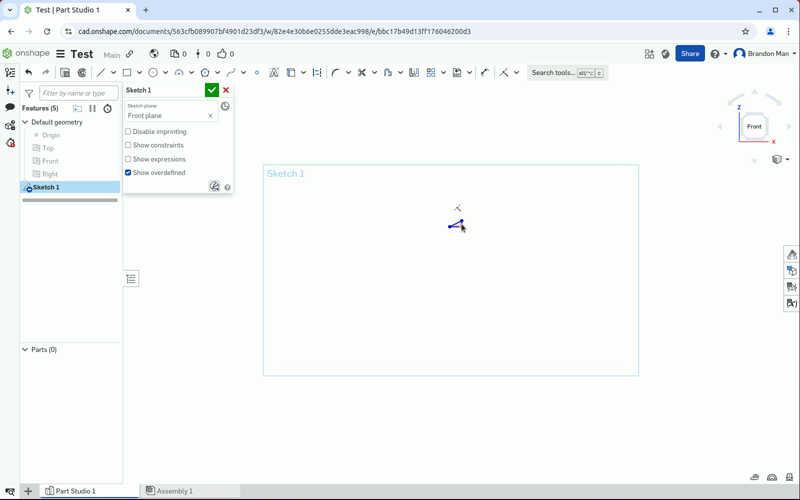
scroll(6)
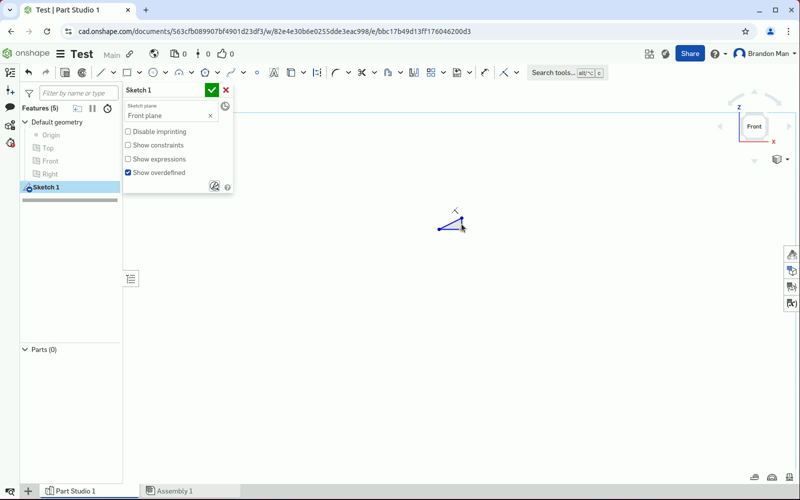
click(461, 223)
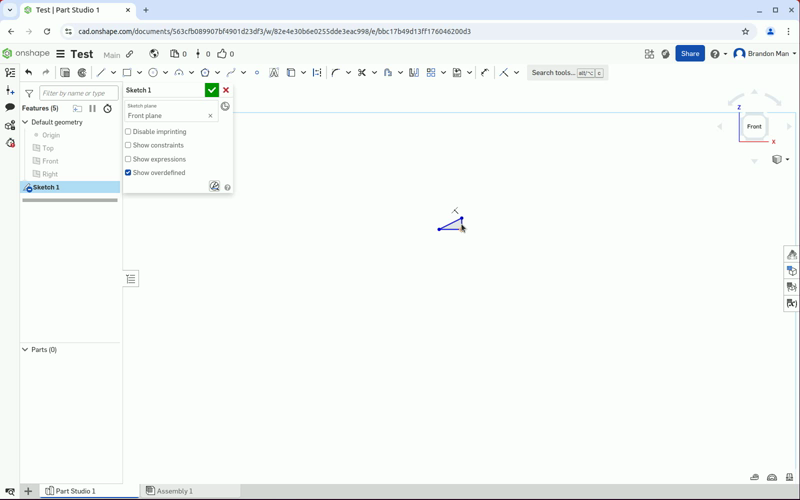
scroll(-6)
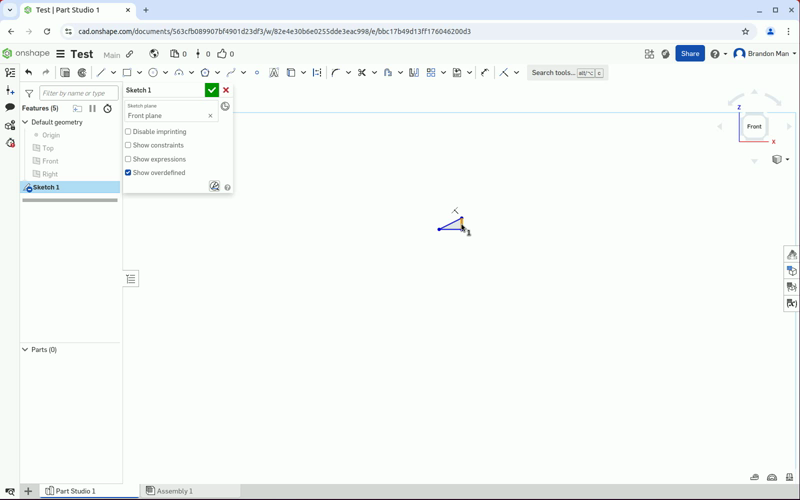
scroll(-6)
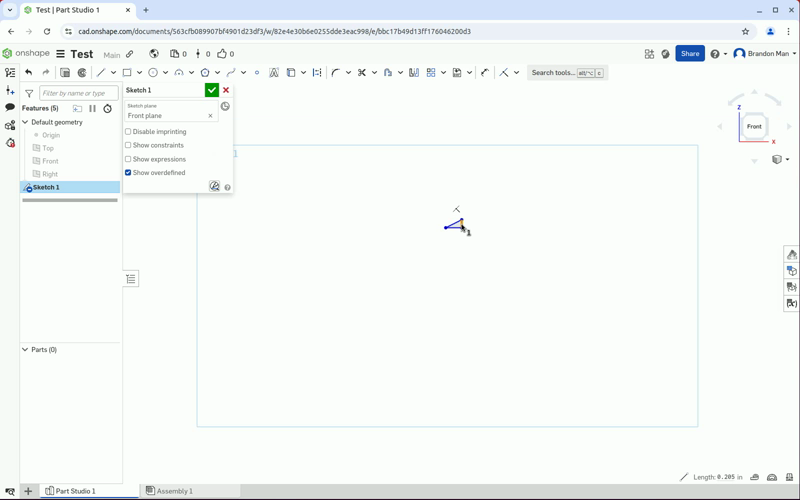
scroll(-6)
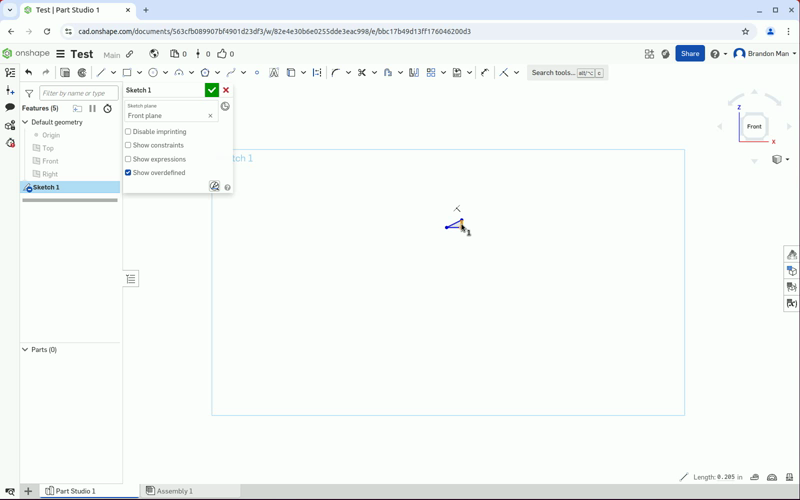
scroll(-6)
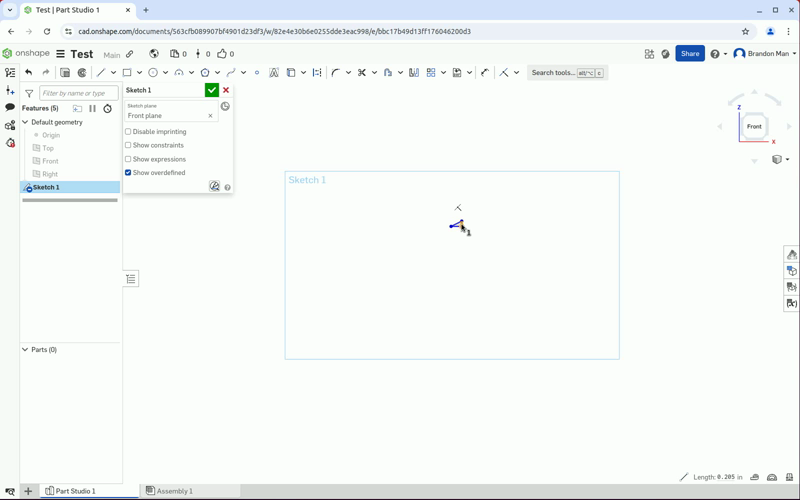
scroll(-6)
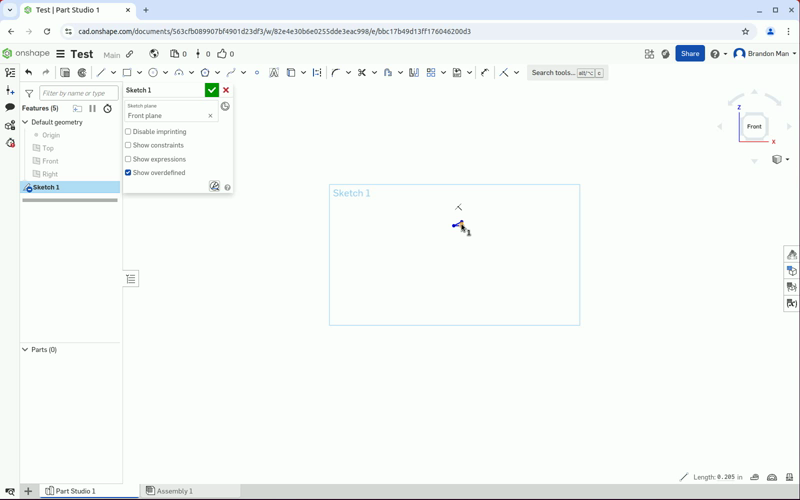
scroll(-6)
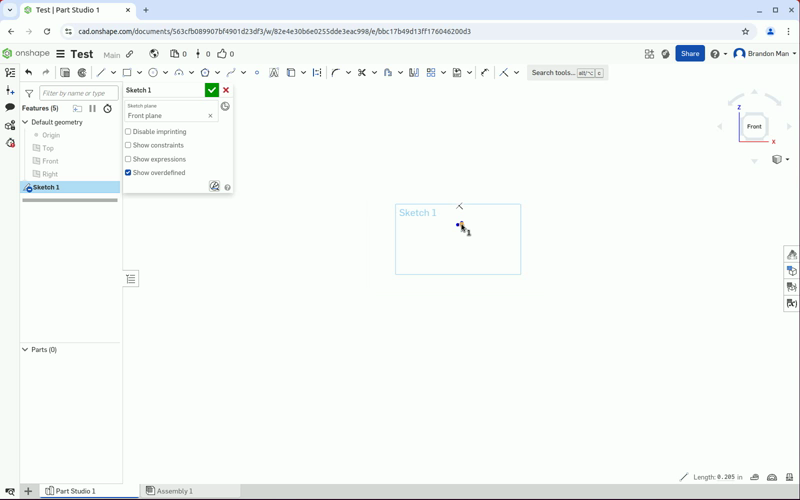
scroll(-6)
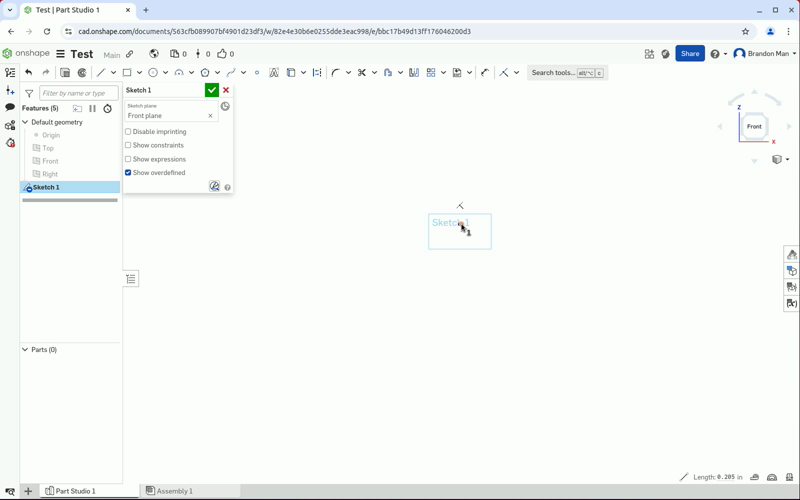
mouse_move(73, 352)
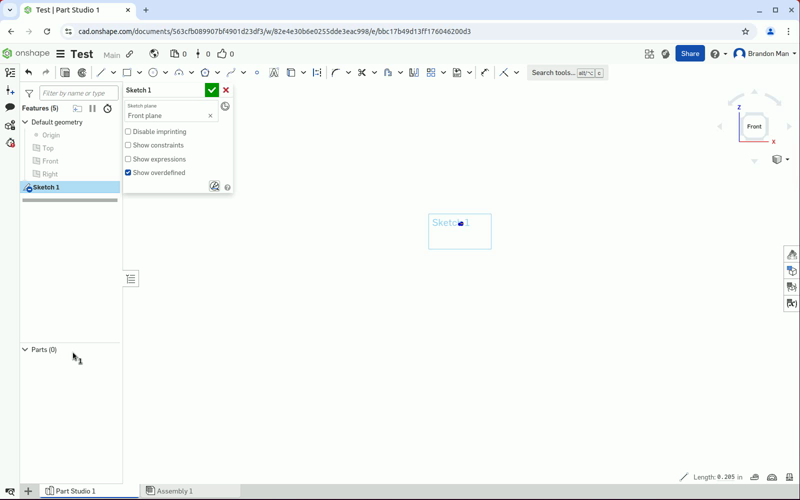
key(shift+y)
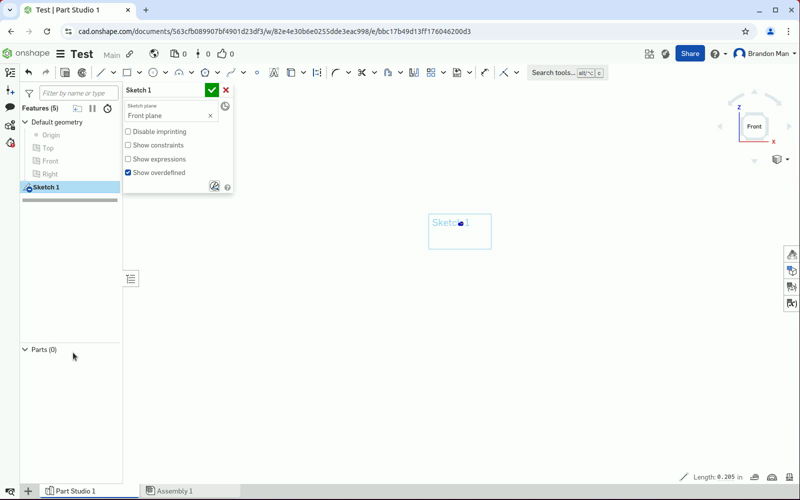
key(shift+e)
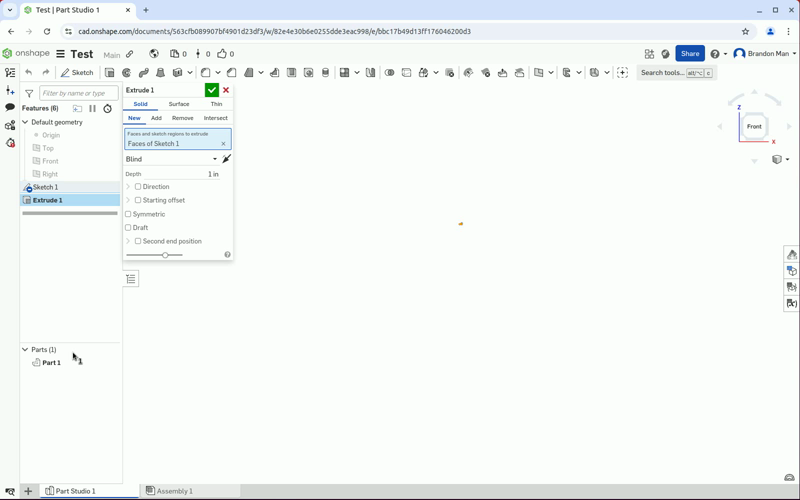
mouse_move(143, 106)
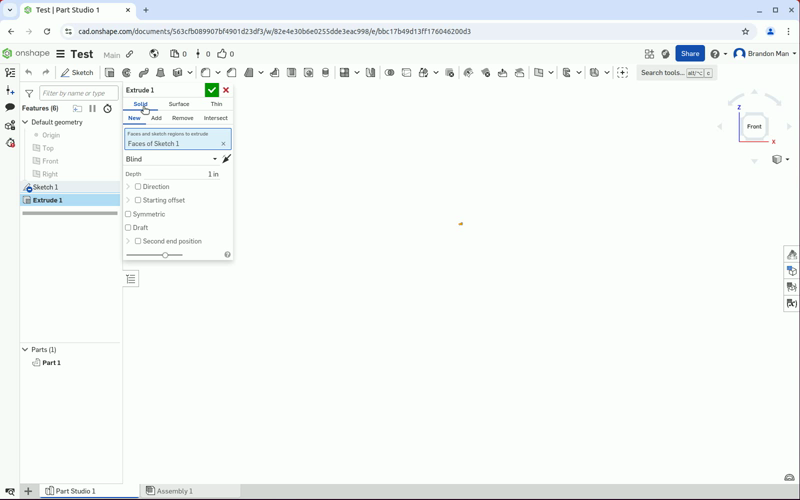
click(143, 106)
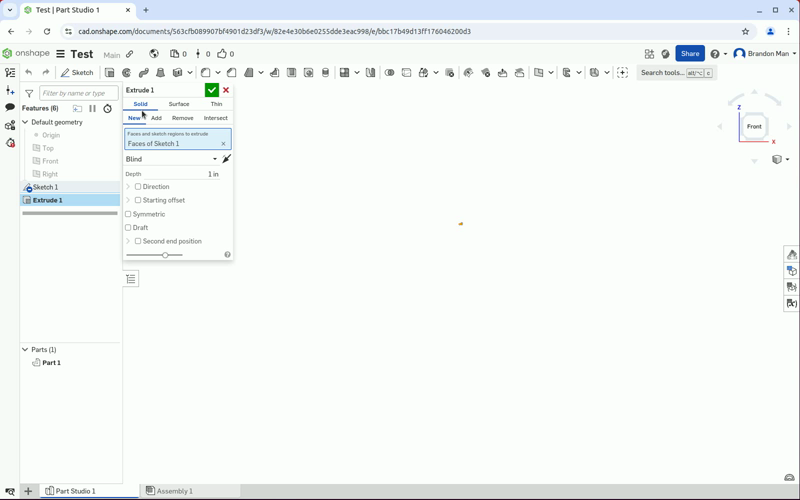
mouse_move(137, 120)
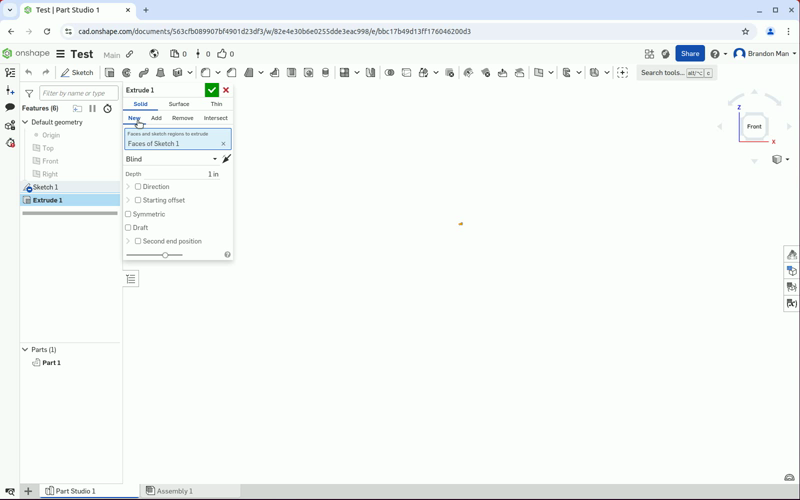
click(137, 120)
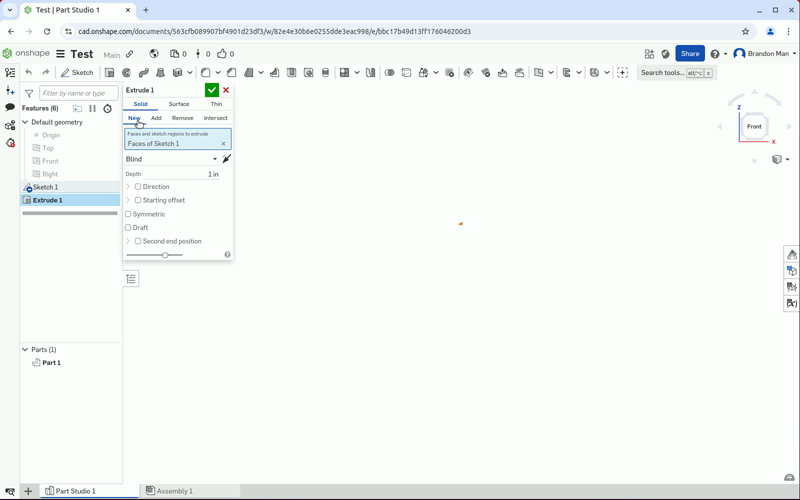
key(tab, 4)
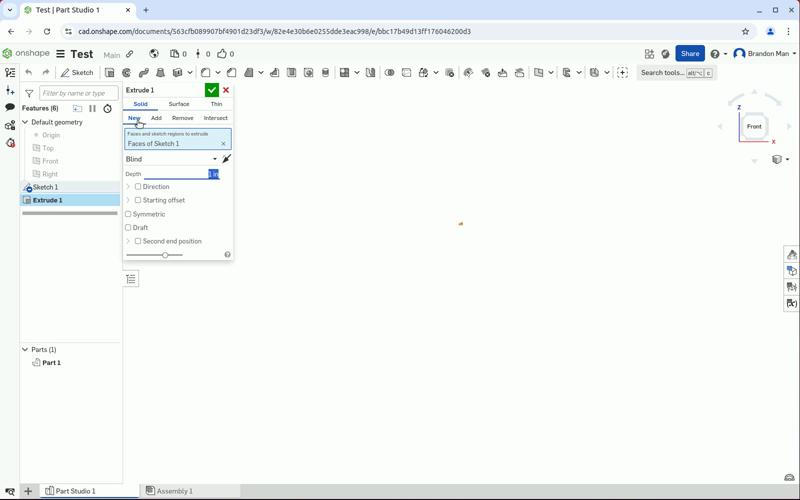
text(0.722)
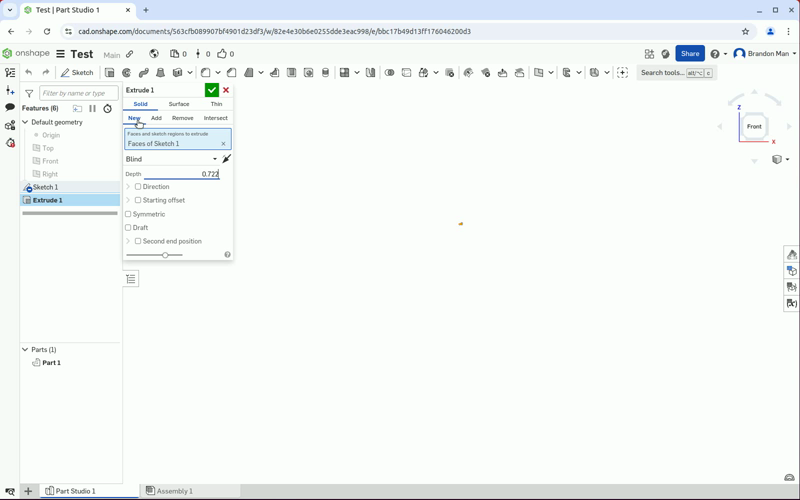
key(enter)
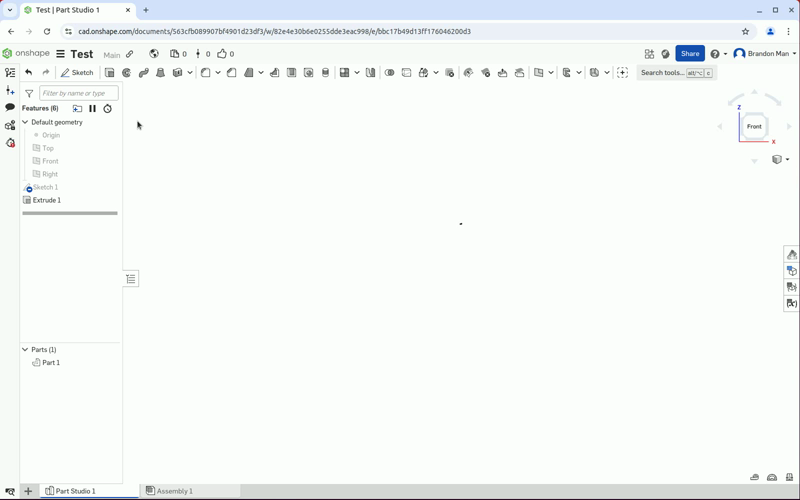
key(shift+h)
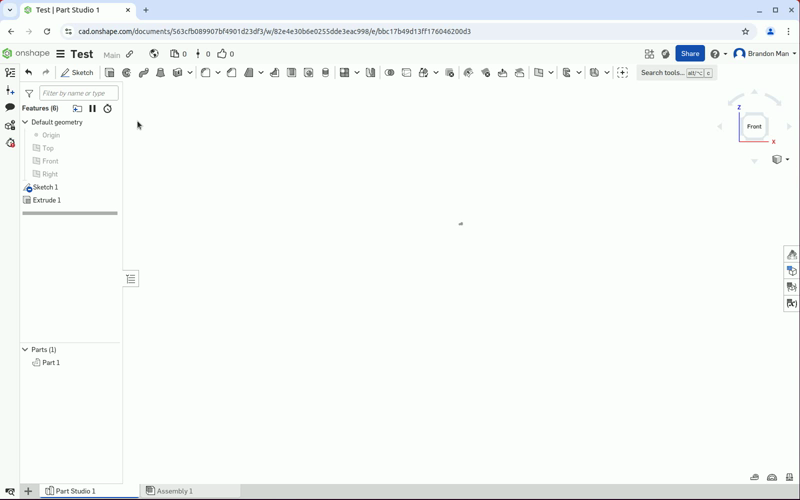
key(shift+h)
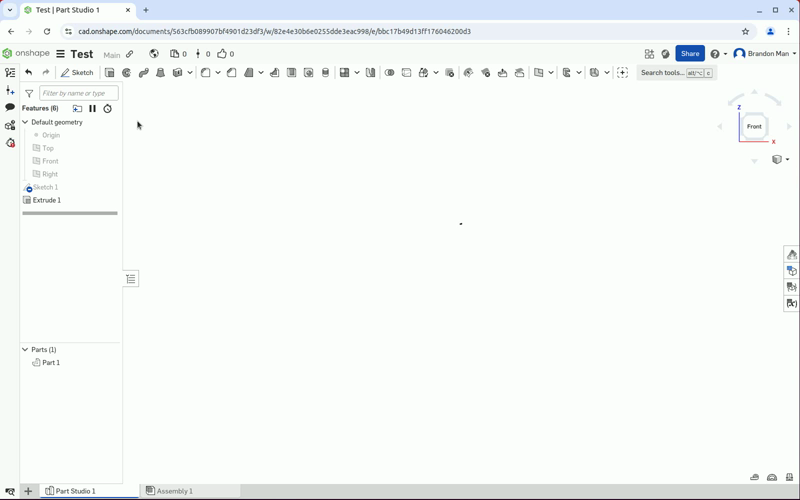
mouse_move(73, 189)
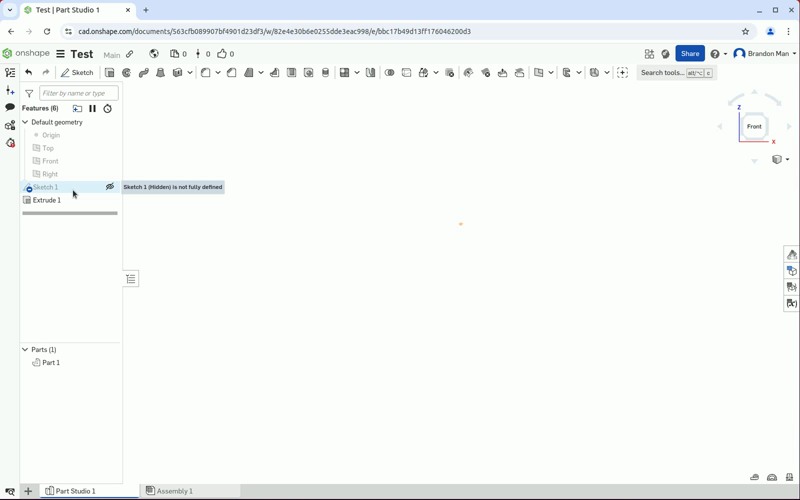
click(73, 189)
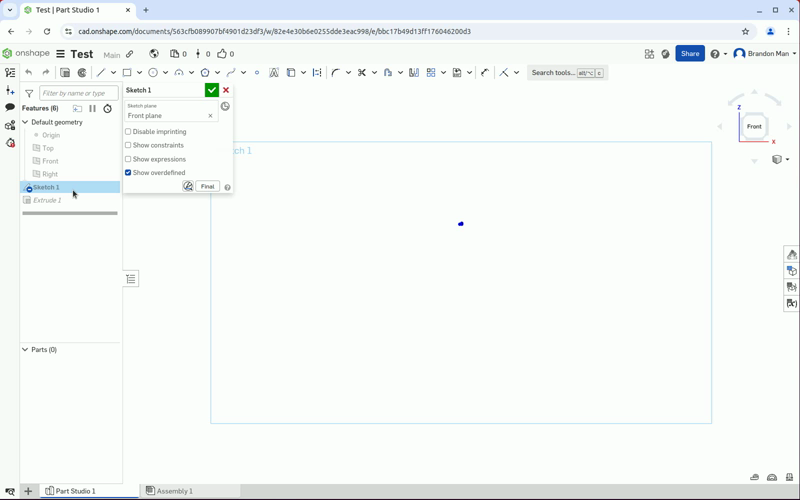
mouse_move(229, 92)
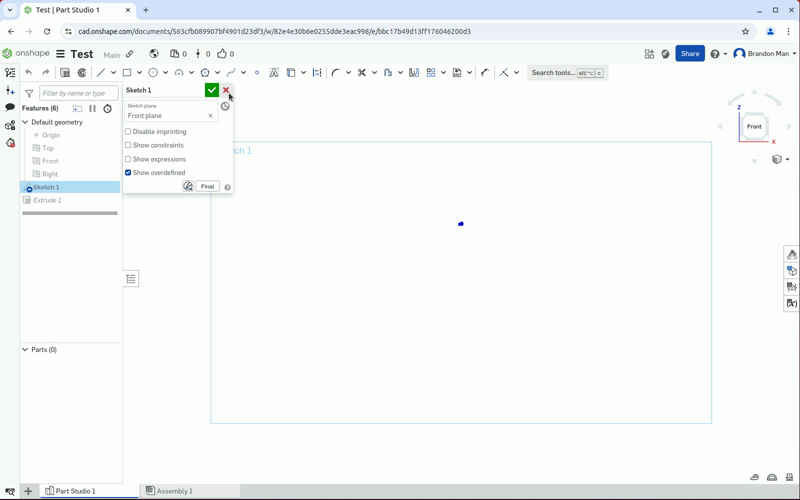
click(229, 92)
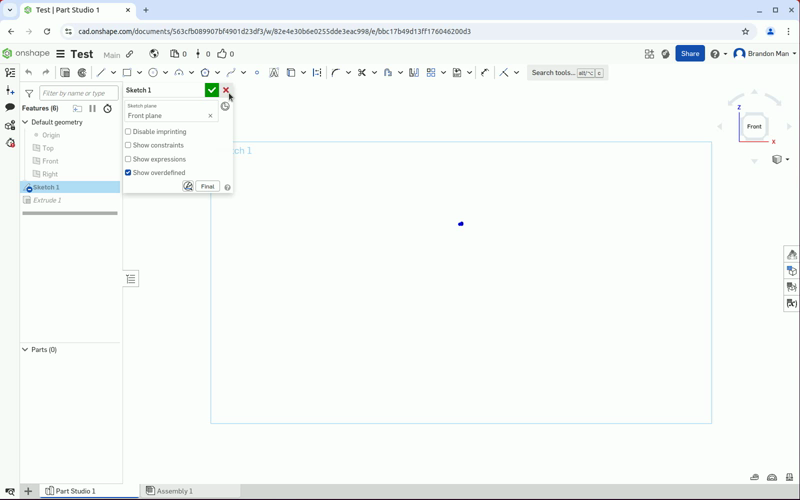
key(shift+s)
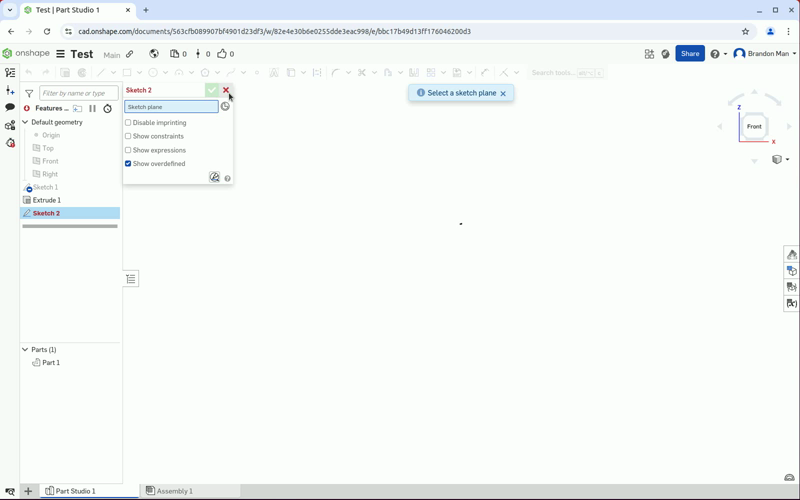
mouse_move(73, 163)
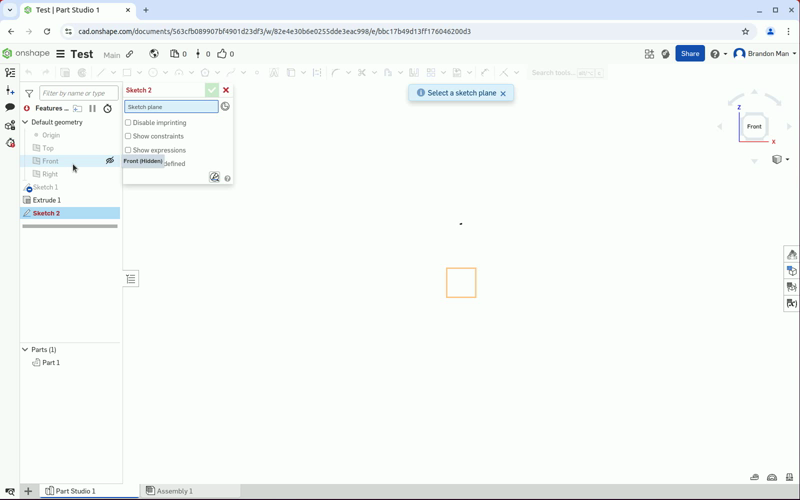
click(73, 163)
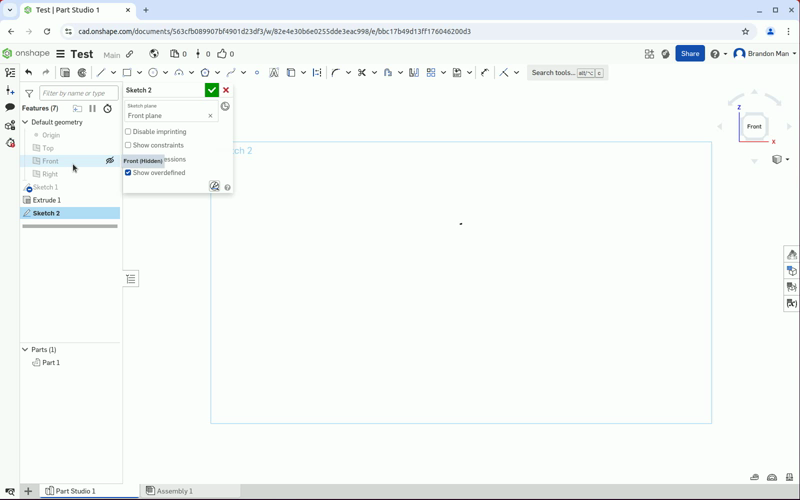
mouse_move(73, 352)
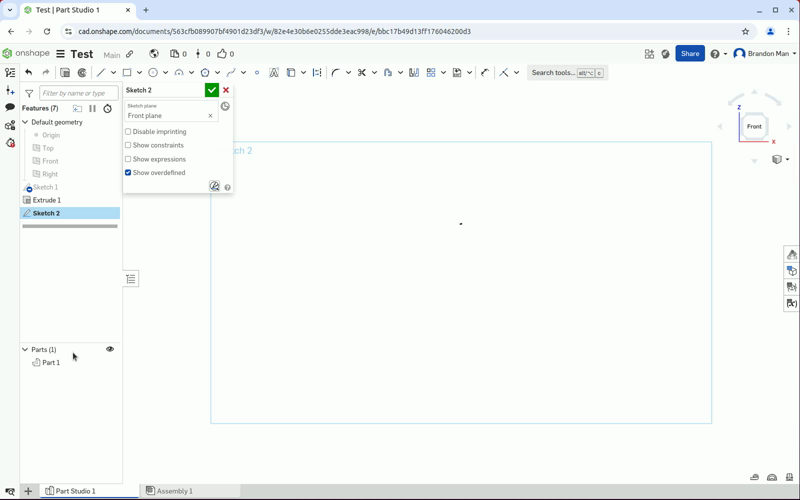
key(y)
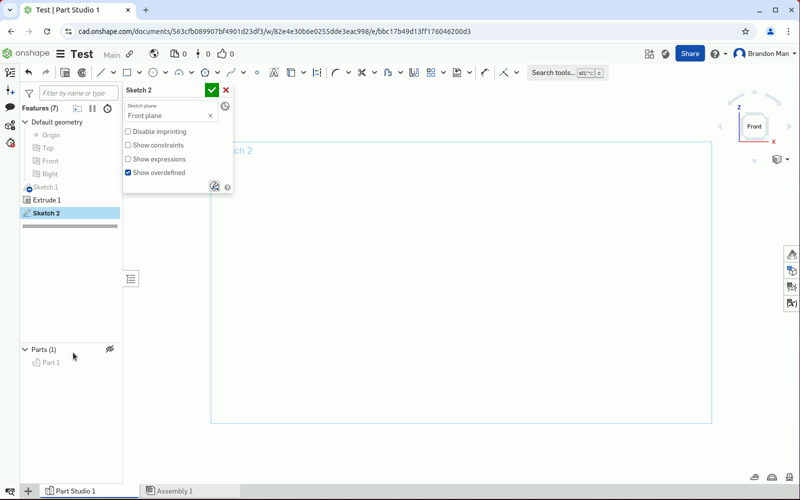
key(l)
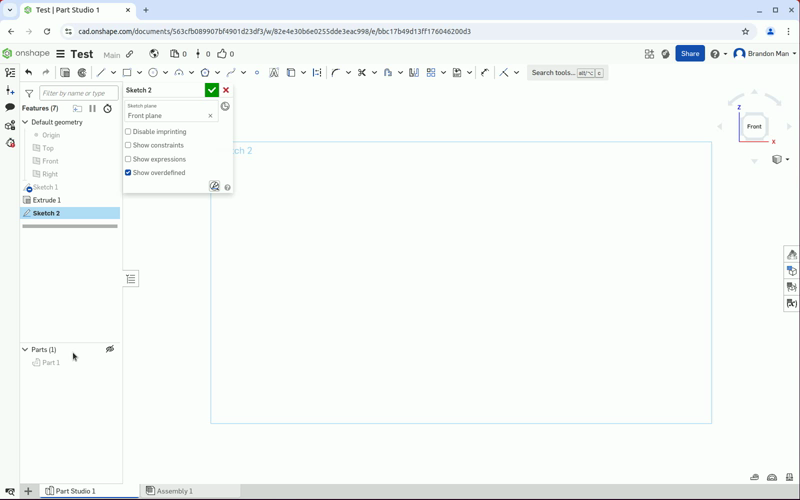
key_down(shift)
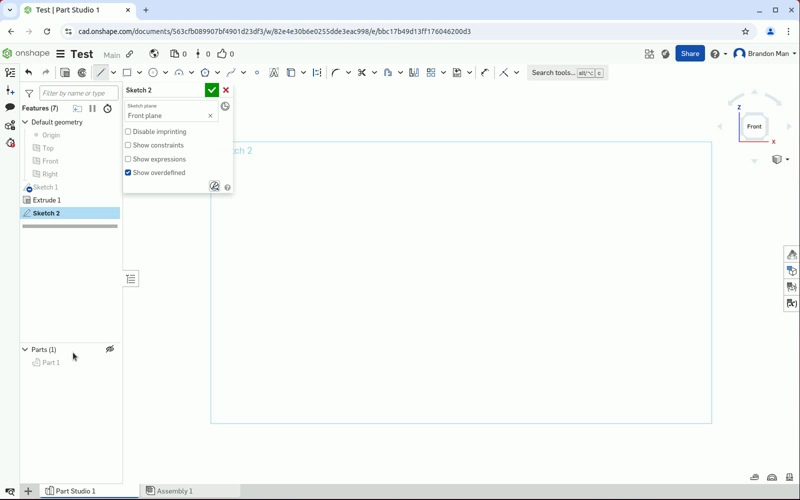
mouse_move(558, 276)
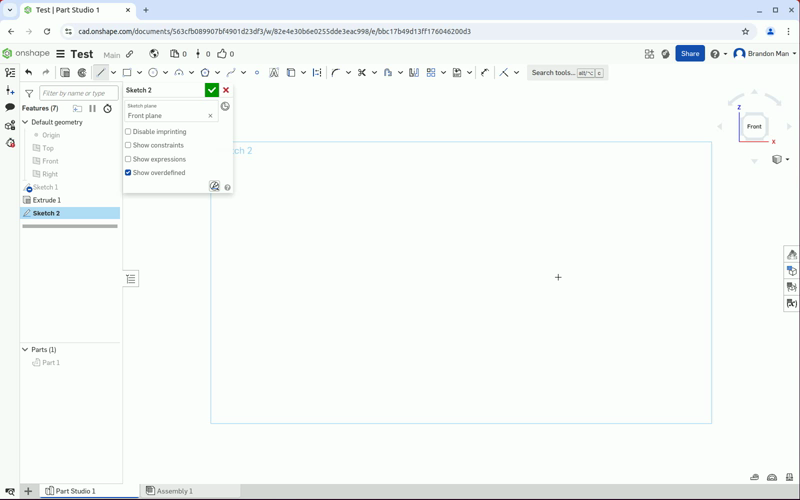
click(558, 276)
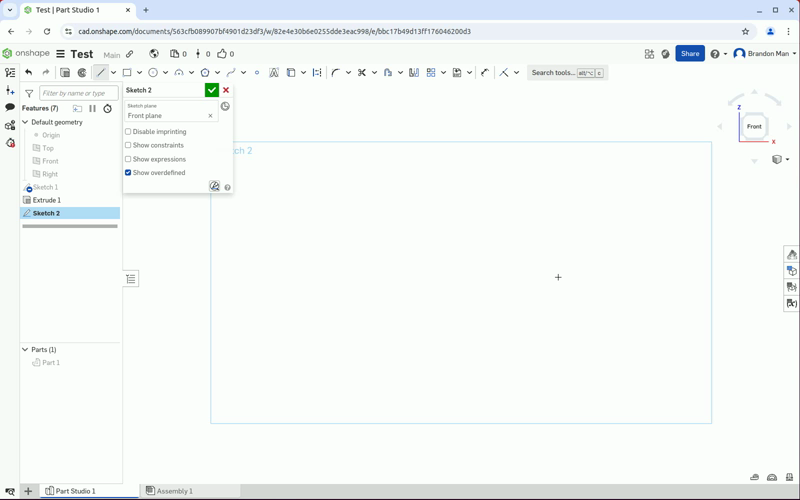
key_up(shift)
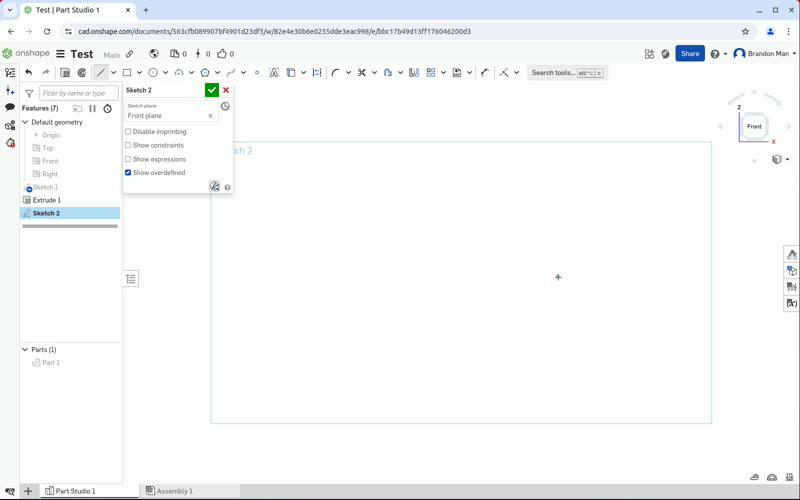
key_down(shift)
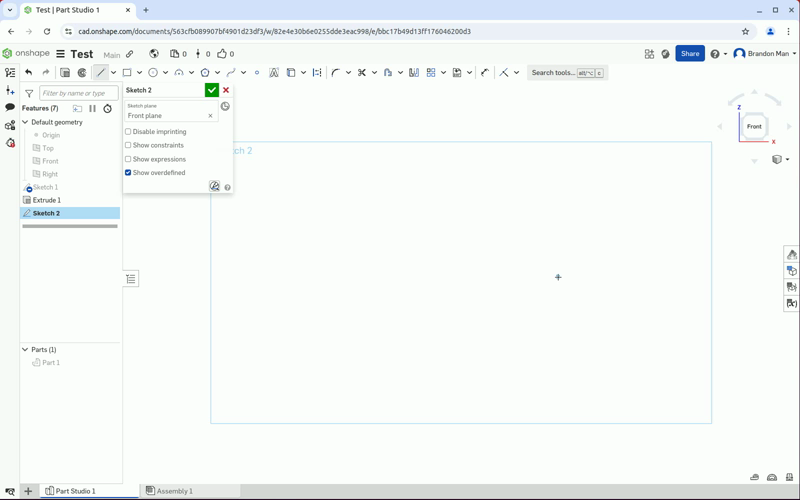
mouse_move(588, 276)
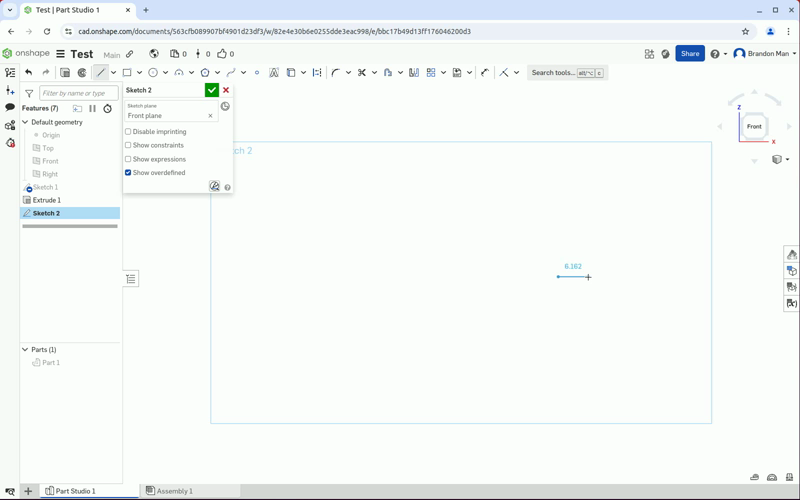
mouse_move(570, 282)
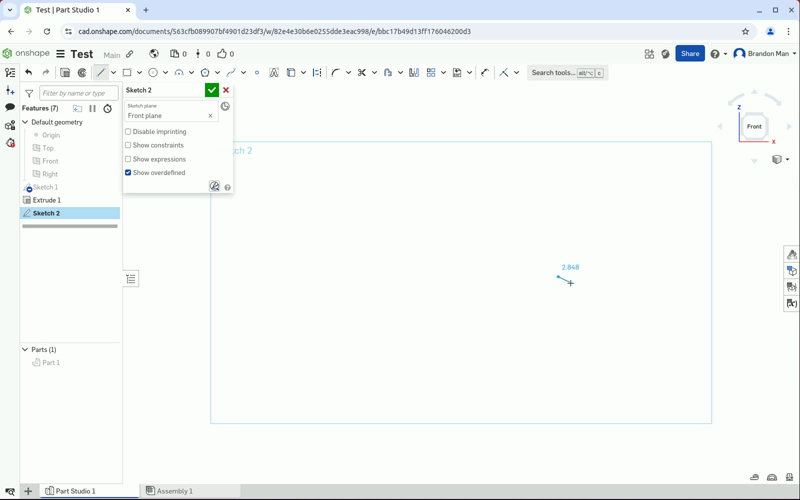
click(570, 282)
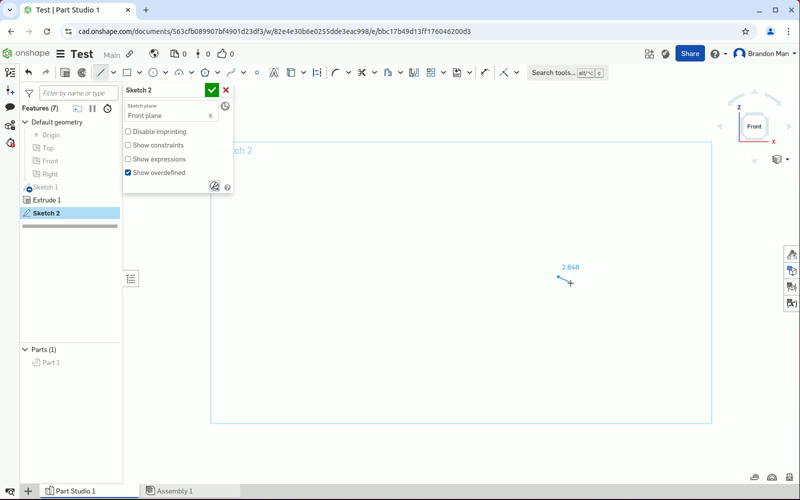
key_up(shift)
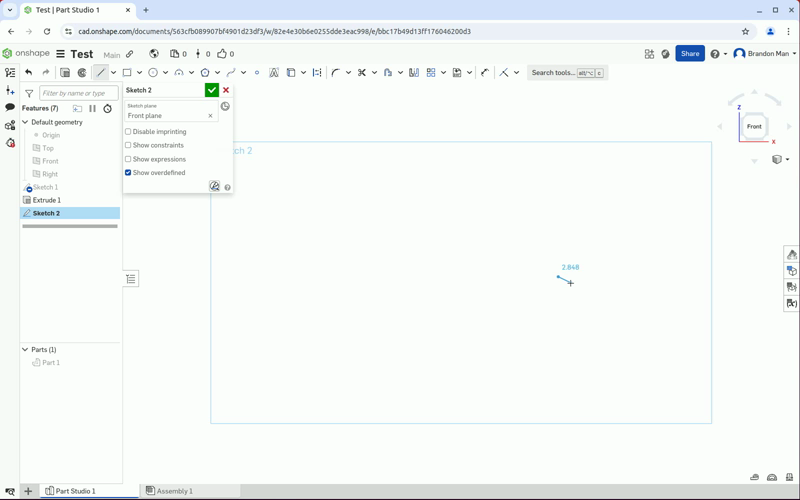
key_down(shift)
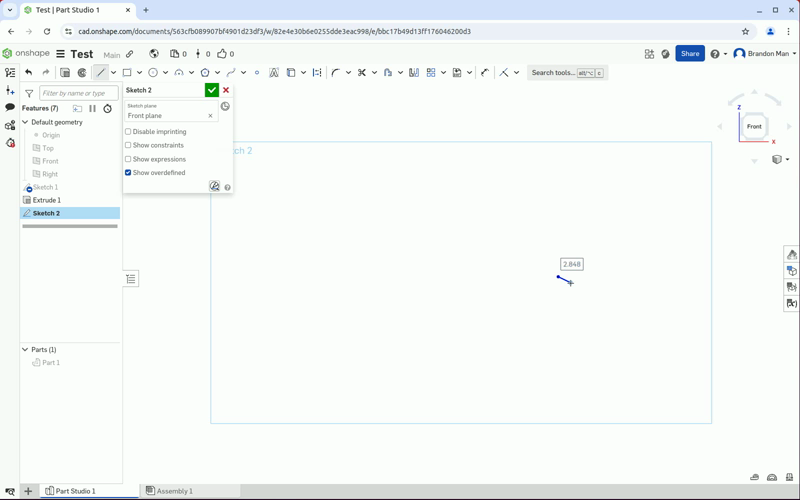
mouse_move(589, 282)
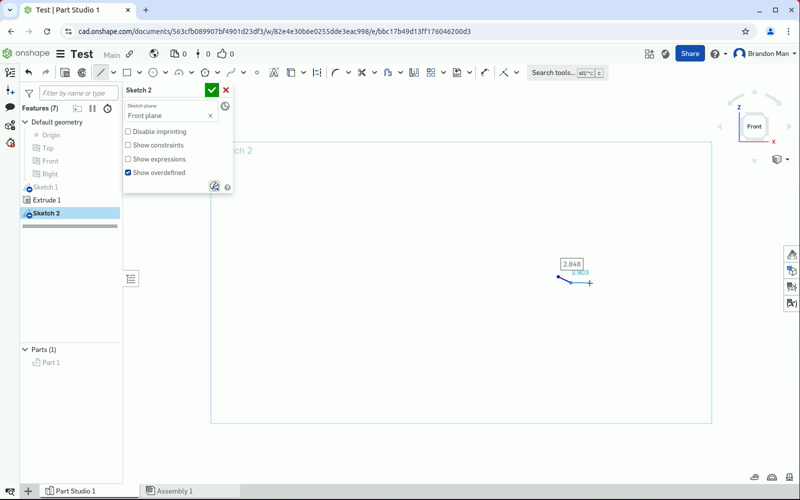
mouse_move(572, 279)
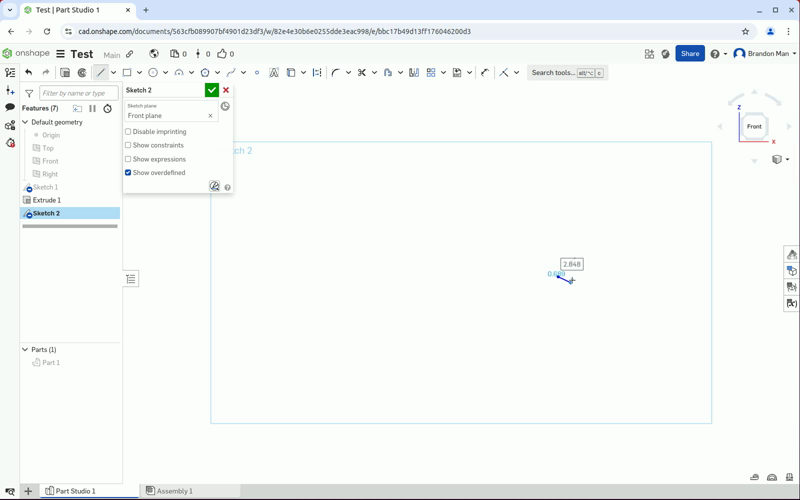
scroll(6)
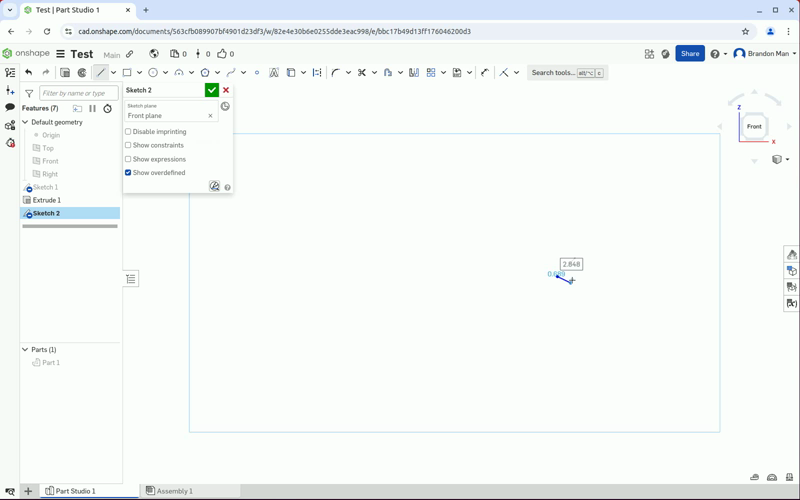
scroll(6)
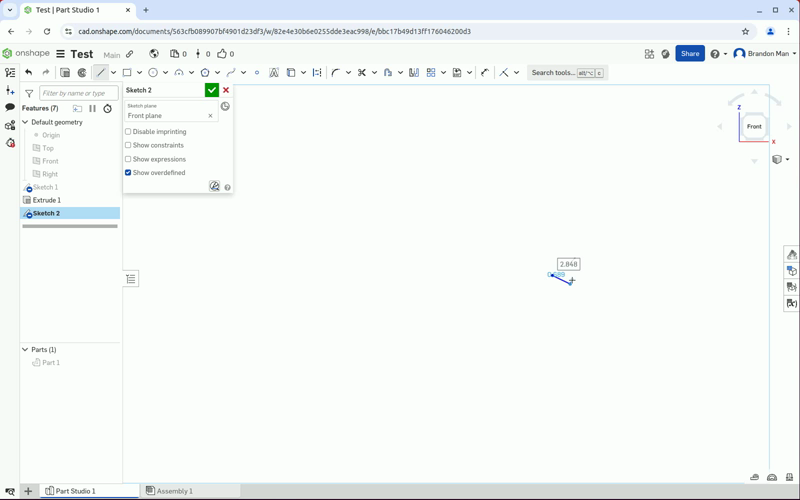
scroll(6)
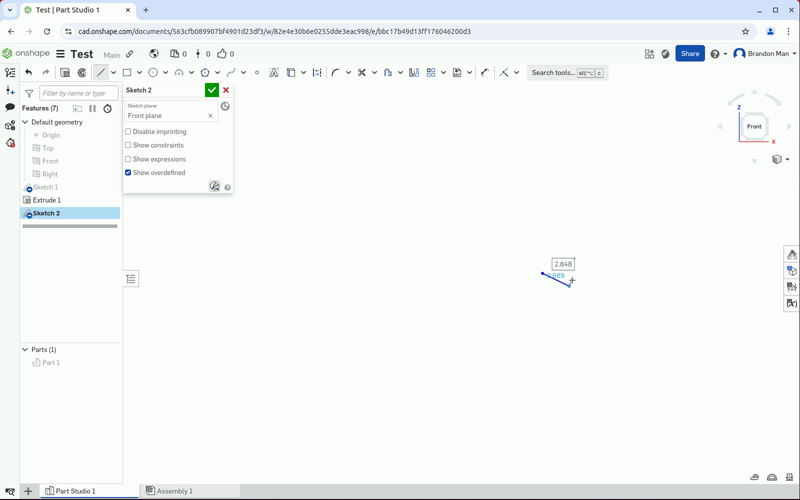
scroll(6)
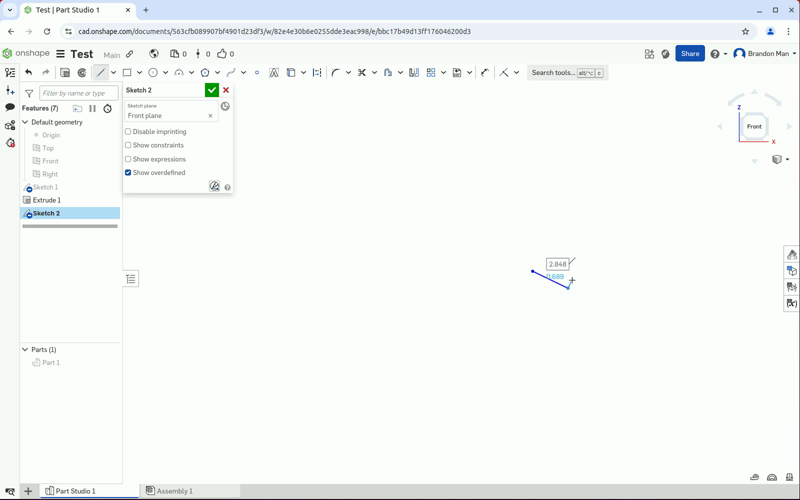
scroll(6)
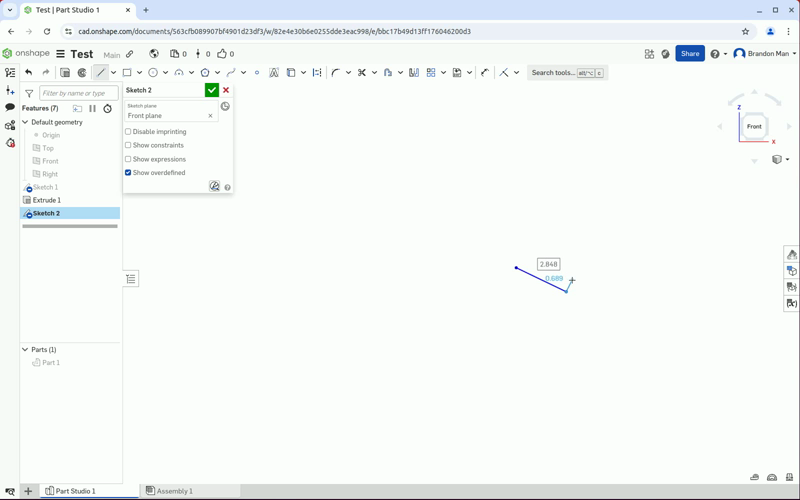
scroll(6)
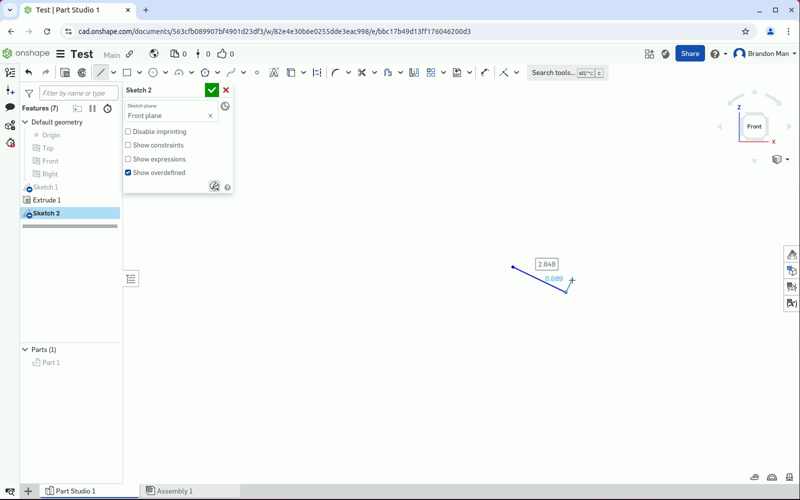
scroll(6)
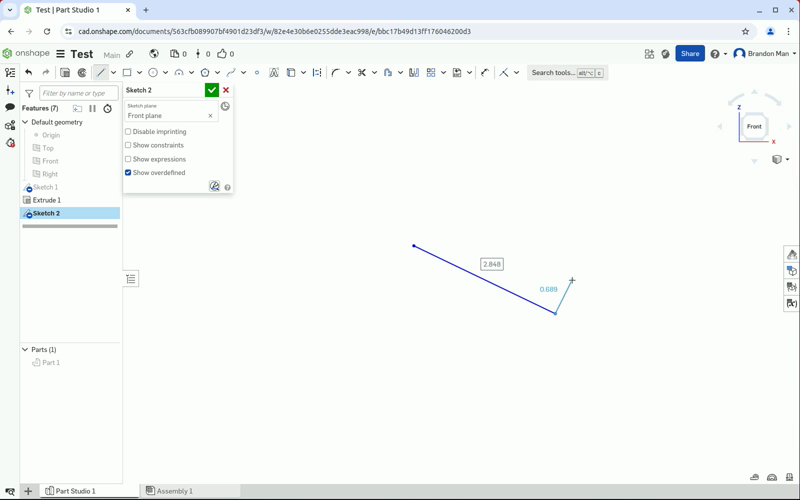
click(572, 279)
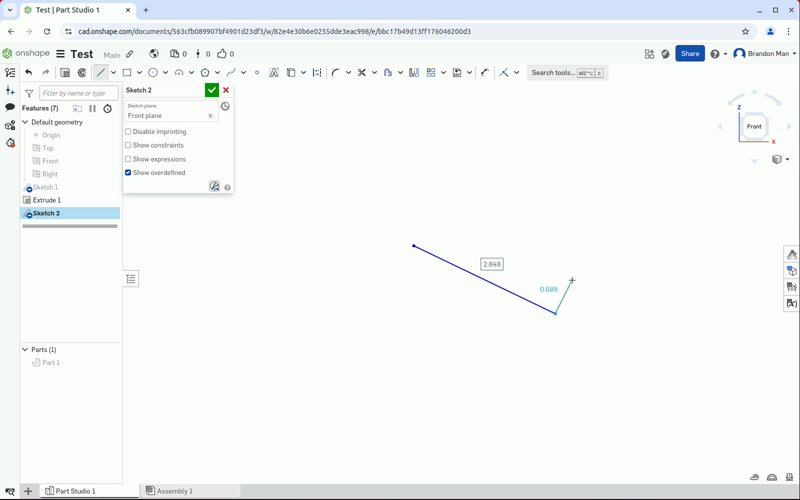
scroll(-6)
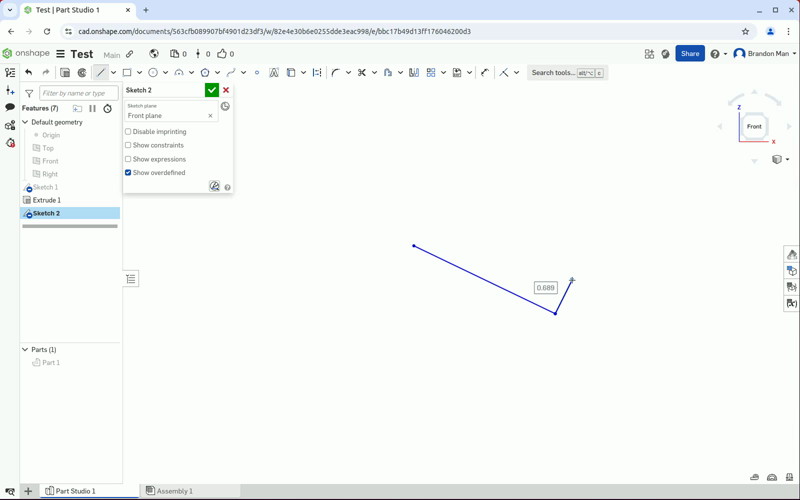
scroll(-6)
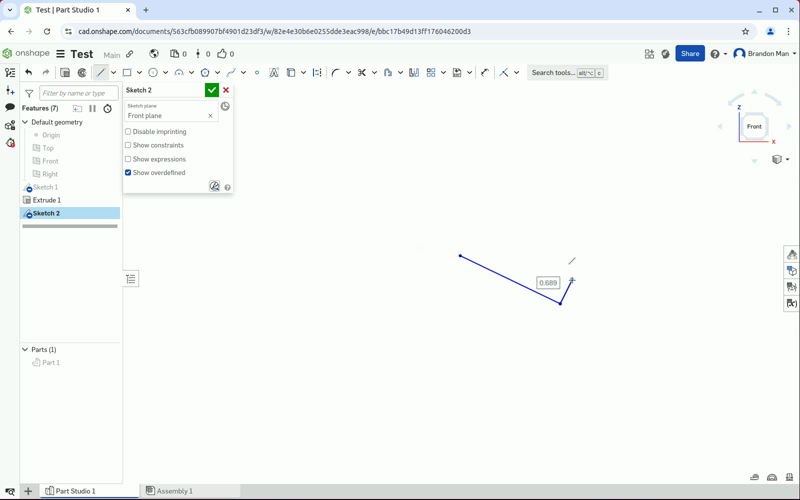
scroll(-6)
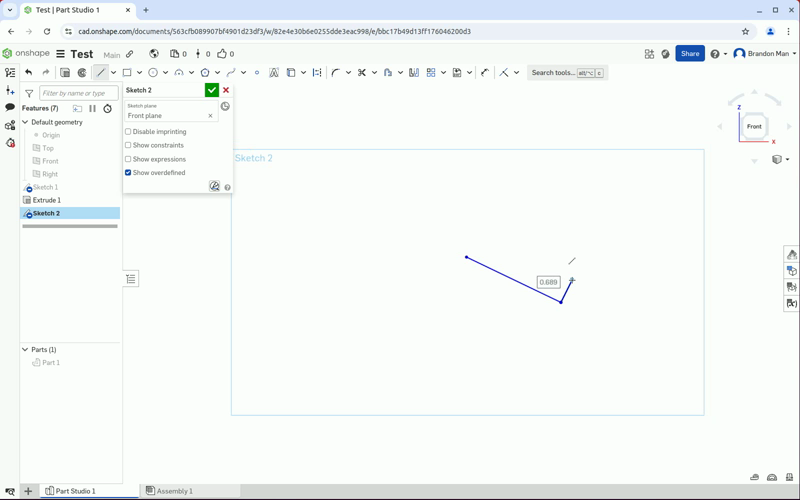
scroll(-6)
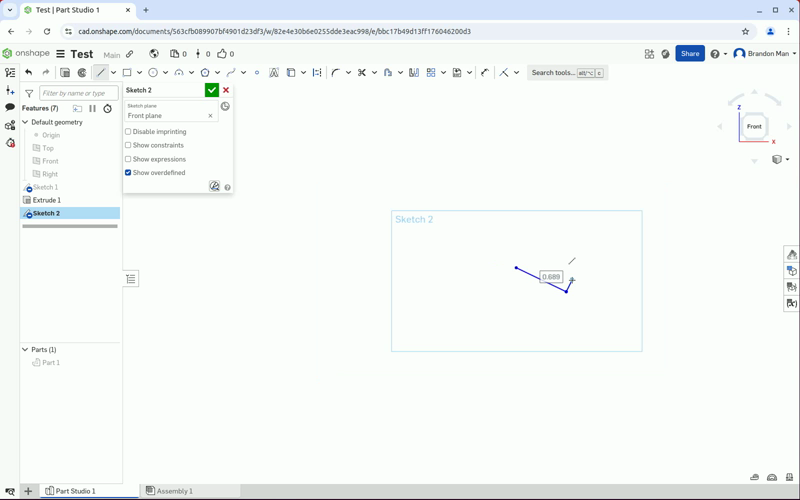
scroll(-6)
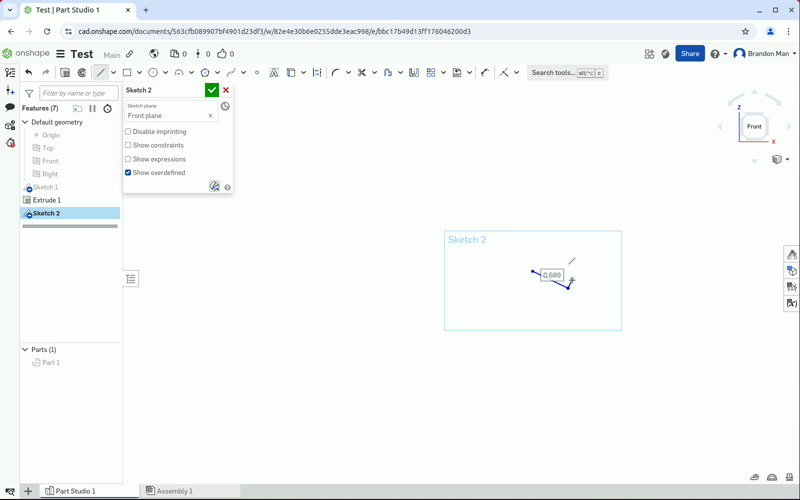
scroll(-6)
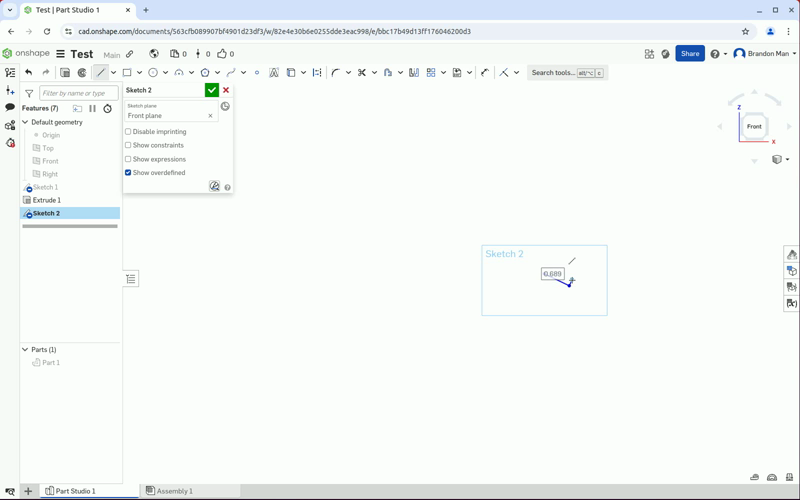
scroll(-6)
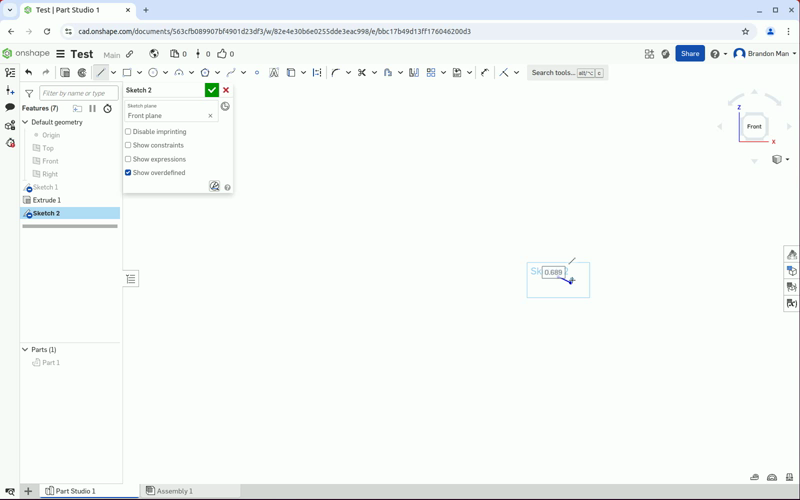
key_up(shift)
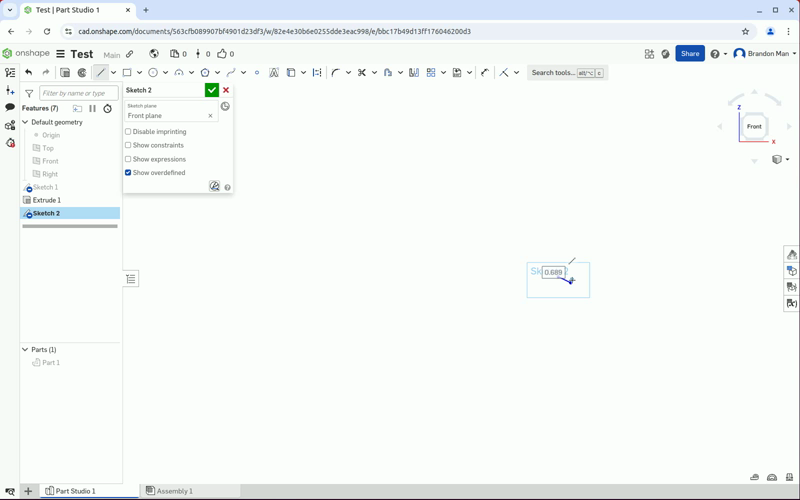
key_down(shift)
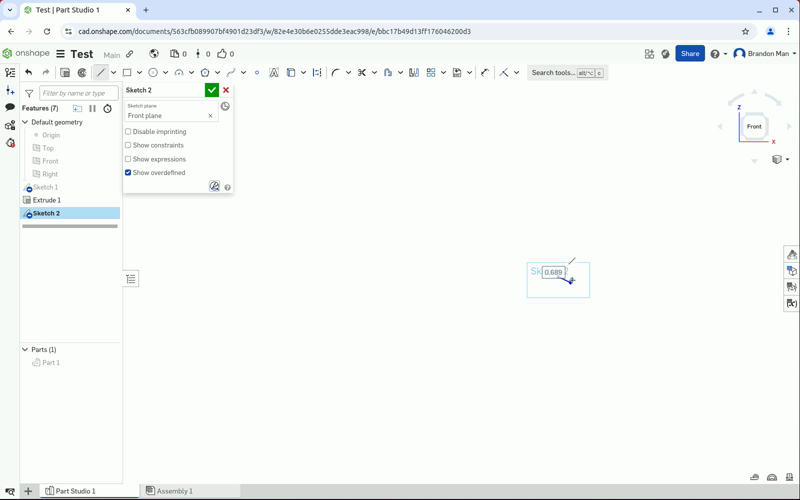
mouse_move(589, 279)
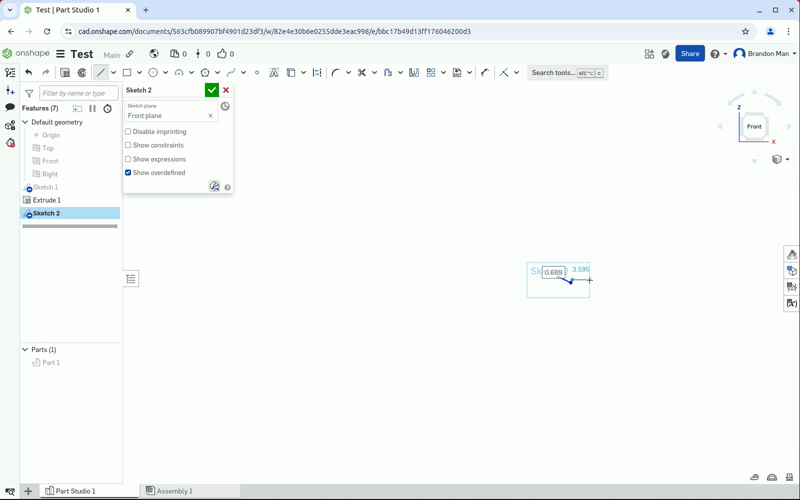
mouse_move(574, 275)
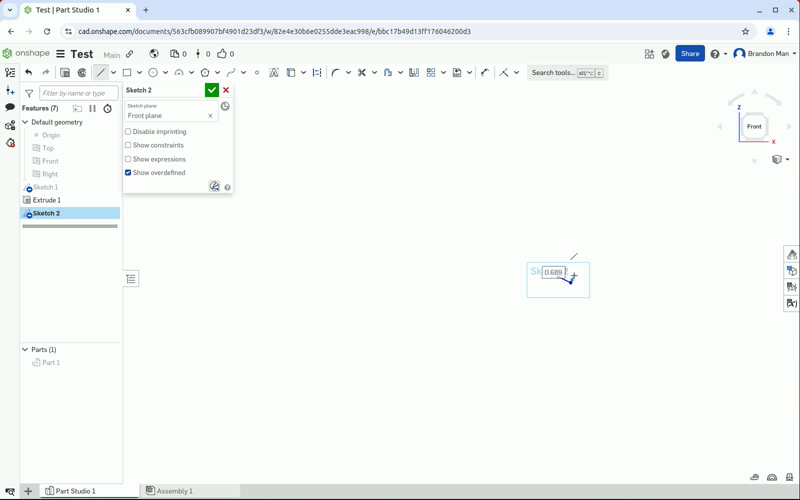
scroll(6)
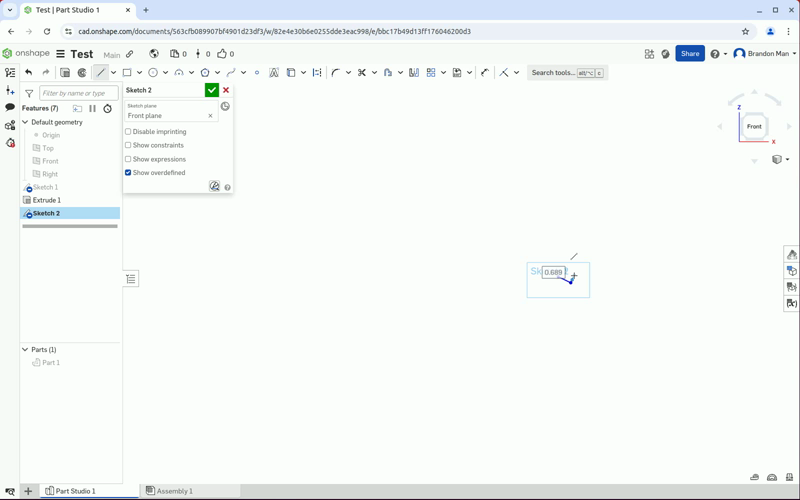
scroll(6)
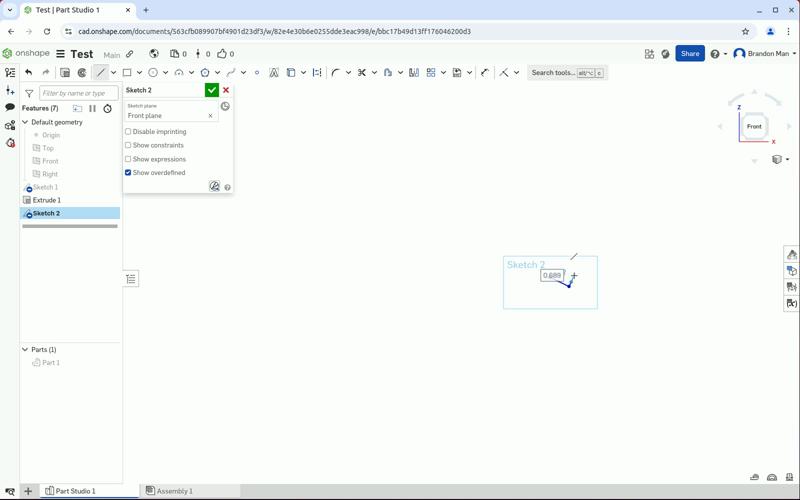
scroll(6)
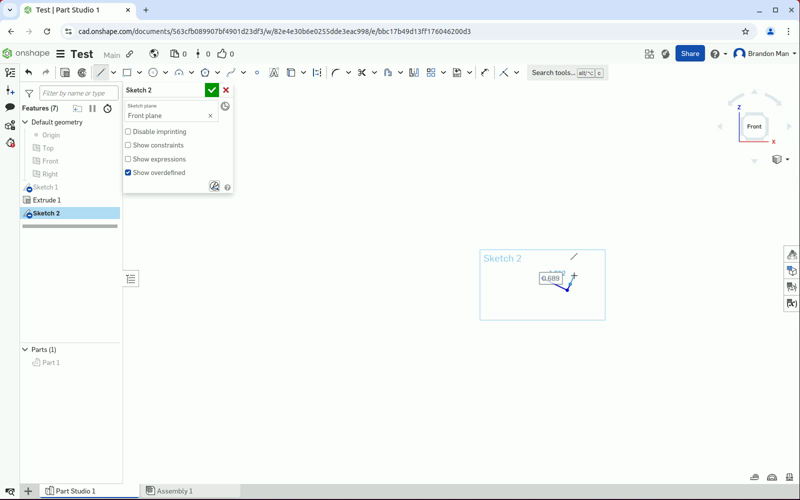
scroll(6)
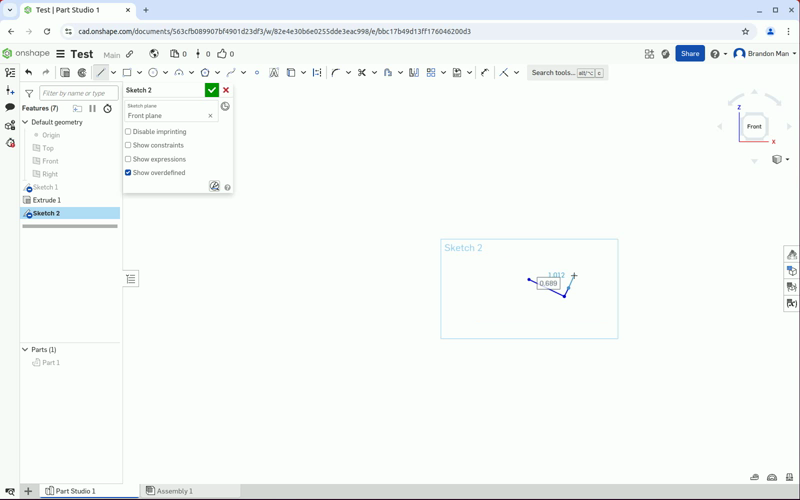
scroll(6)
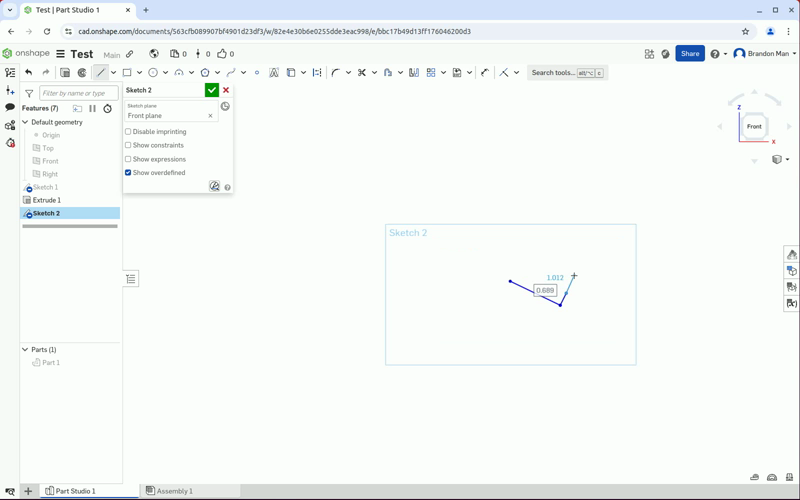
scroll(6)
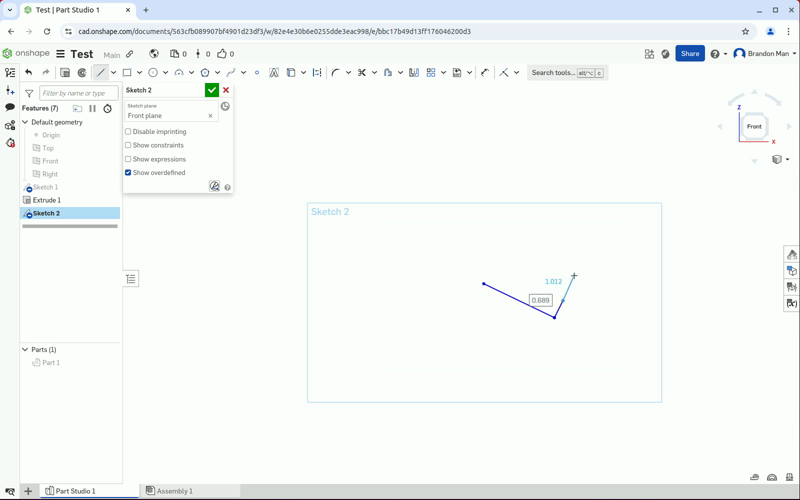
scroll(6)
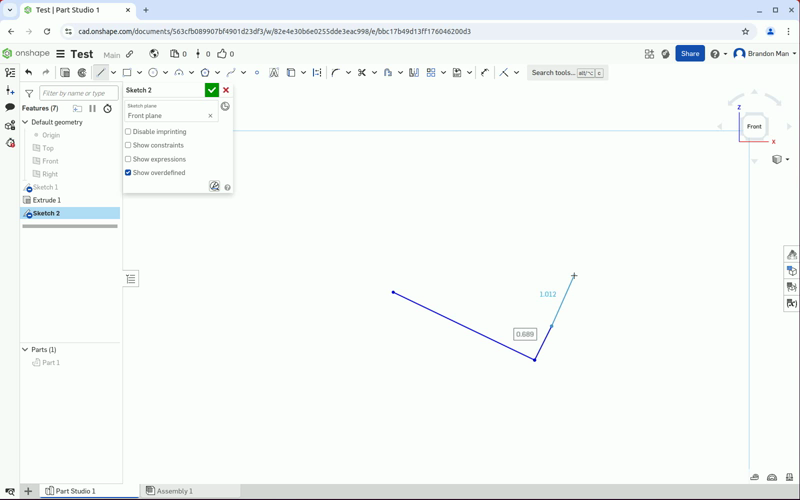
click(574, 275)
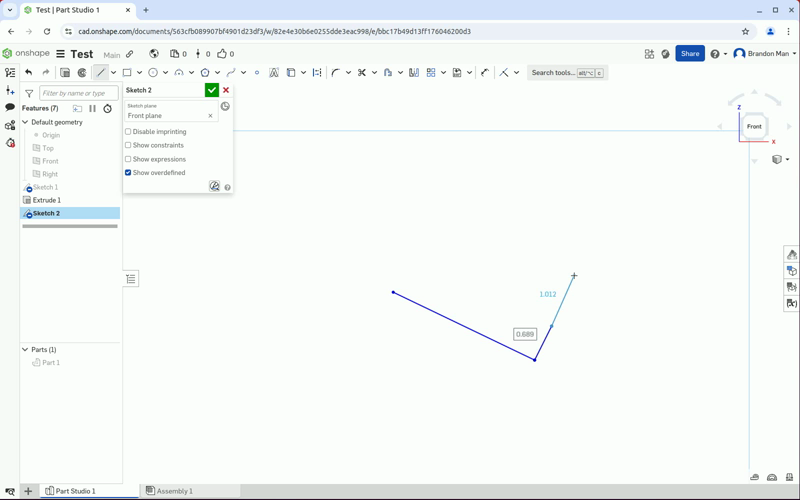
scroll(-6)
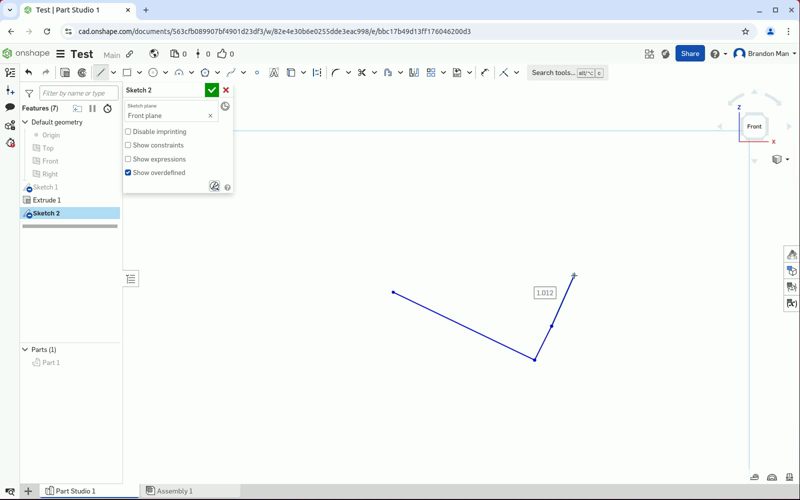
scroll(-6)
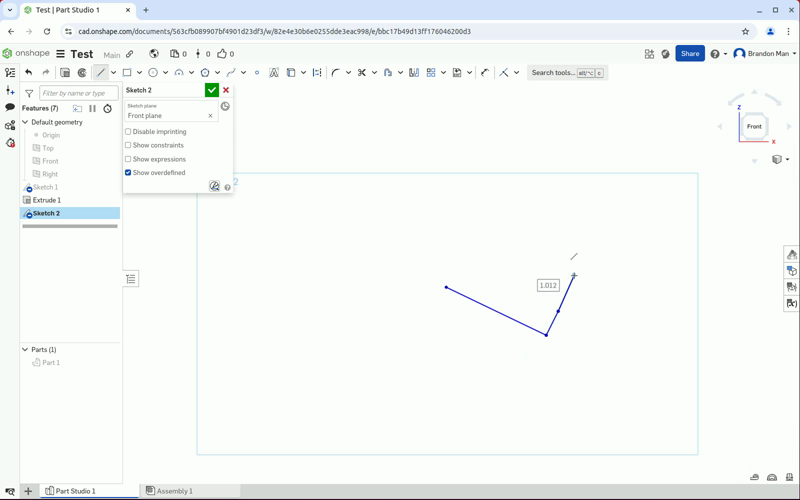
scroll(-6)
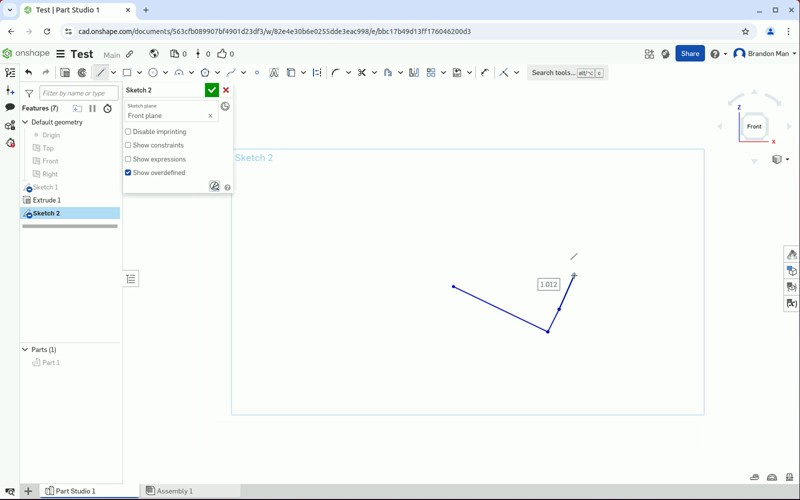
scroll(-6)
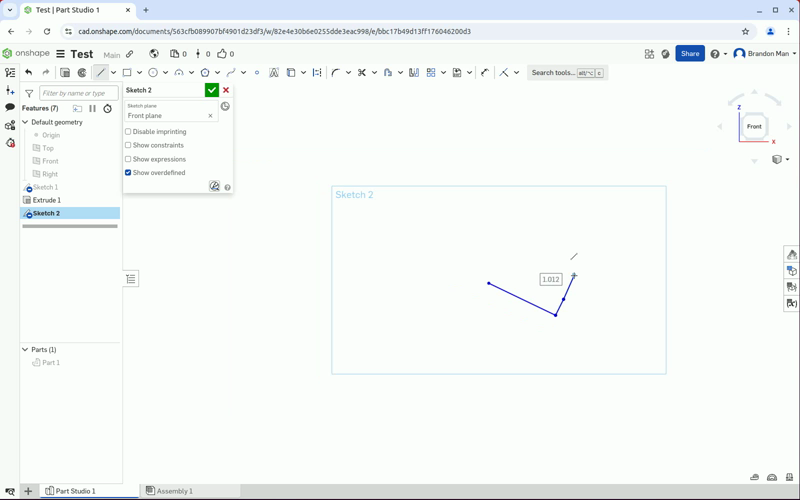
scroll(-6)
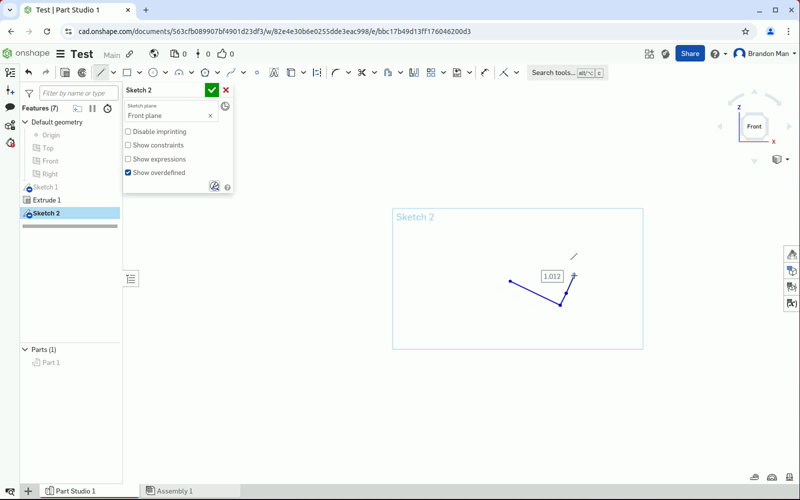
scroll(-6)
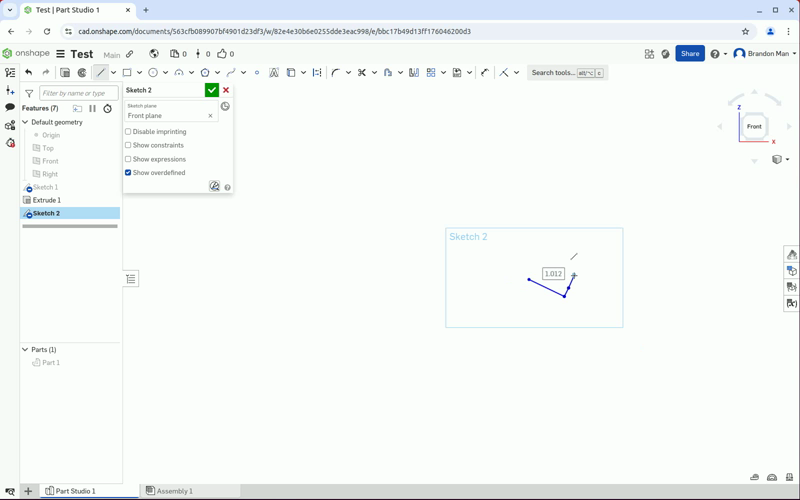
scroll(-6)
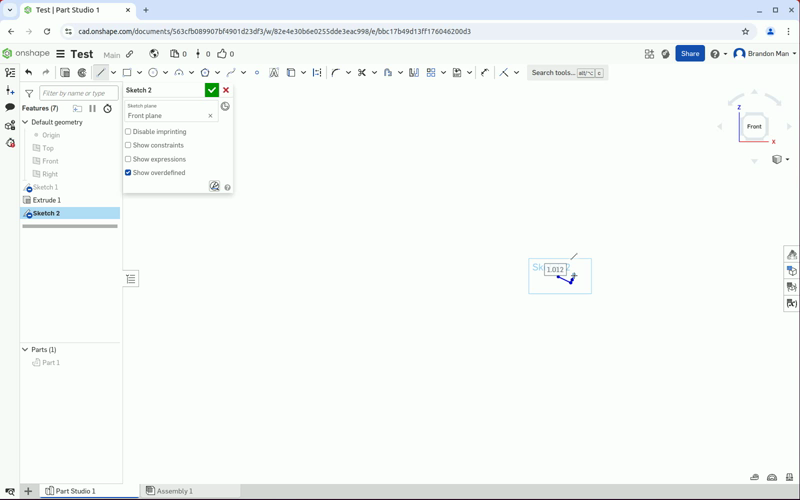
key_up(shift)
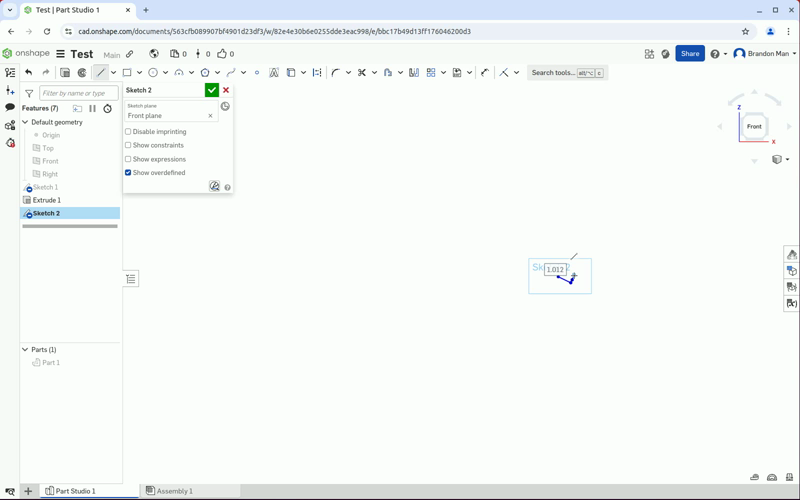
key_down(shift)
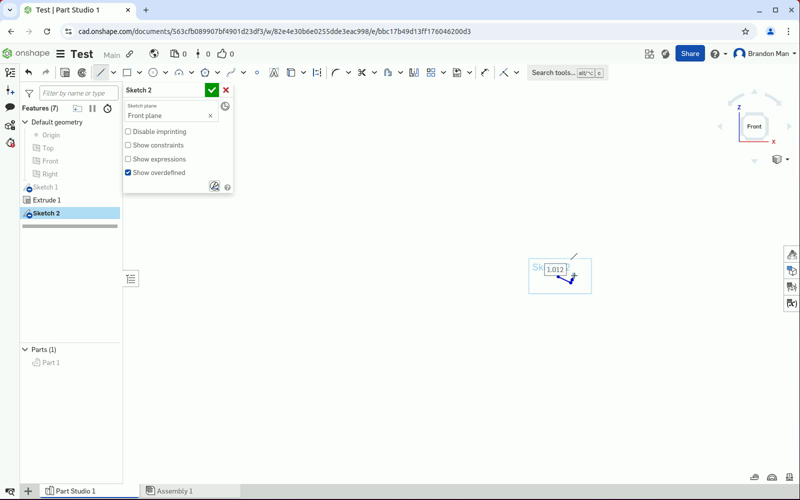
mouse_move(589, 275)
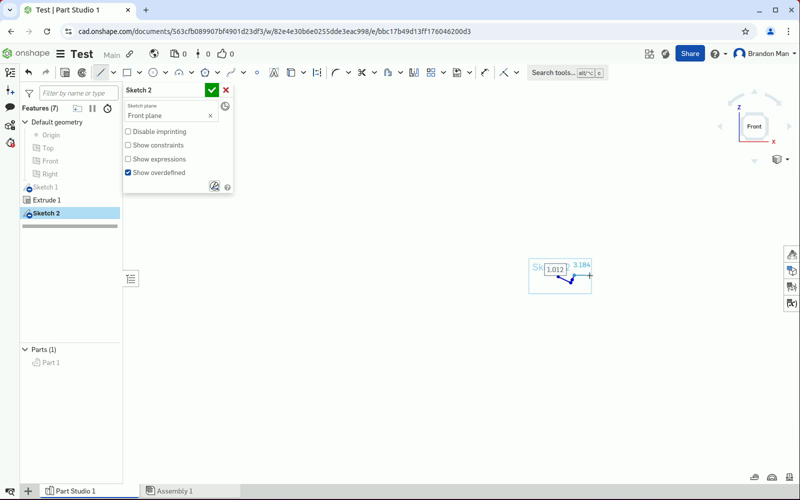
mouse_move(571, 273)
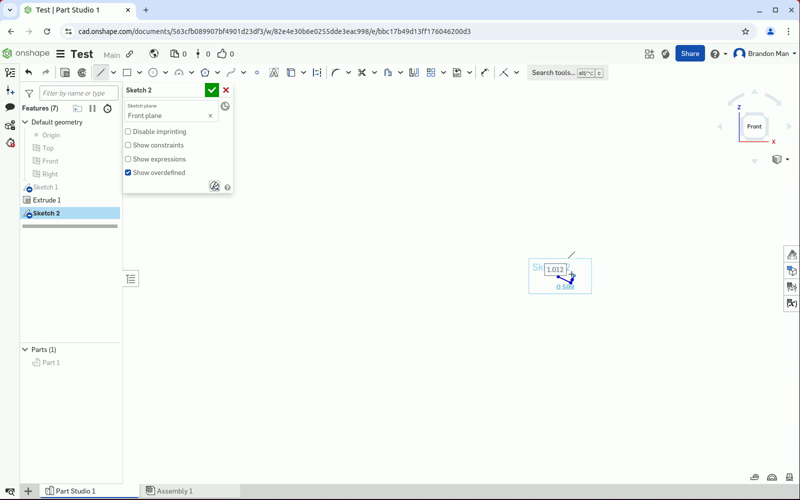
scroll(6)
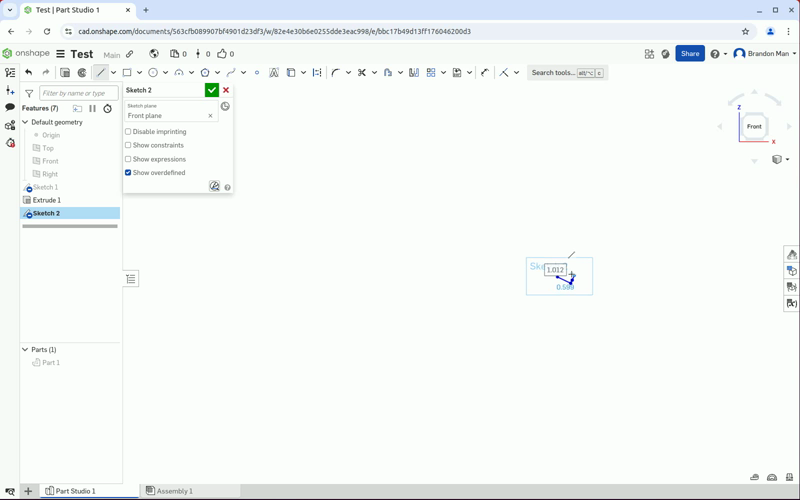
scroll(6)
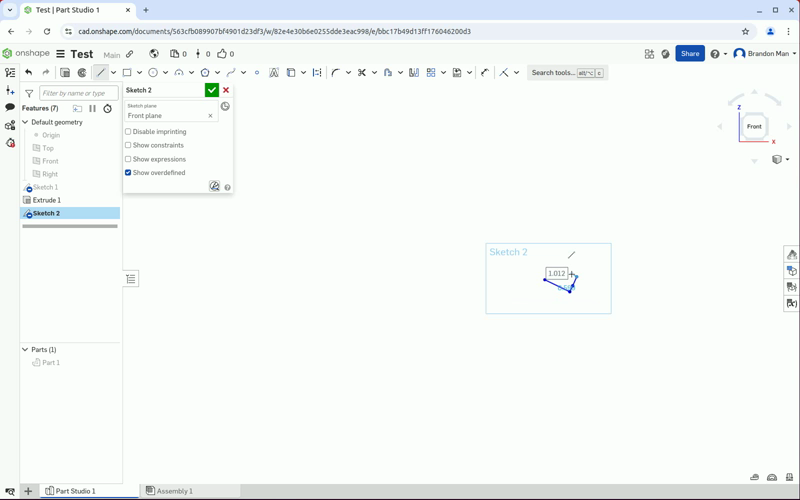
scroll(6)
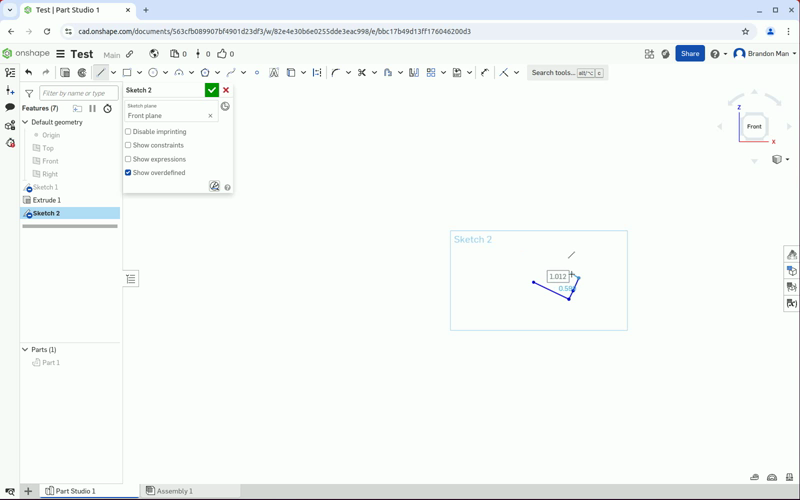
scroll(6)
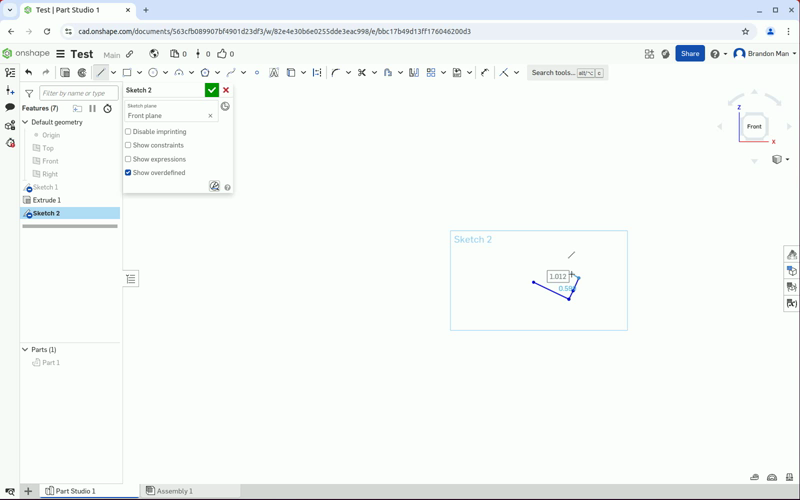
scroll(6)
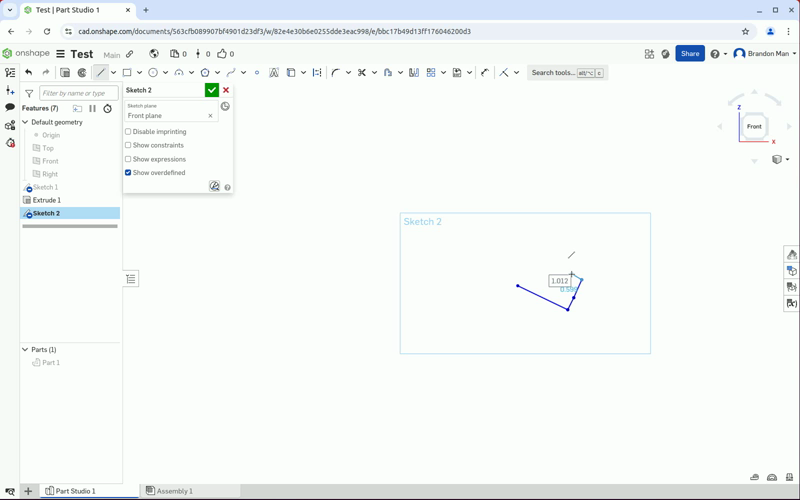
scroll(6)
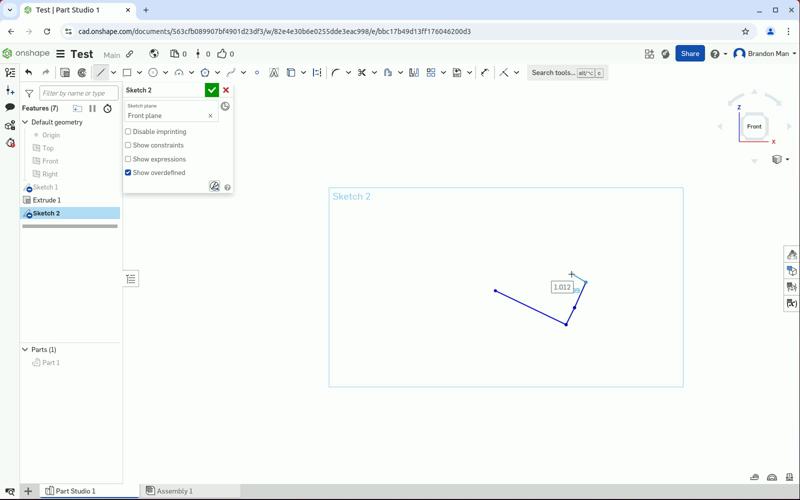
scroll(6)
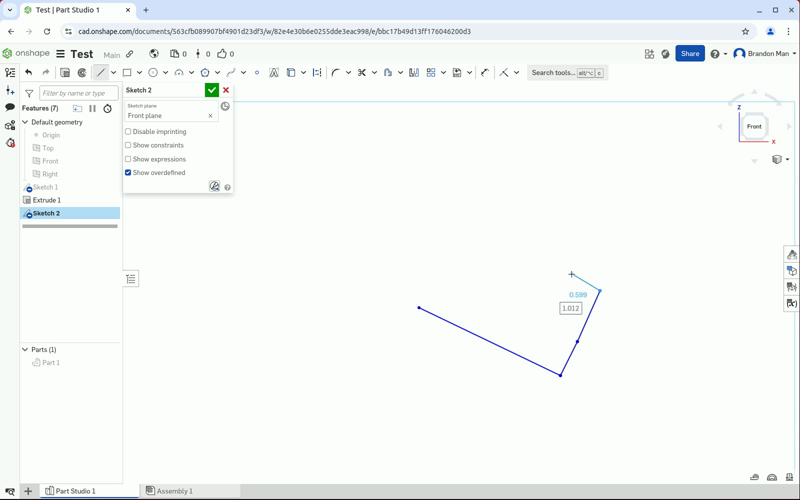
click(571, 273)
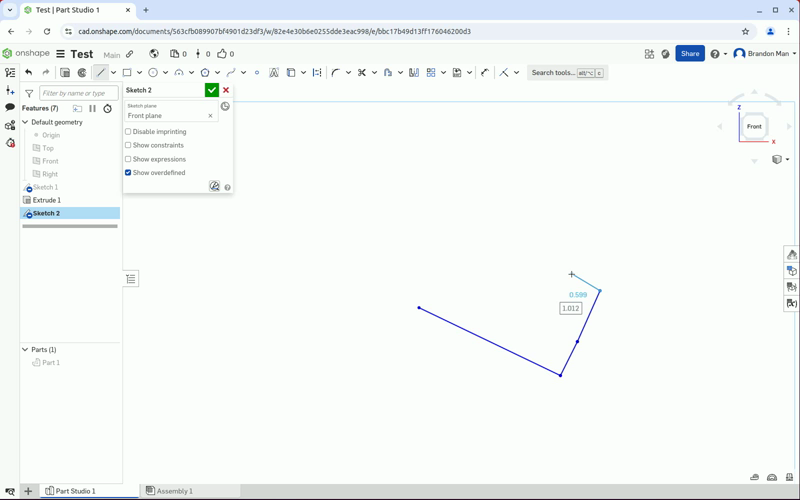
scroll(-6)
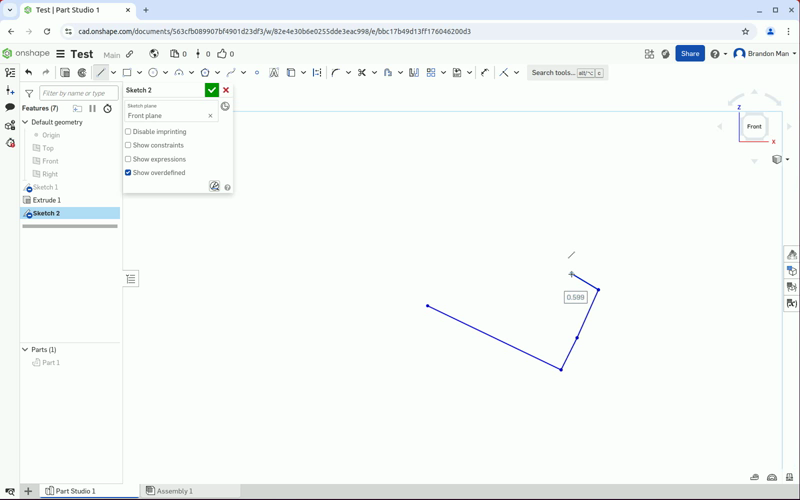
scroll(-6)
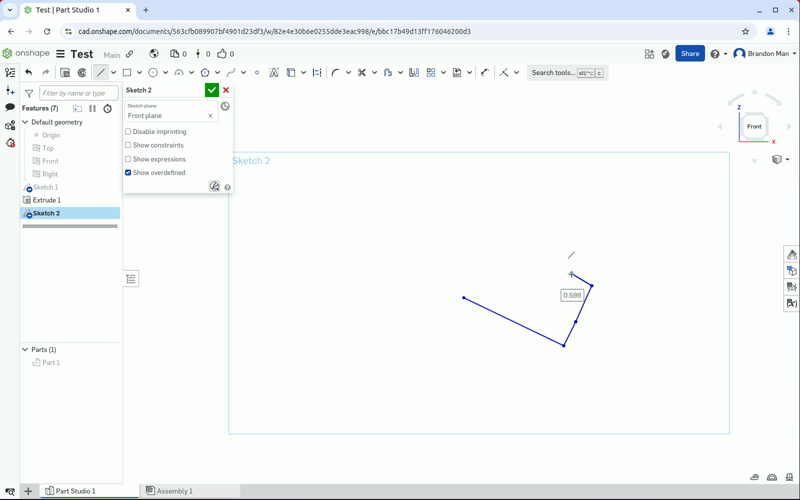
scroll(-6)
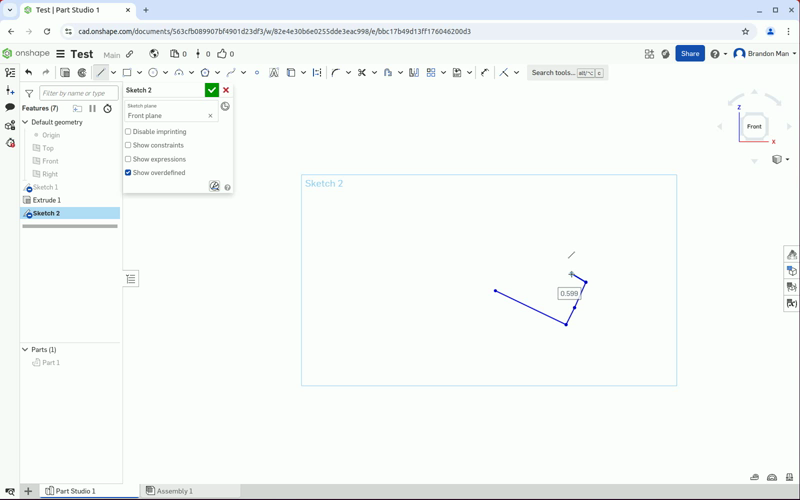
scroll(-6)
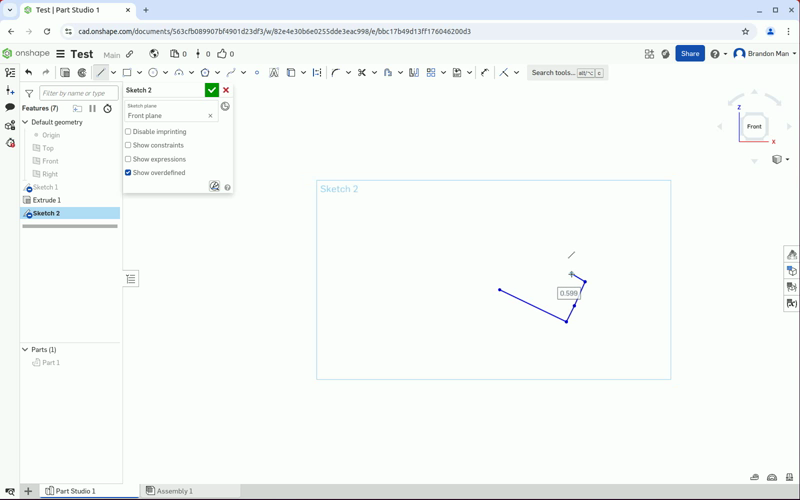
scroll(-6)
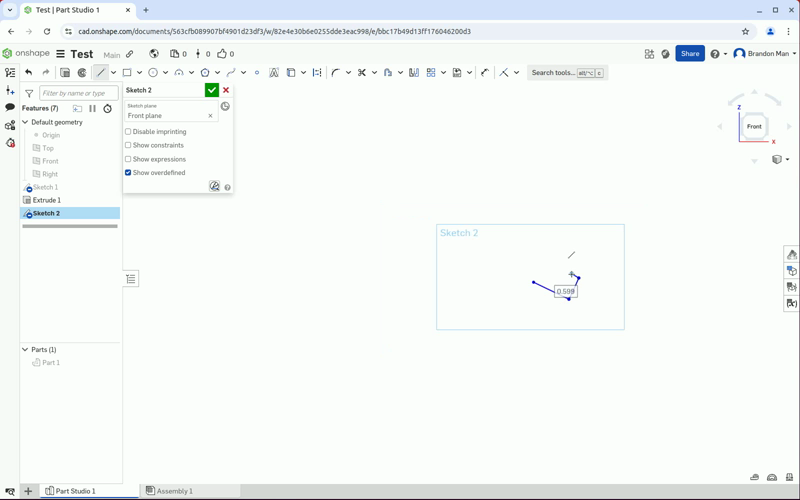
scroll(-6)
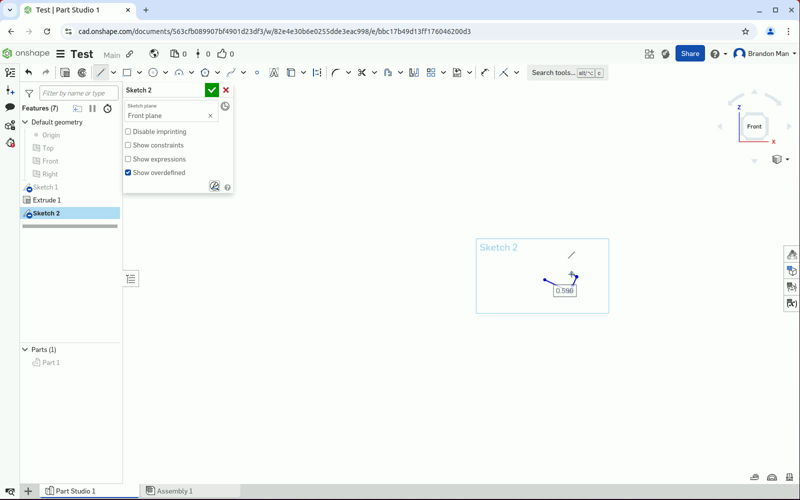
scroll(-6)
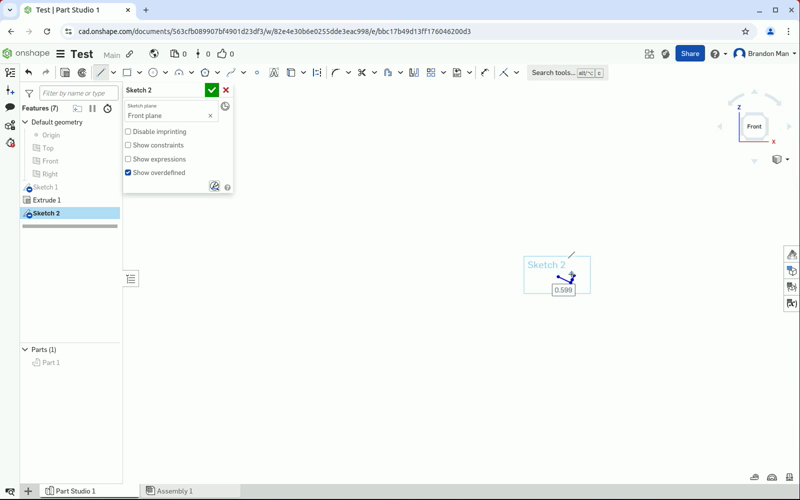
key_up(shift)
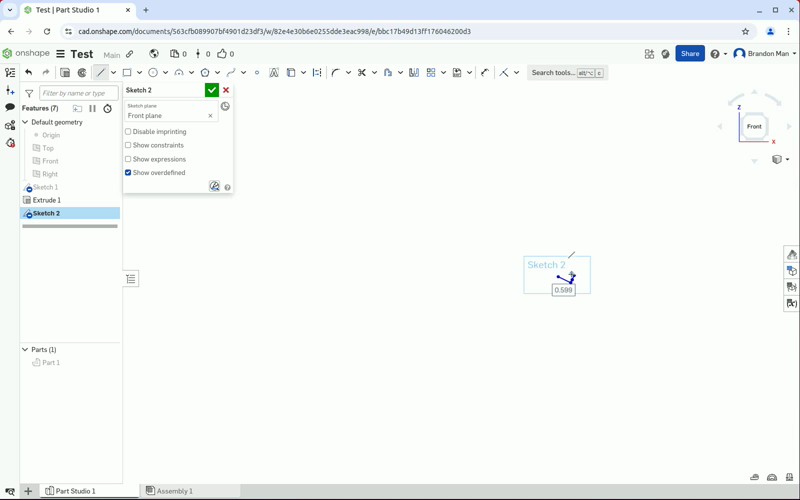
key_down(shift)
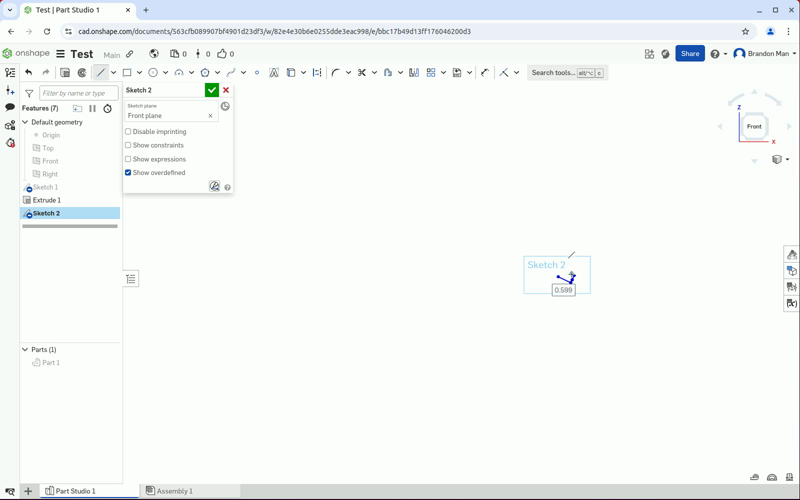
mouse_move(589, 273)
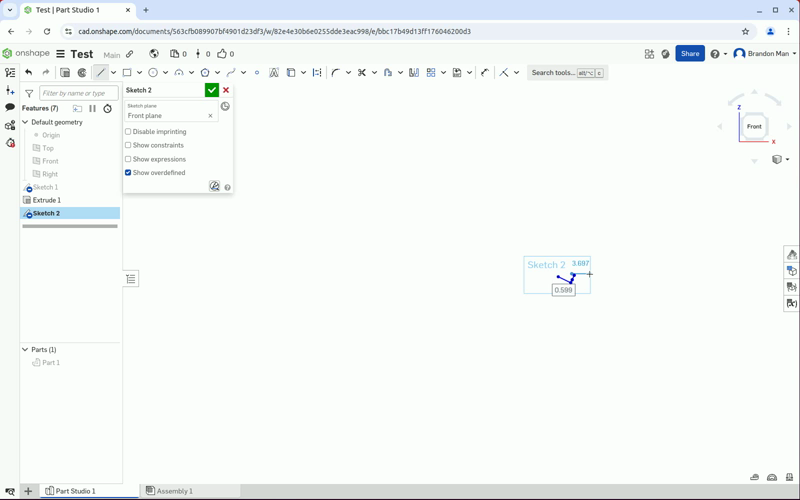
mouse_move(561, 269)
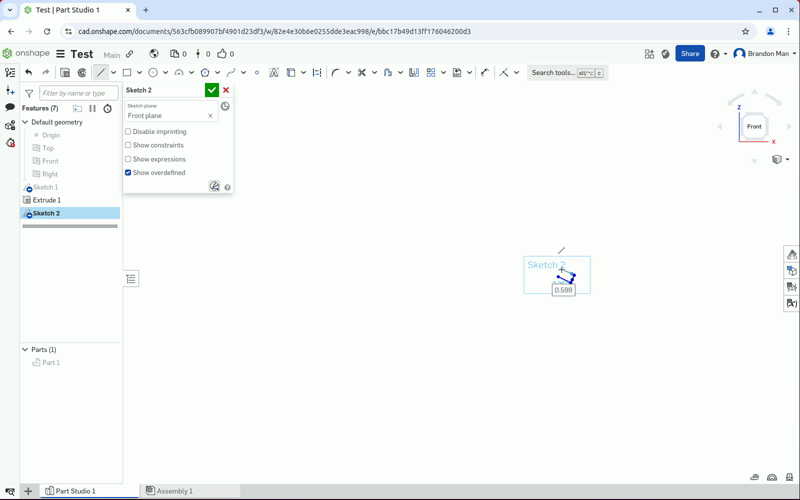
click(561, 269)
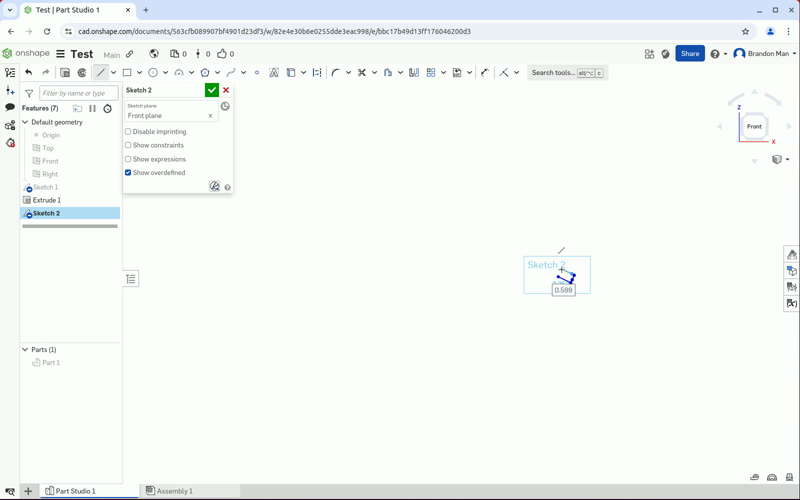
key_up(shift)
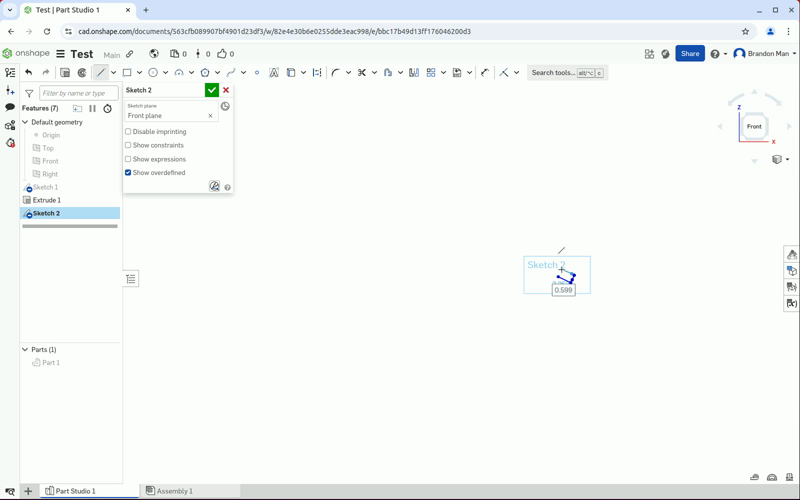
mouse_move(589, 269)
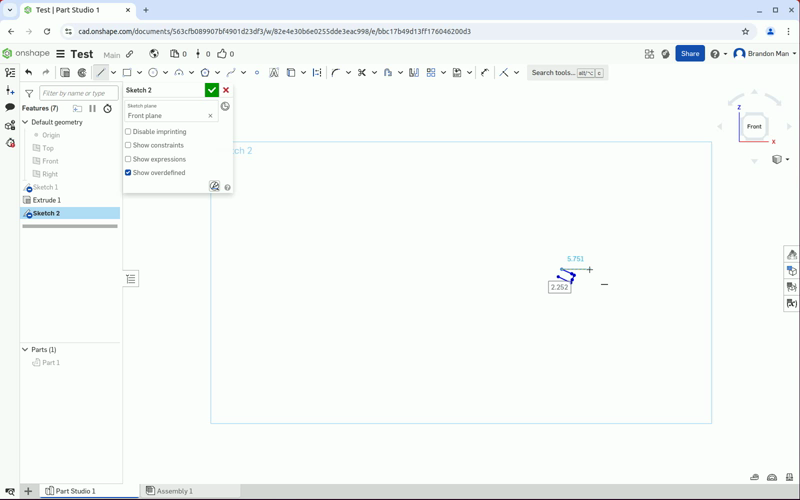
key_down(shift)
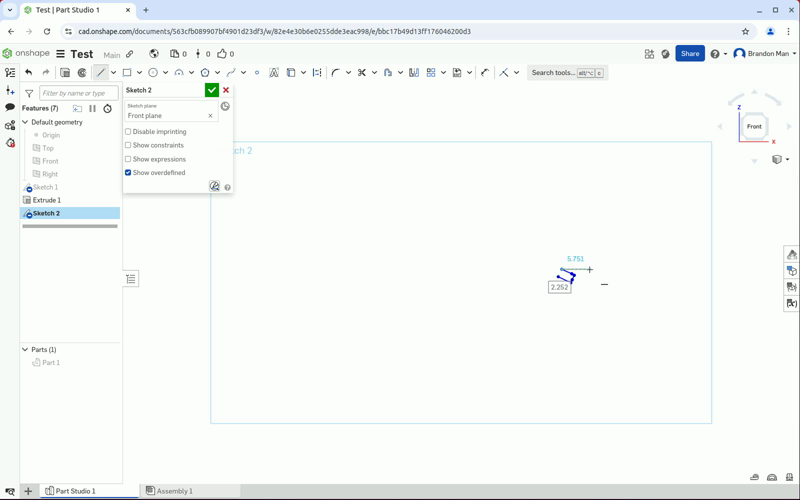
mouse_move(558, 276)
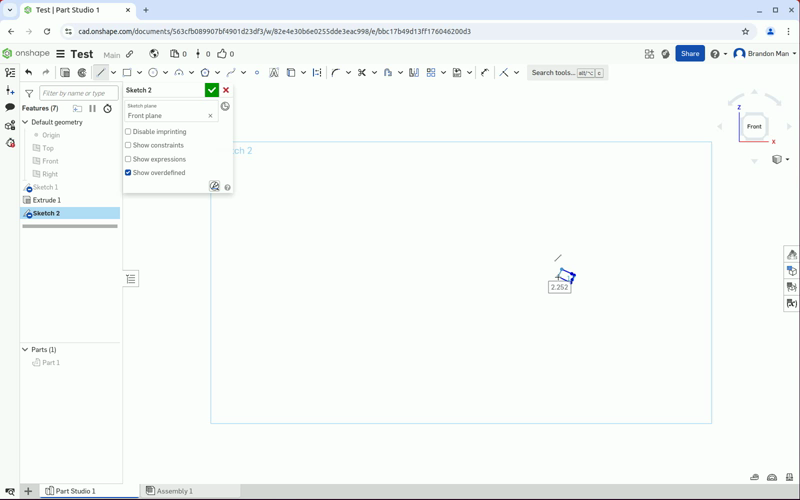
key_up(shift)
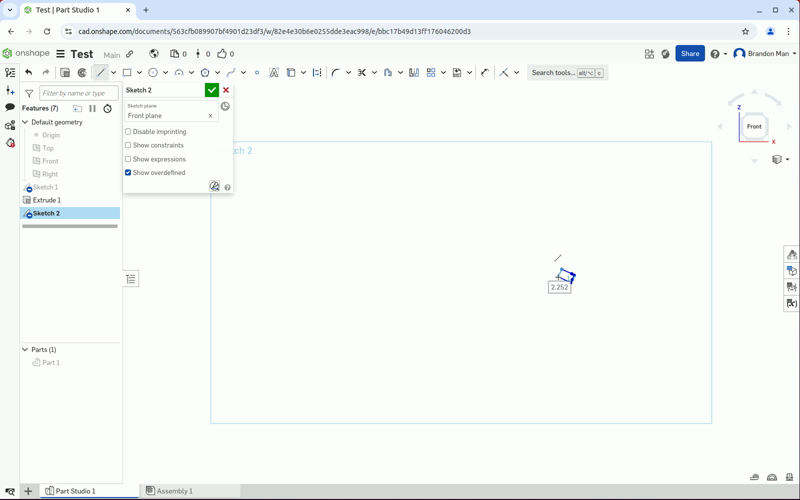
click(558, 276)
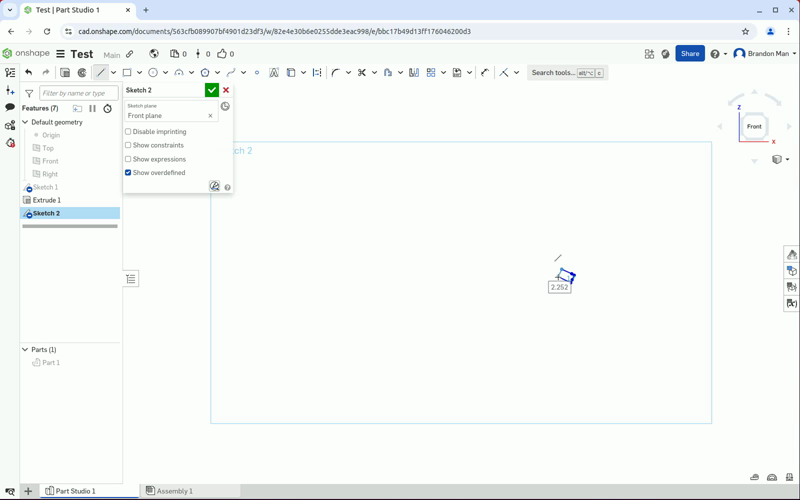
key(esc)
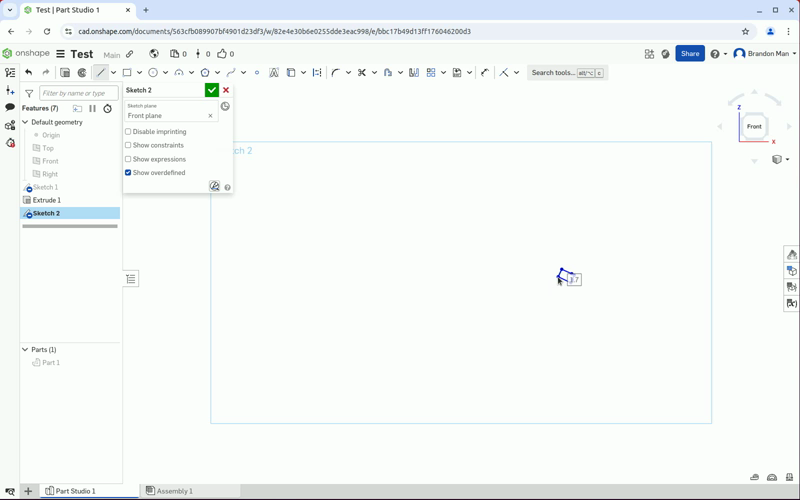
mouse_move(570, 275)
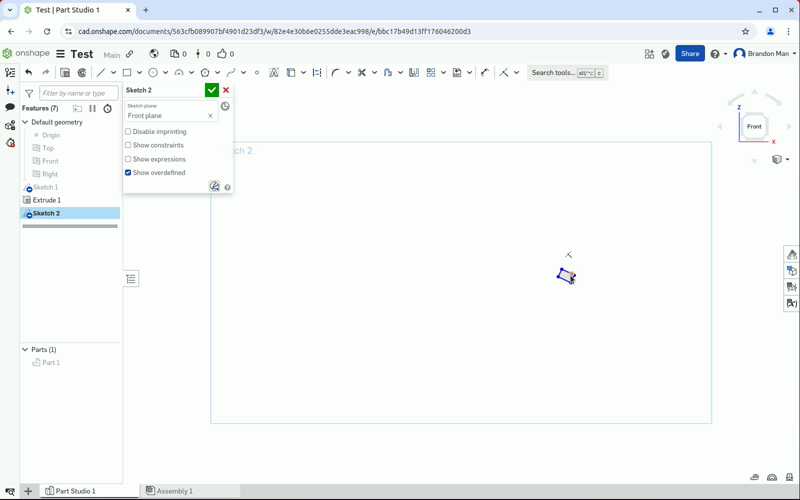
scroll(6)
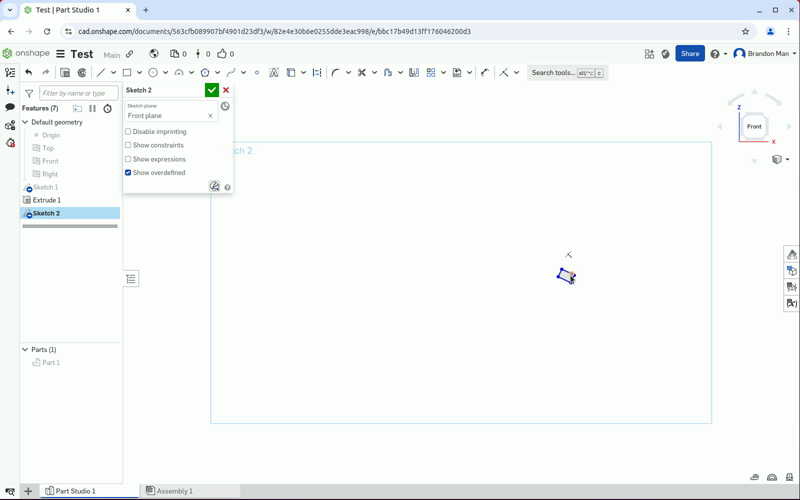
scroll(6)
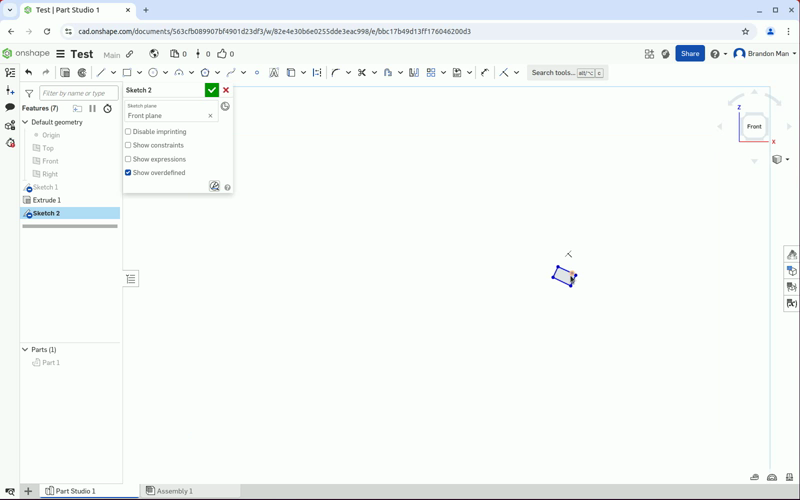
scroll(6)
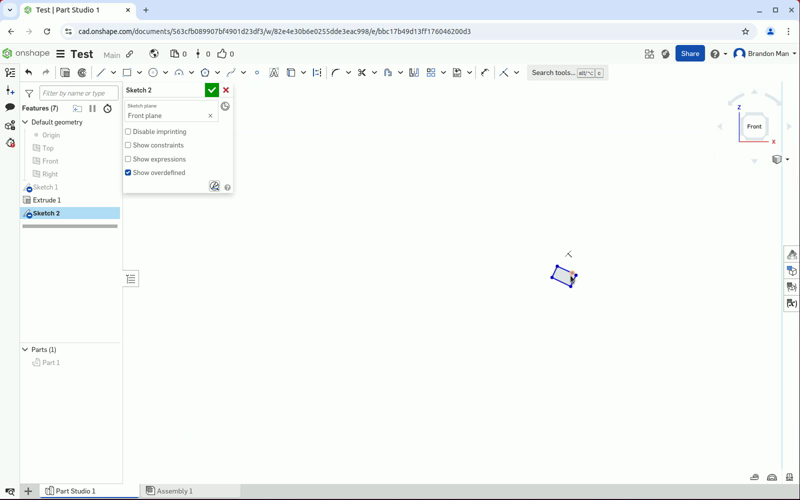
scroll(6)
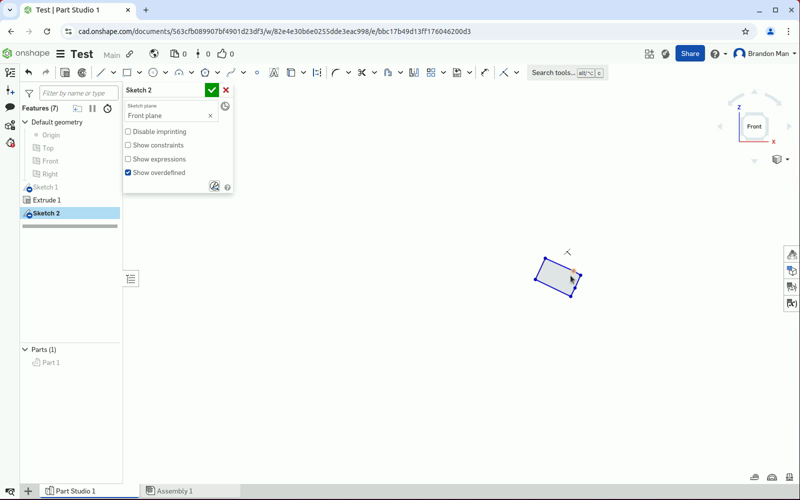
scroll(6)
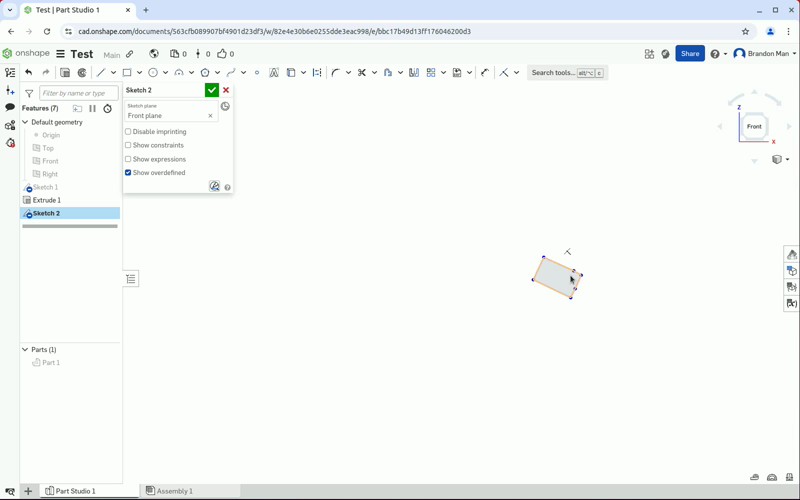
scroll(6)
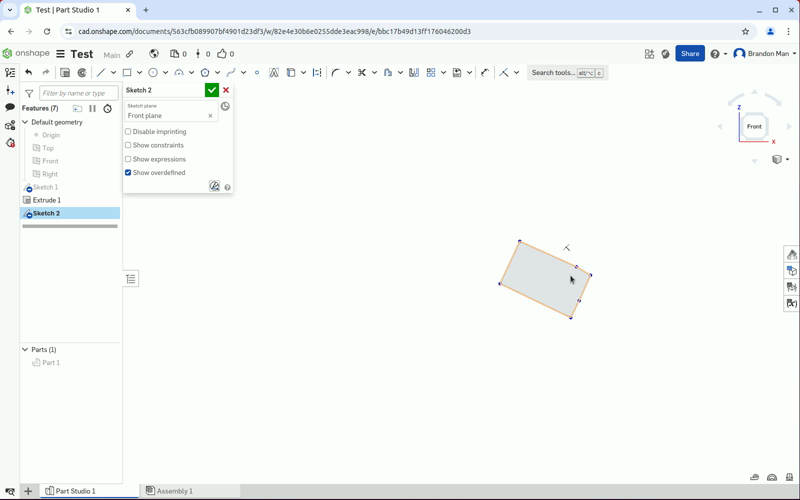
scroll(6)
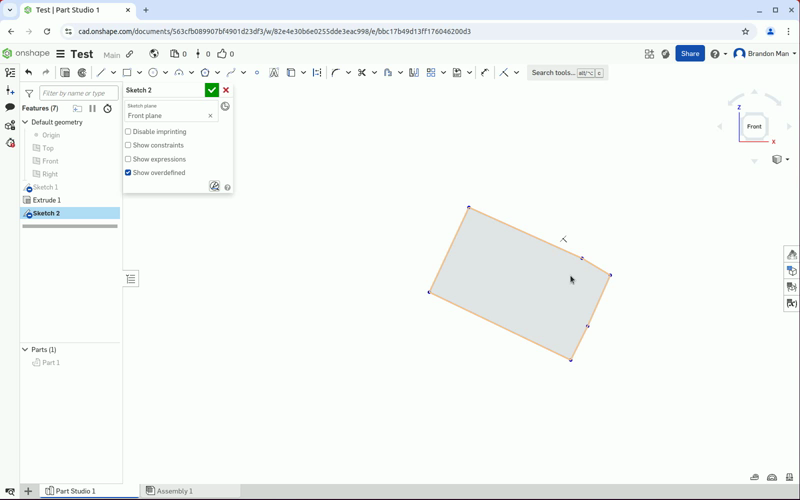
click(570, 275)
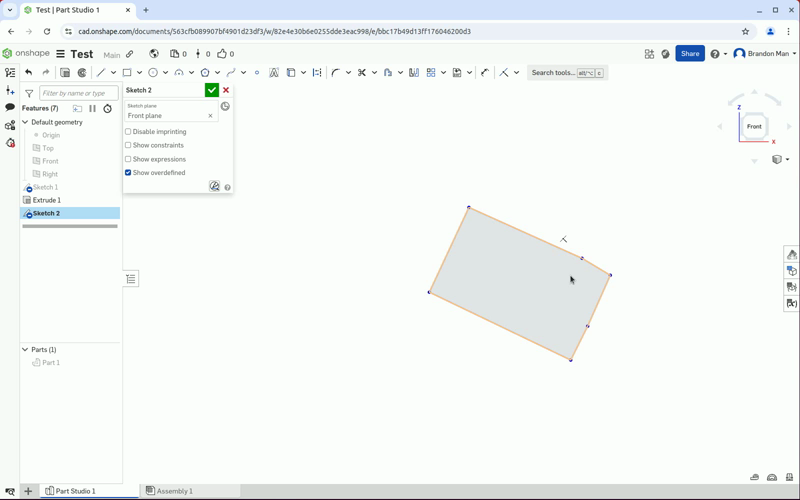
scroll(-6)
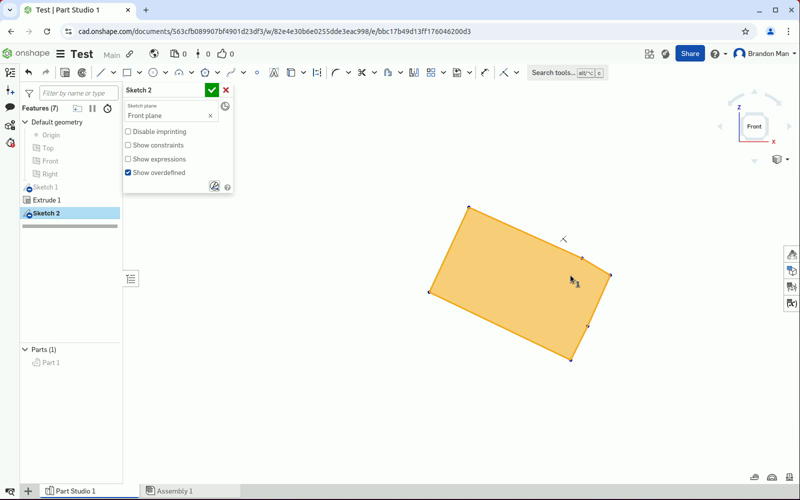
scroll(-6)
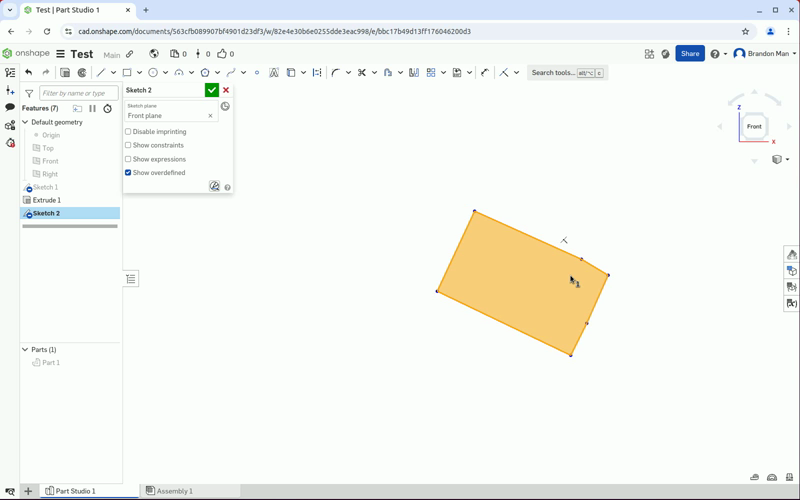
scroll(-6)
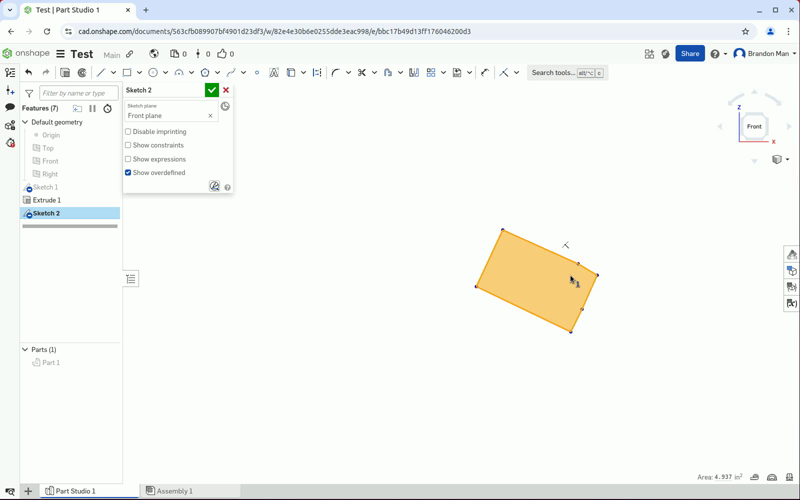
scroll(-6)
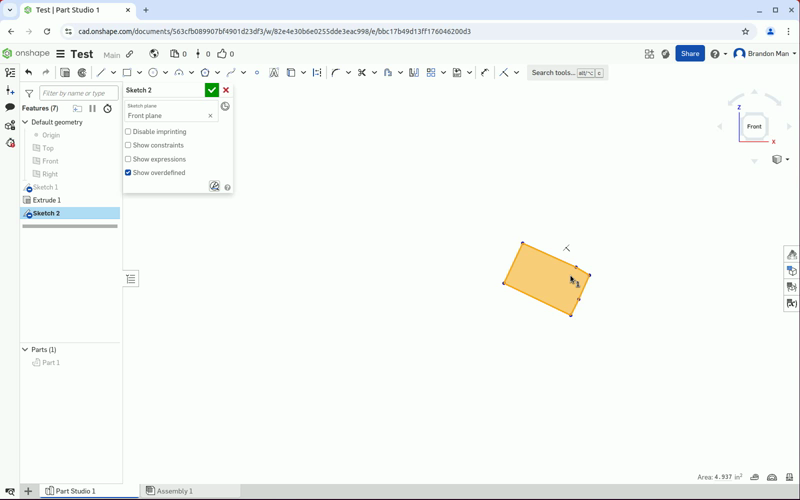
scroll(-6)
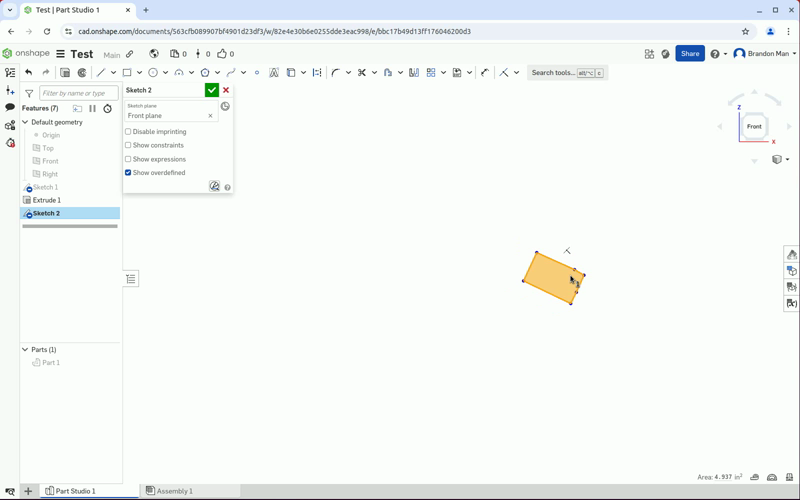
scroll(-6)
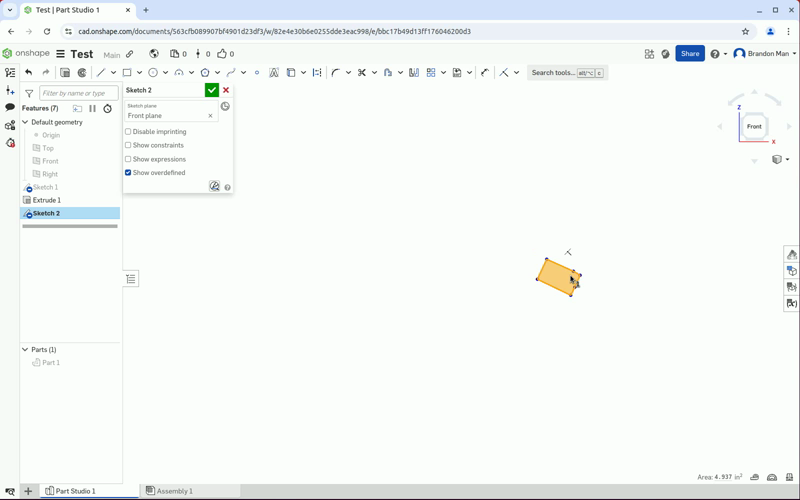
scroll(-6)
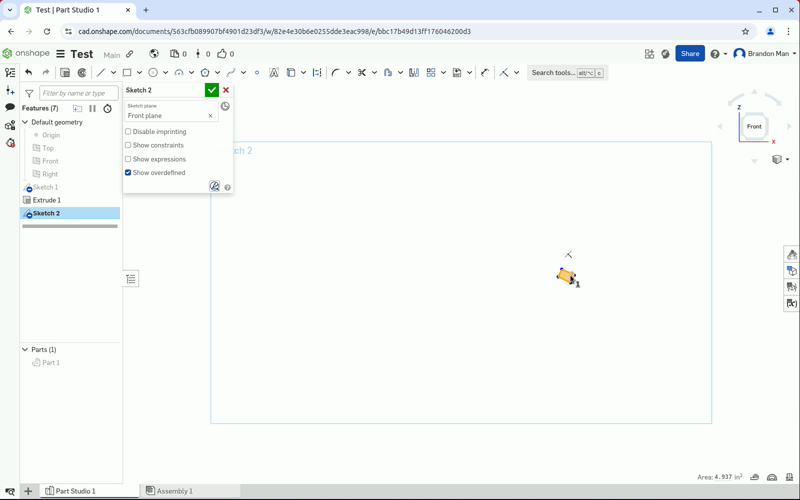
mouse_move(73, 352)
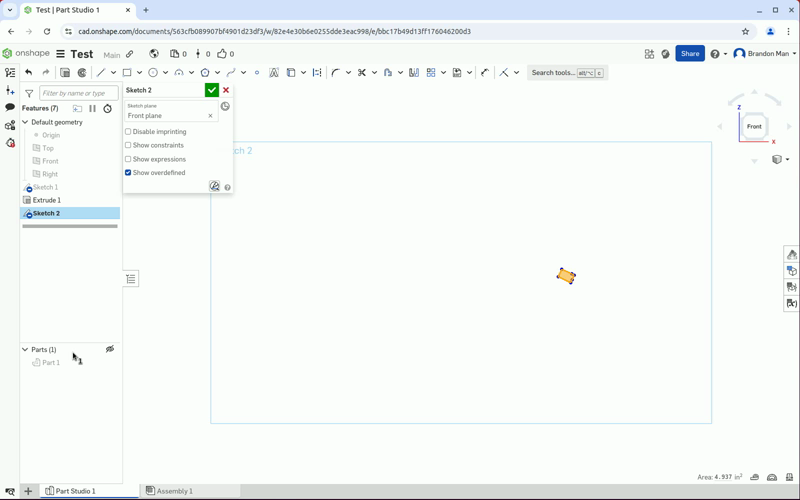
key(shift+y)
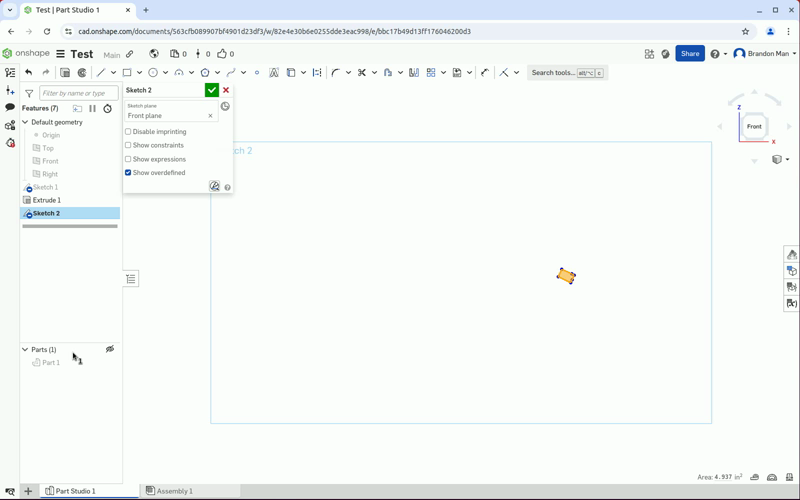
key(shift+e)
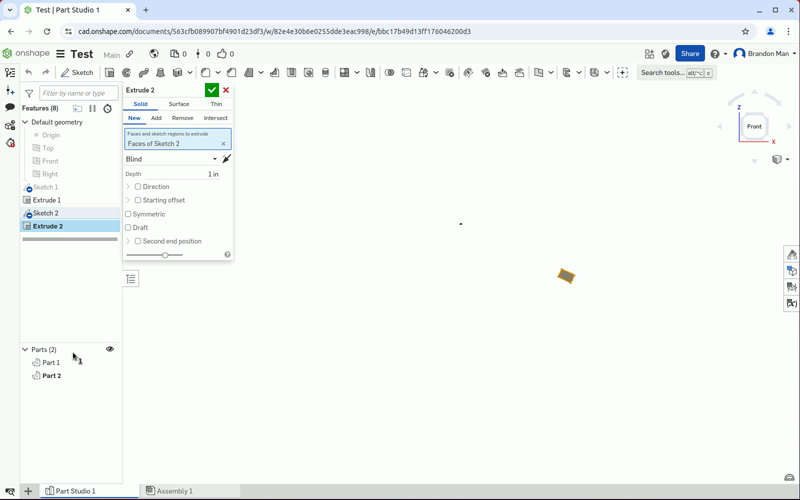
mouse_move(143, 106)
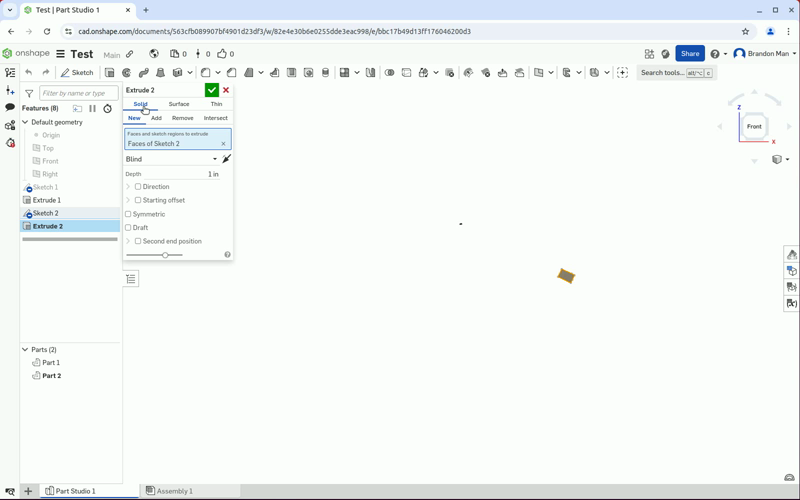
click(143, 106)
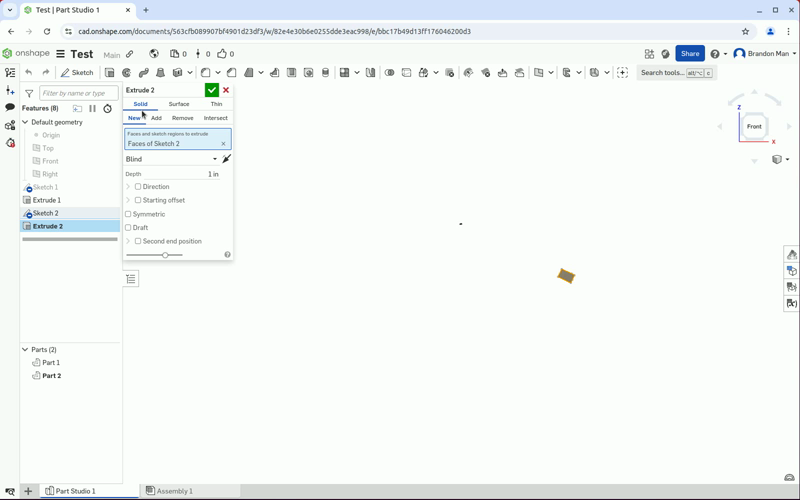
mouse_move(137, 120)
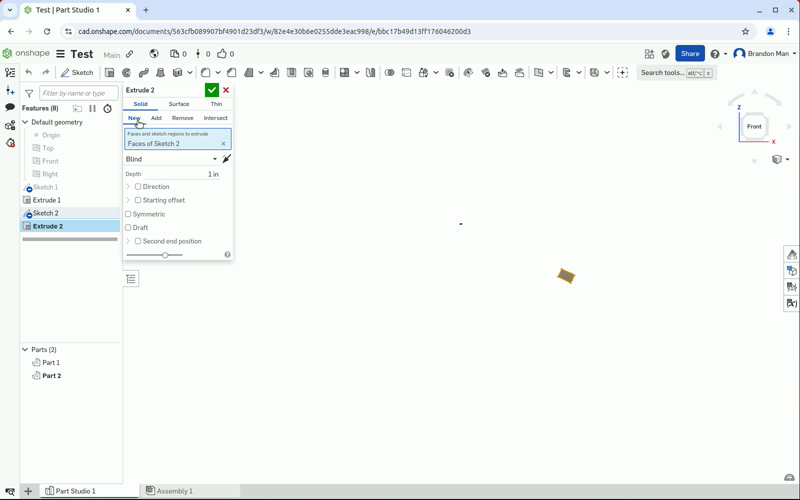
click(137, 120)
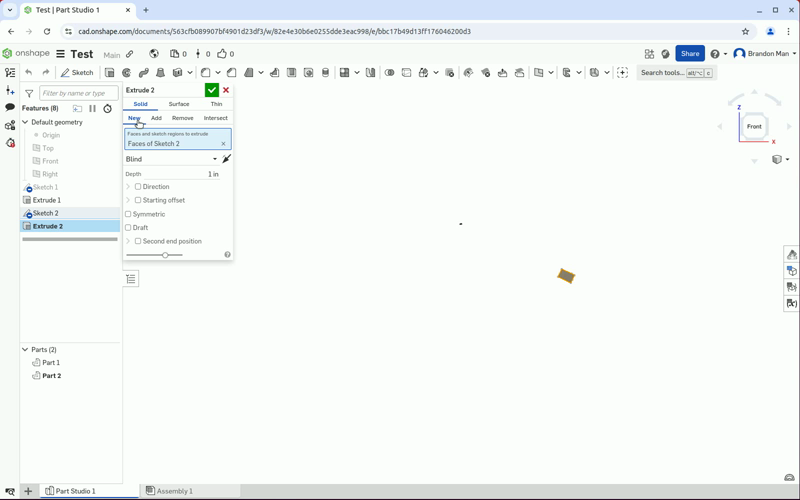
key(tab, 4)
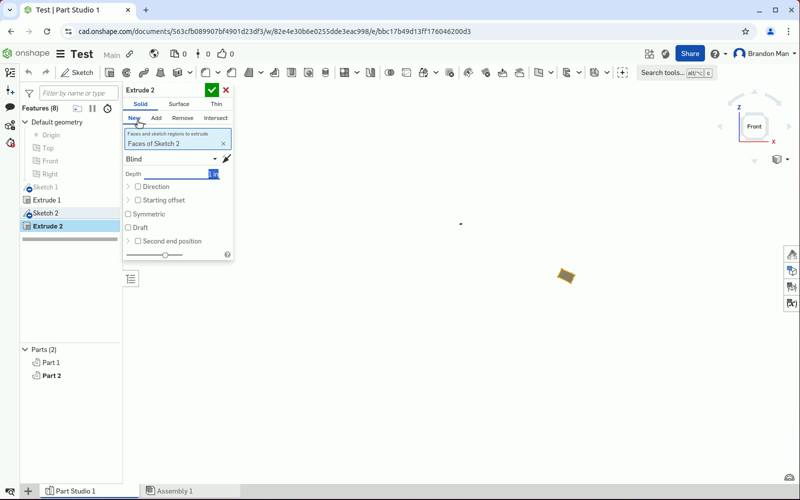
text(0.722)
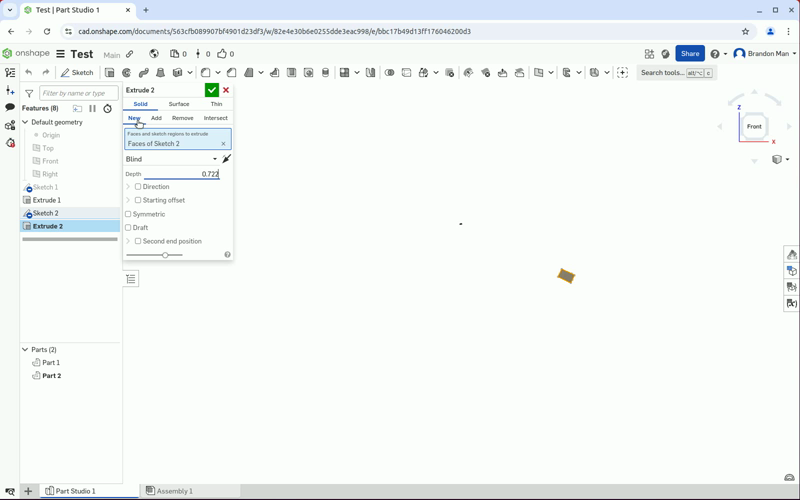
key(enter)
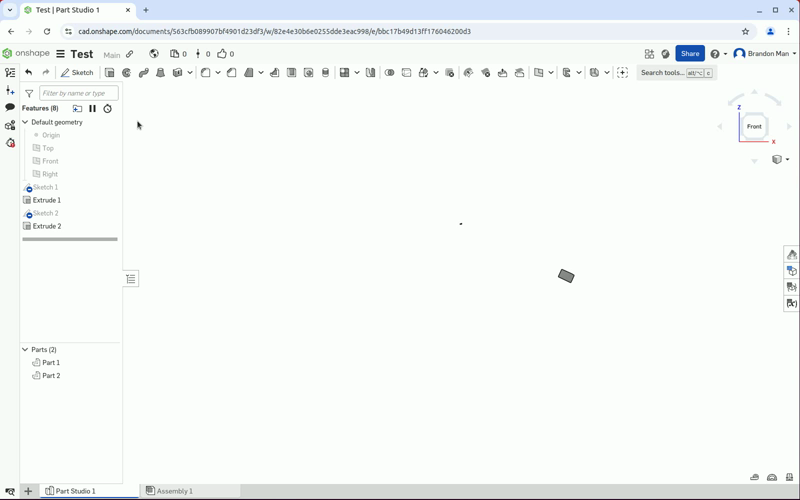
key(shift+h)
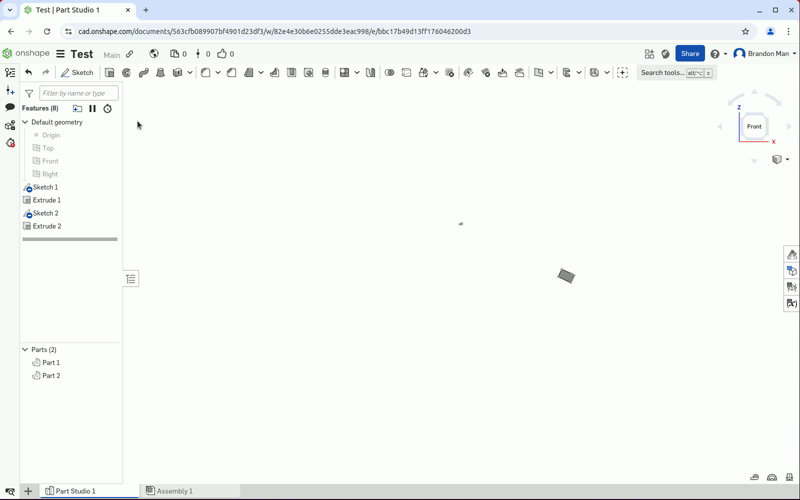
key(shift+h)
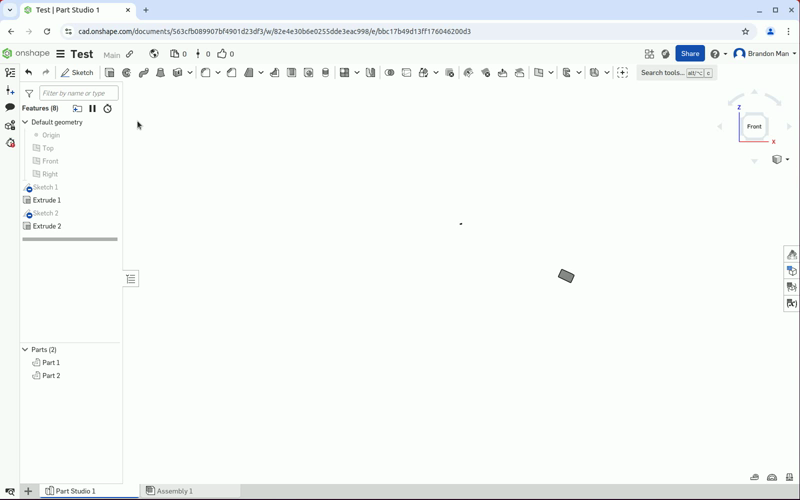
mouse_move(73, 189)
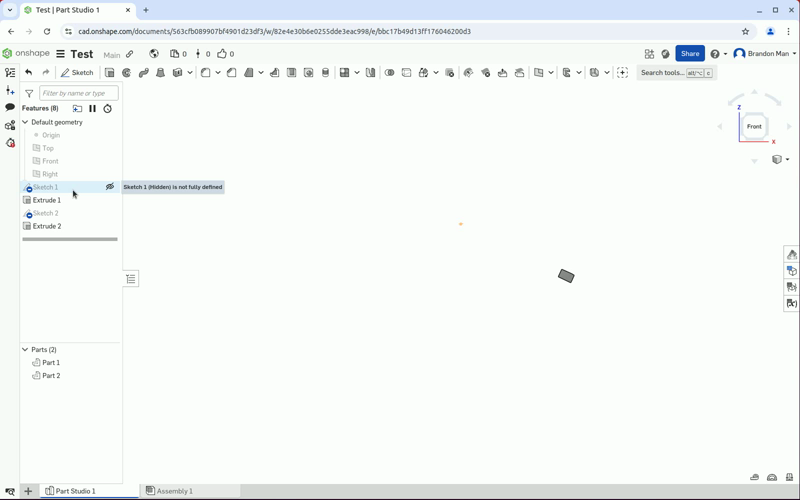
click(73, 189)
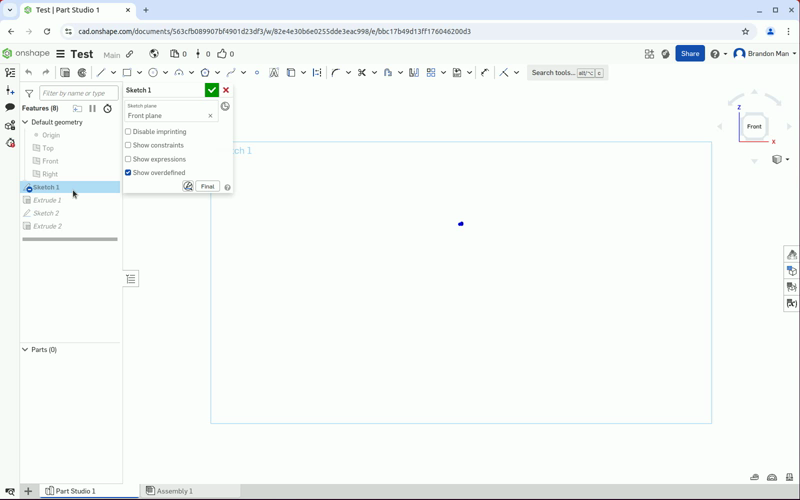
mouse_move(229, 92)
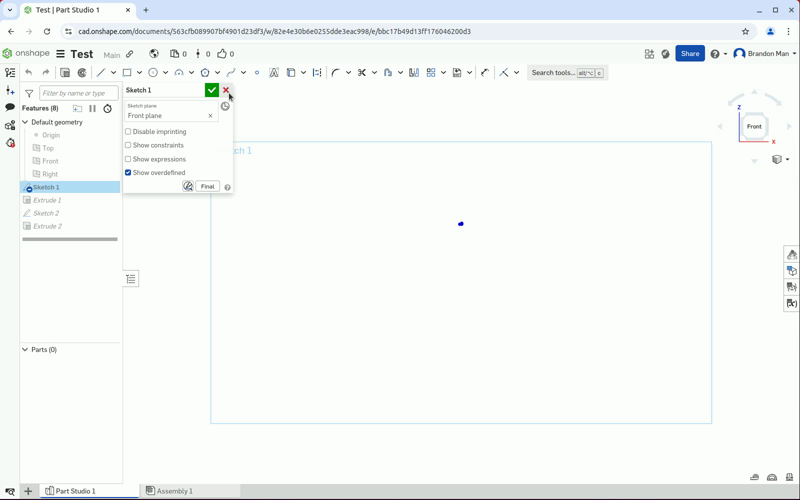
click(229, 92)
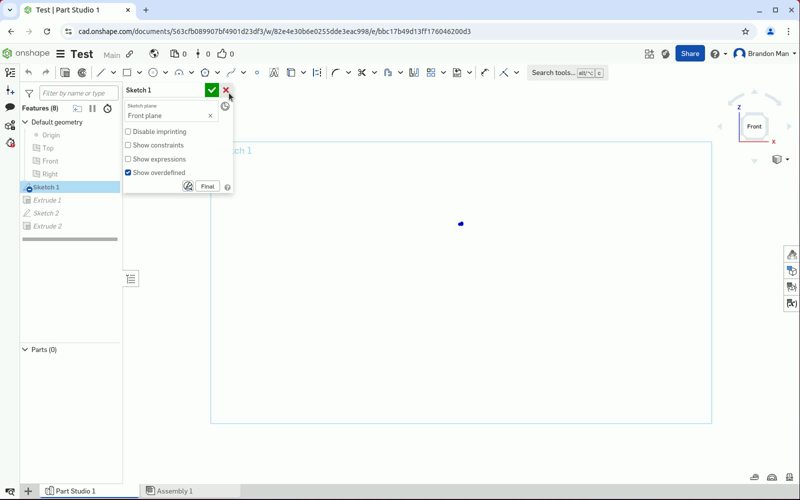
key(shift+s)
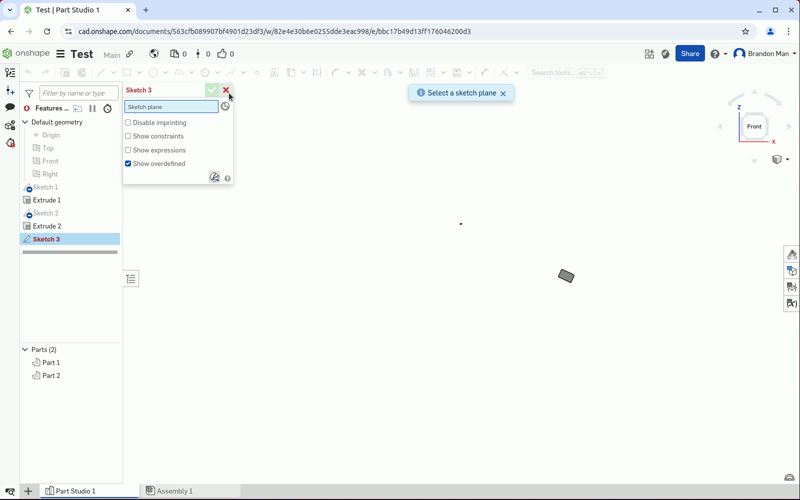
mouse_move(73, 163)
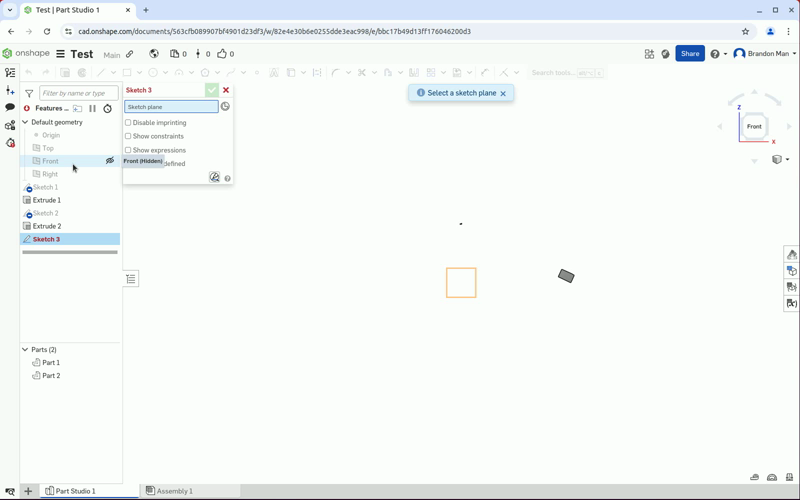
click(73, 163)
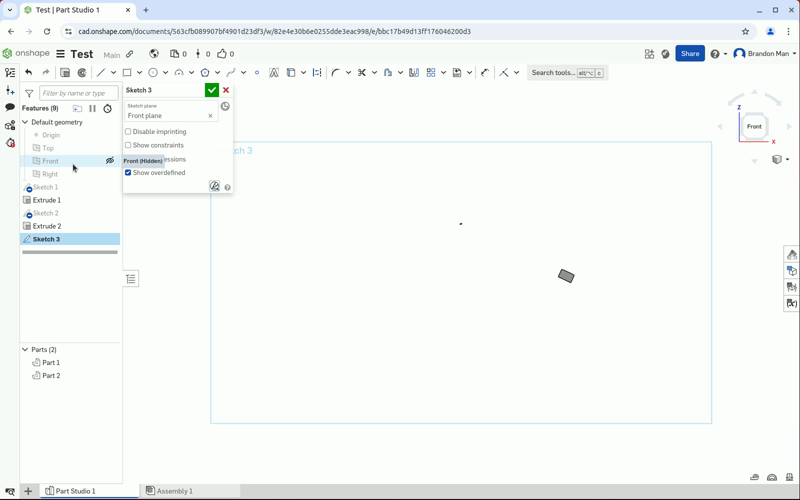
mouse_move(73, 352)
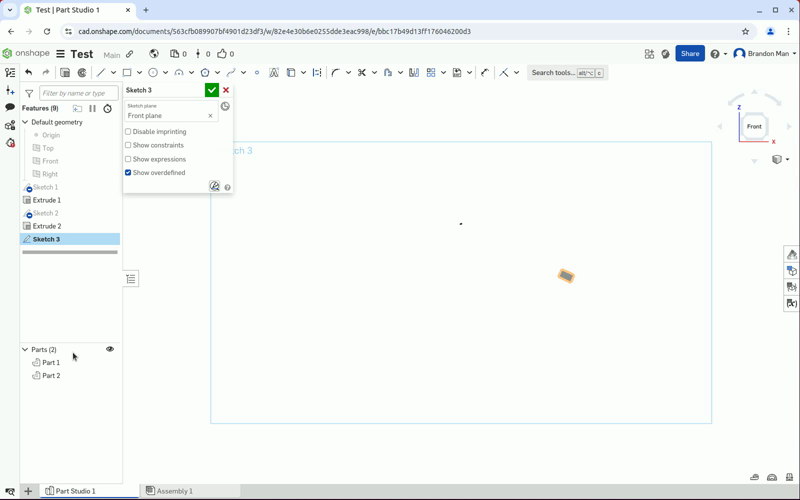
key(y)
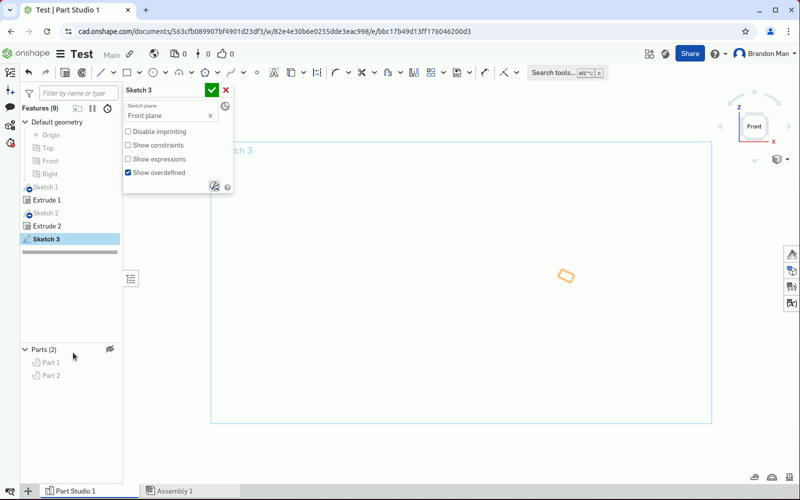
key(l)
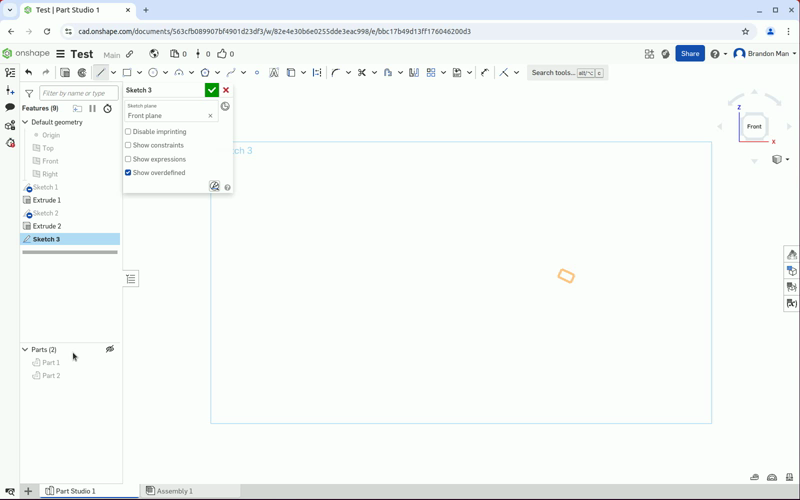
key_down(shift)
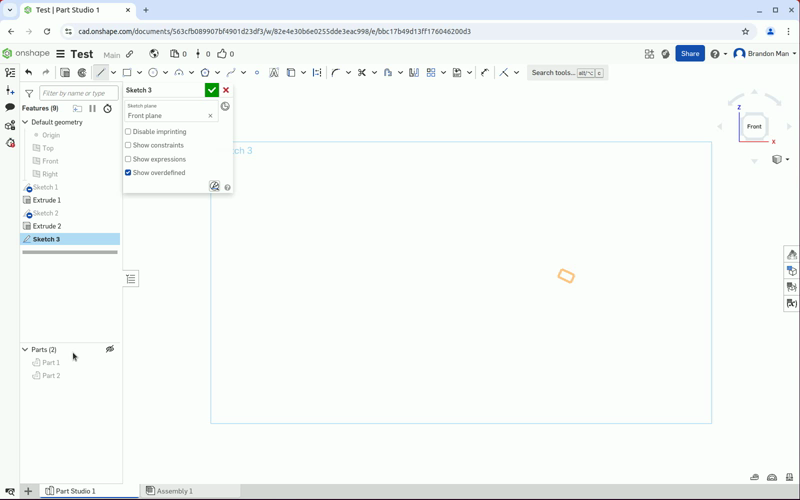
mouse_move(460, 273)
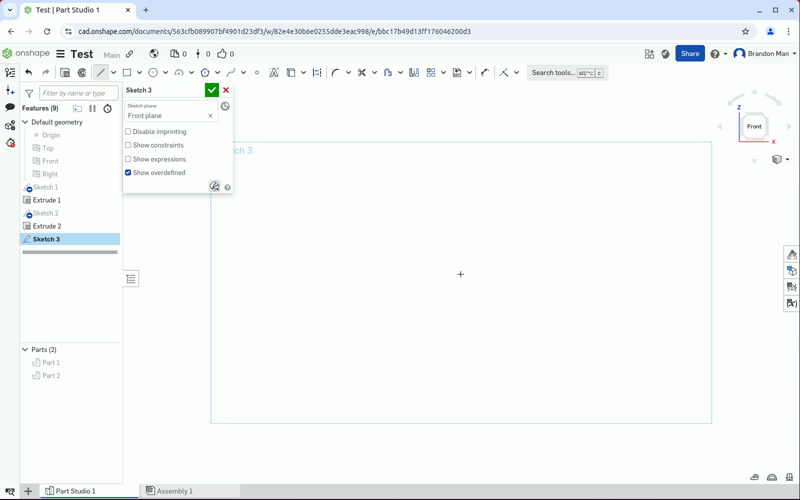
click(460, 273)
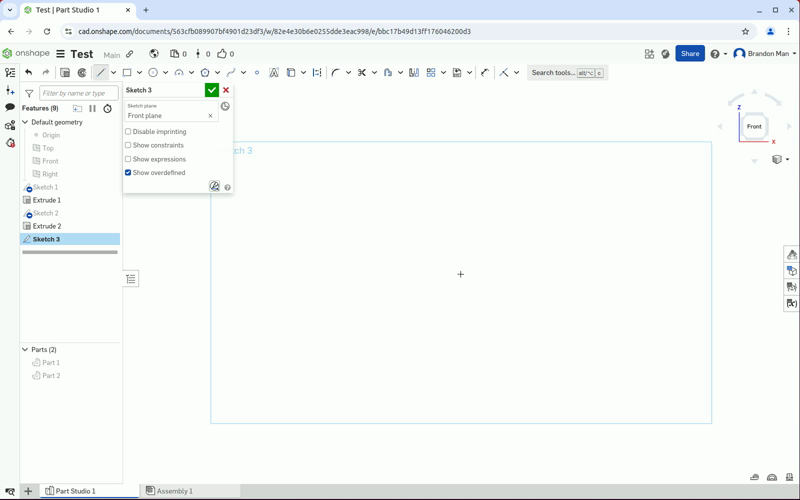
key_up(shift)
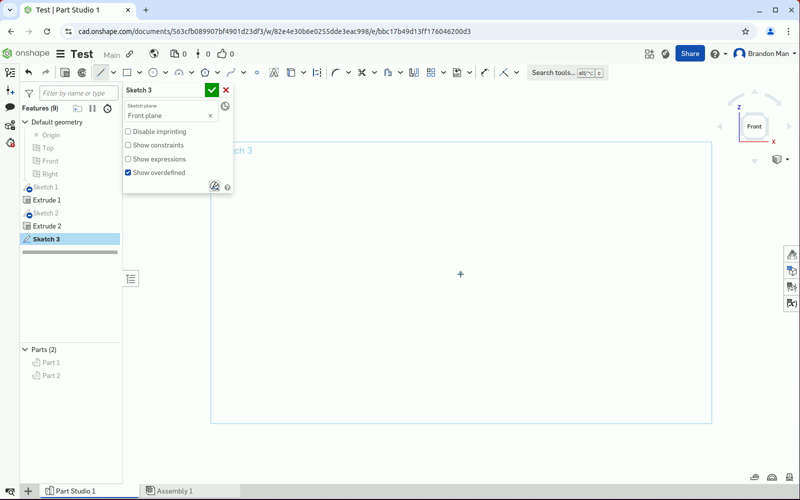
key_down(shift)
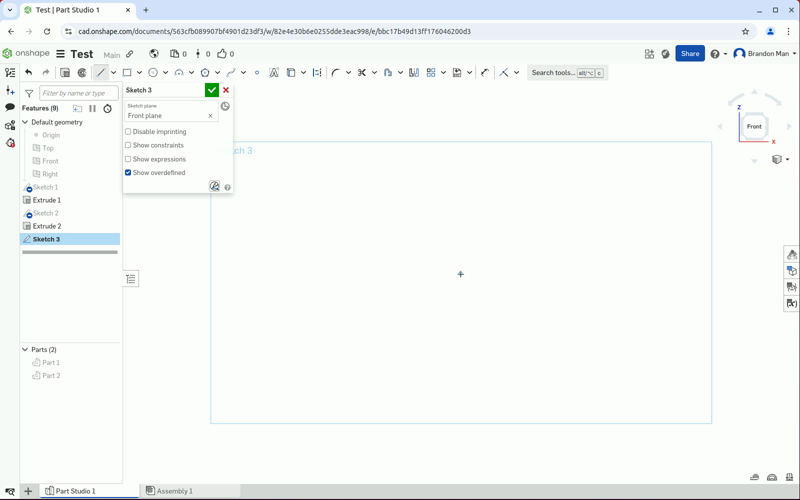
mouse_move(542, 273)
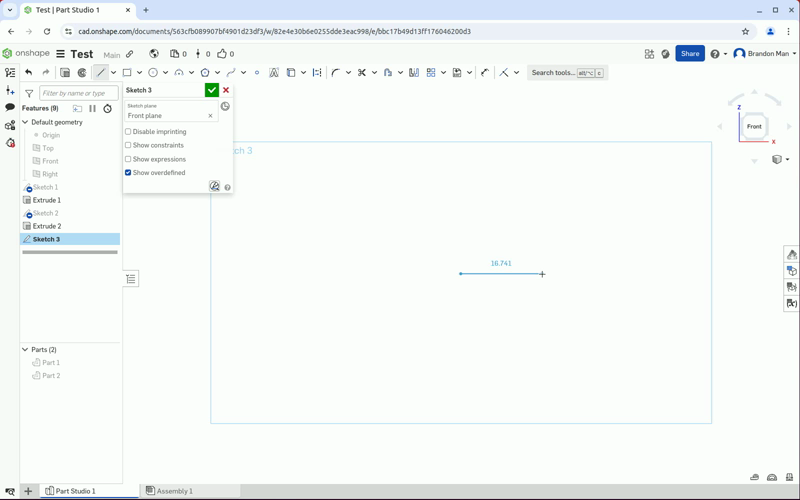
click(542, 273)
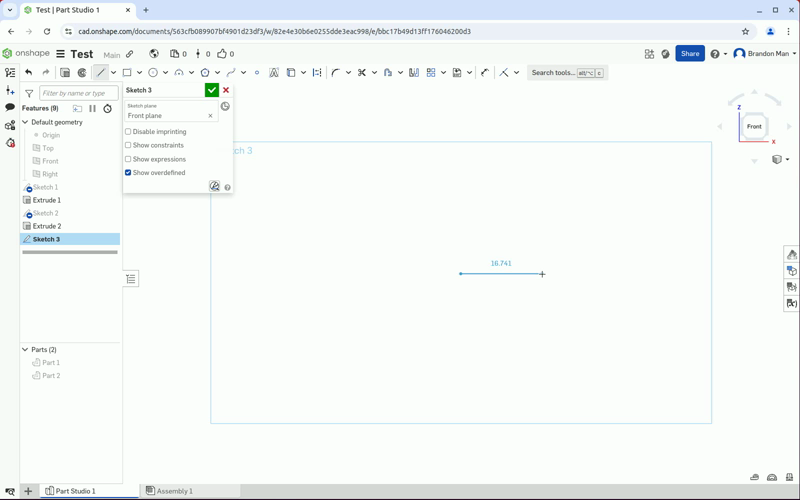
key_up(shift)
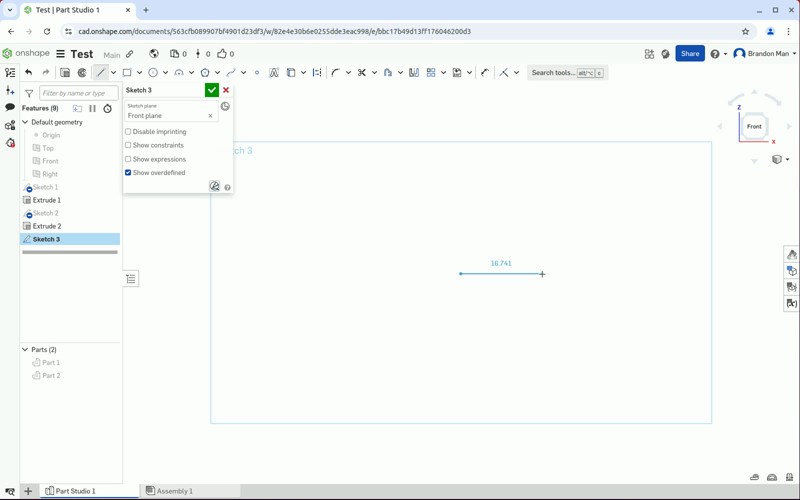
key_down(shift)
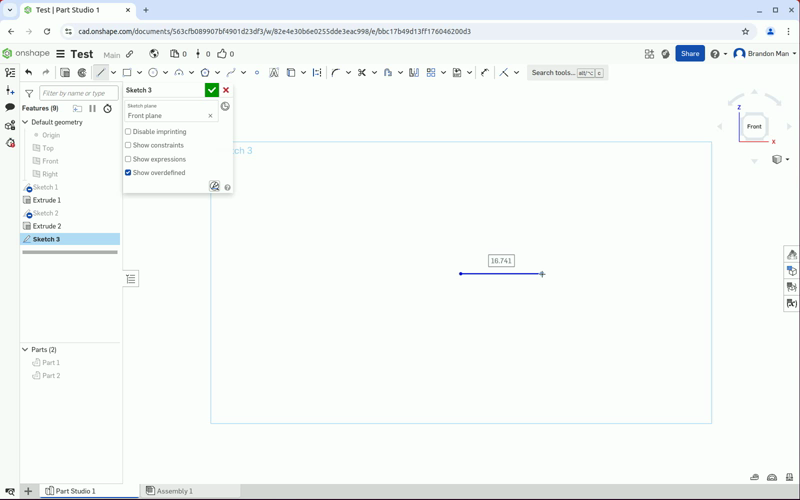
mouse_move(572, 273)
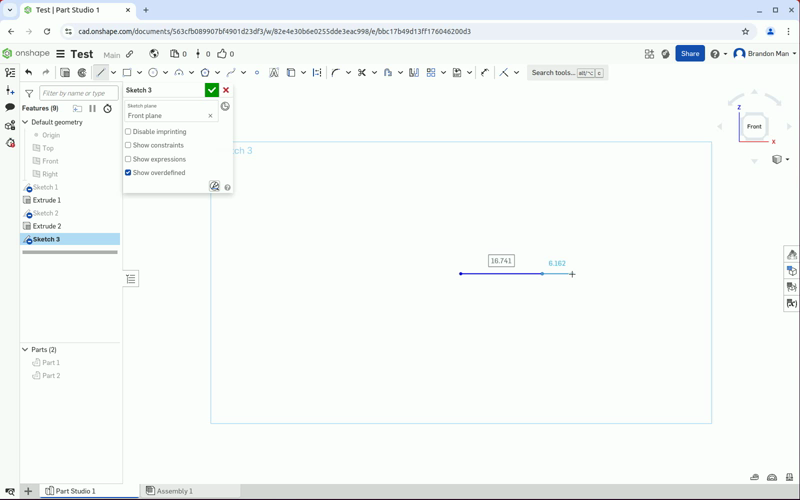
mouse_move(549, 273)
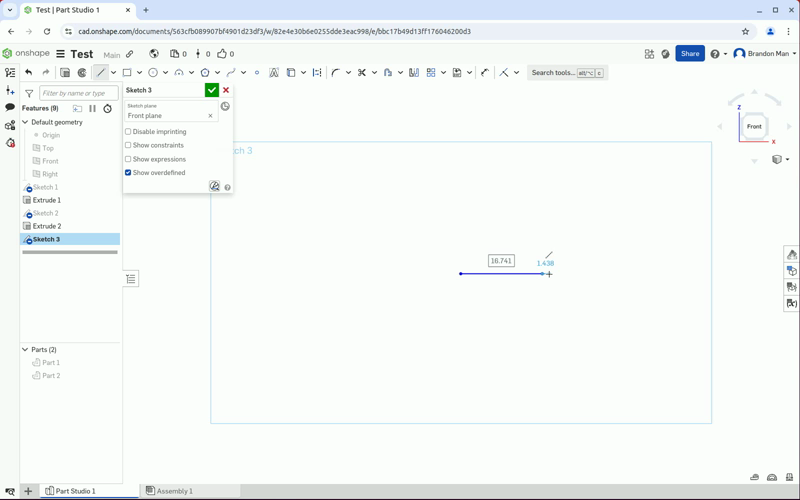
scroll(6)
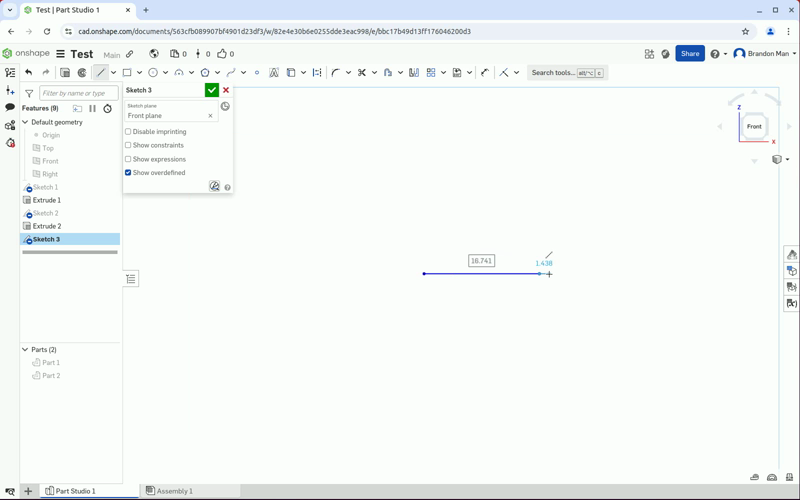
scroll(6)
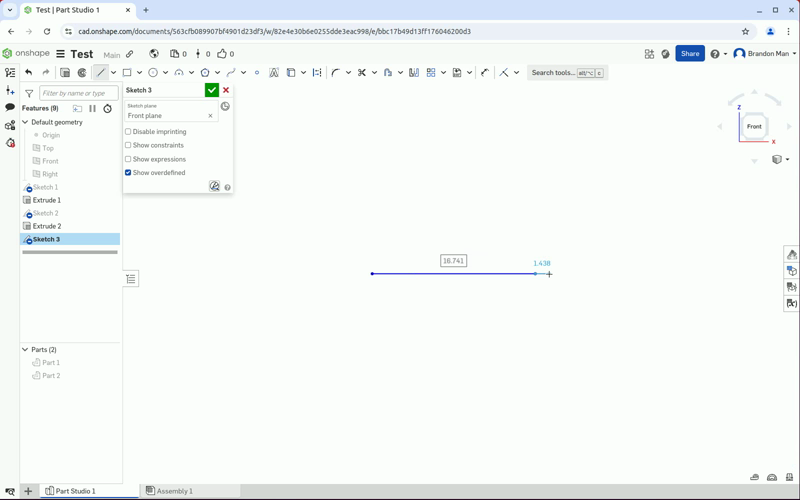
scroll(6)
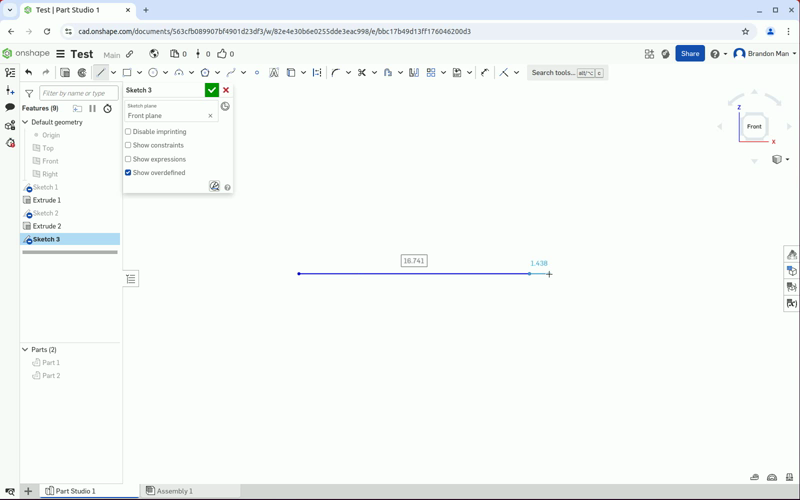
scroll(6)
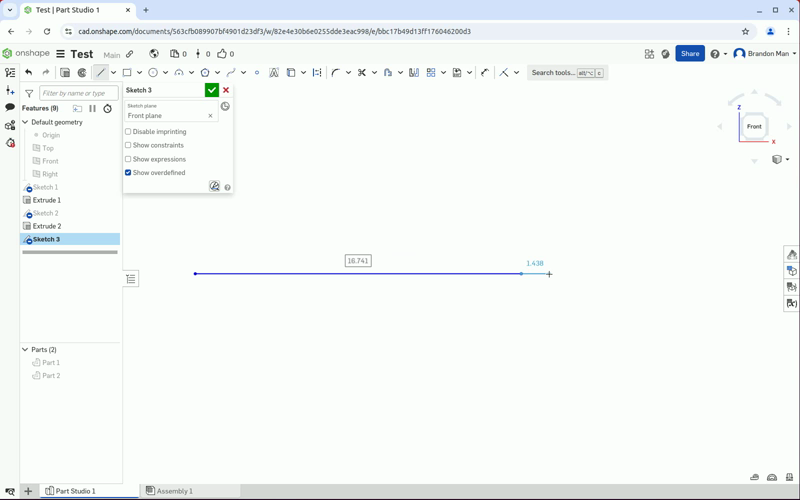
scroll(6)
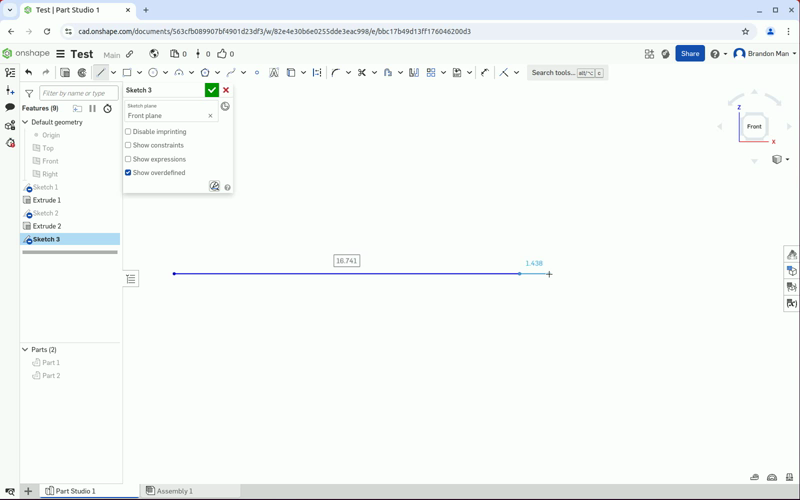
scroll(6)
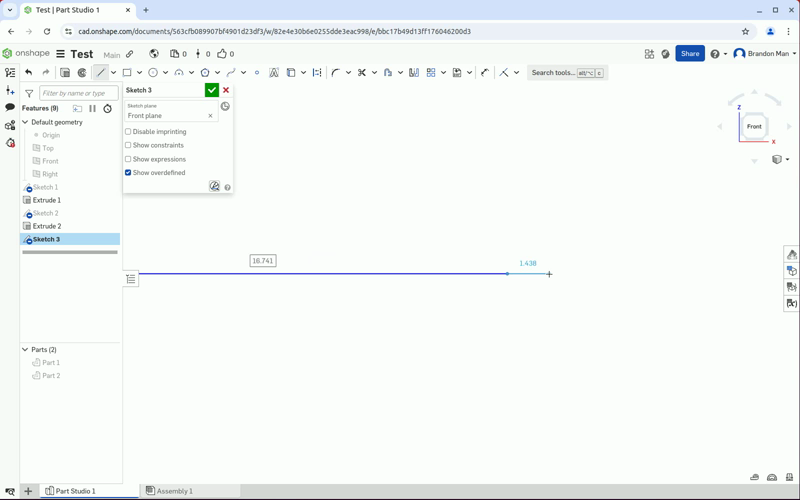
scroll(6)
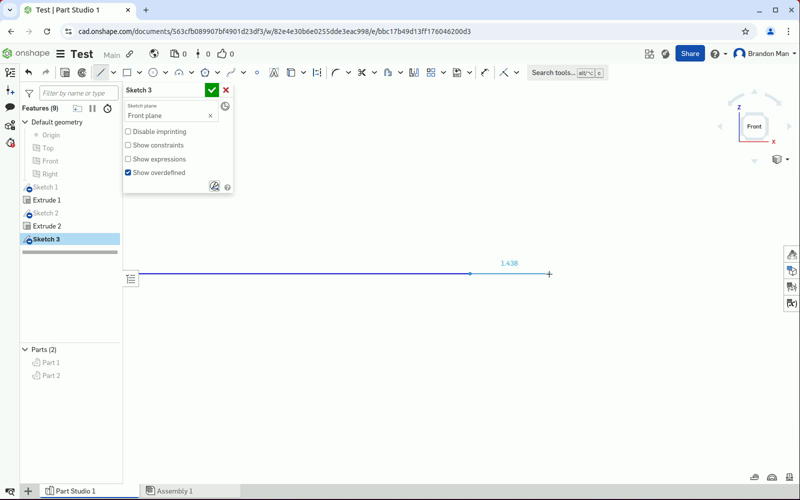
click(549, 273)
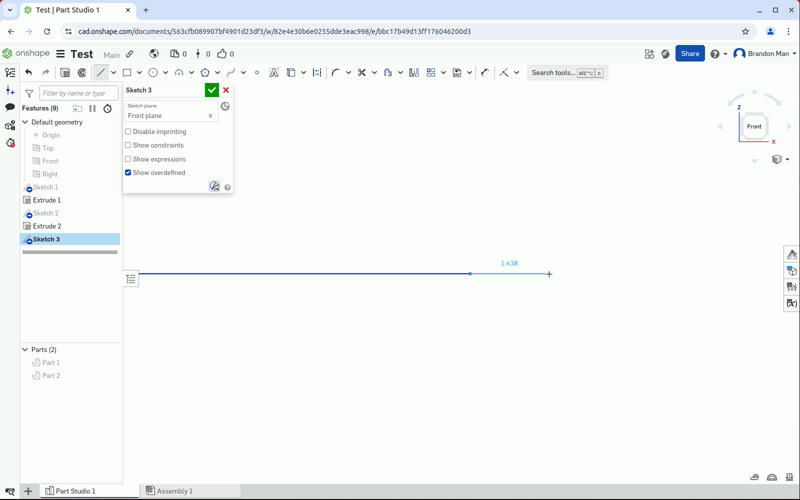
scroll(-6)
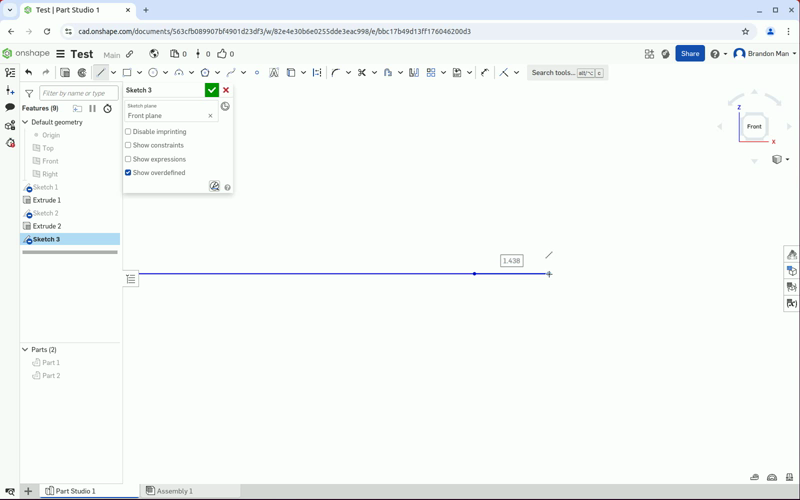
scroll(-6)
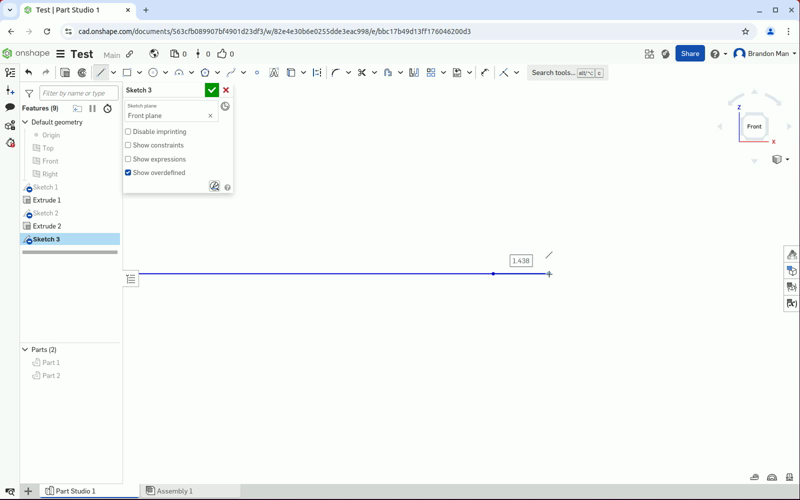
scroll(-6)
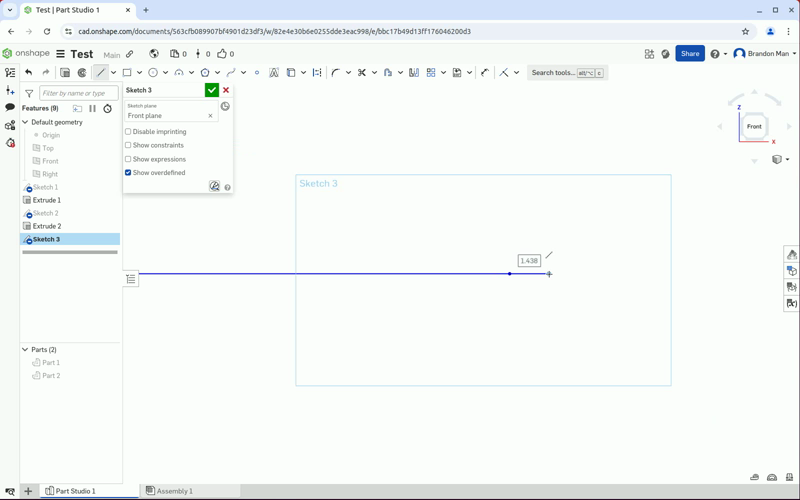
scroll(-6)
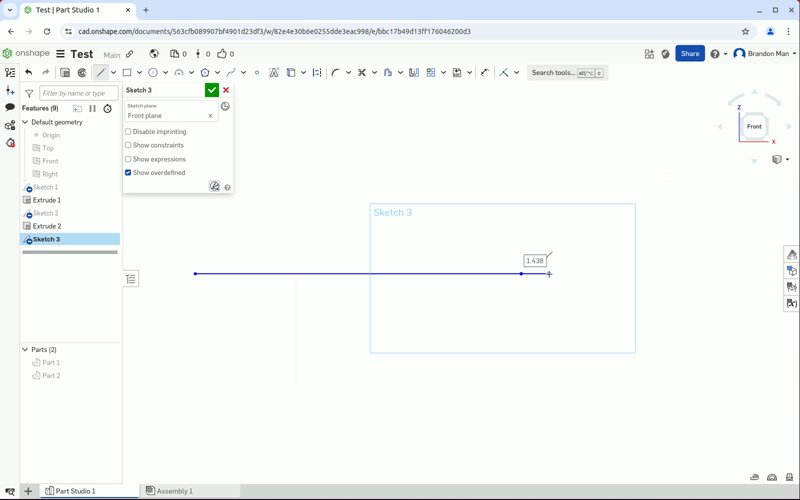
scroll(-6)
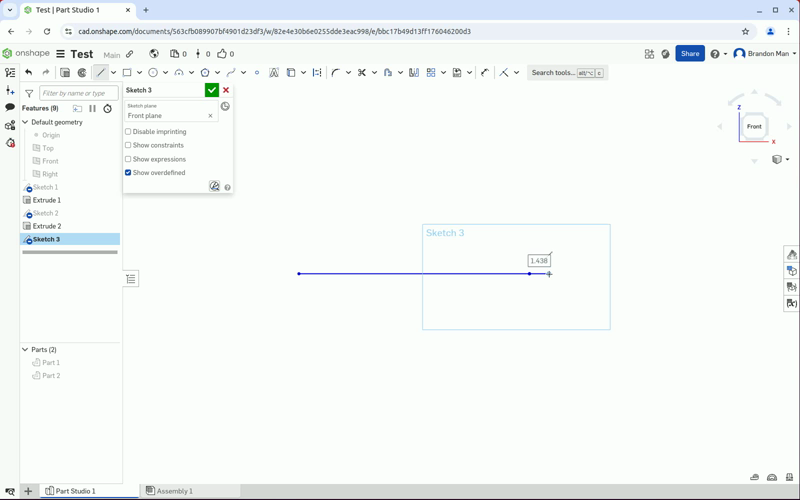
scroll(-6)
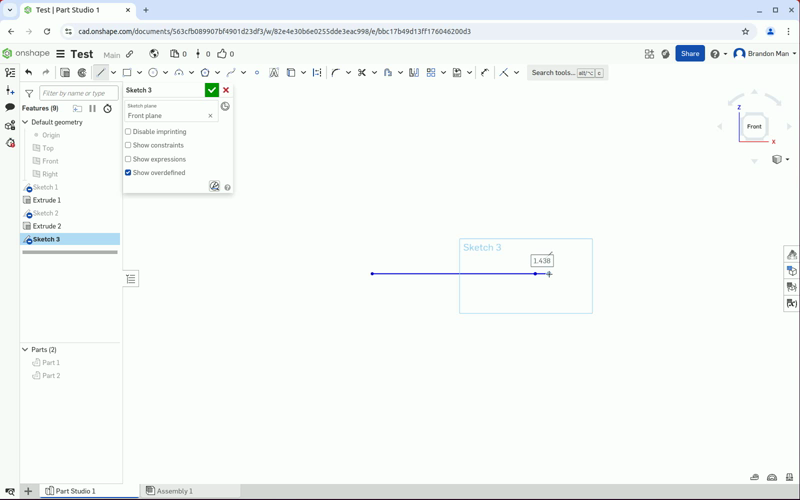
scroll(-6)
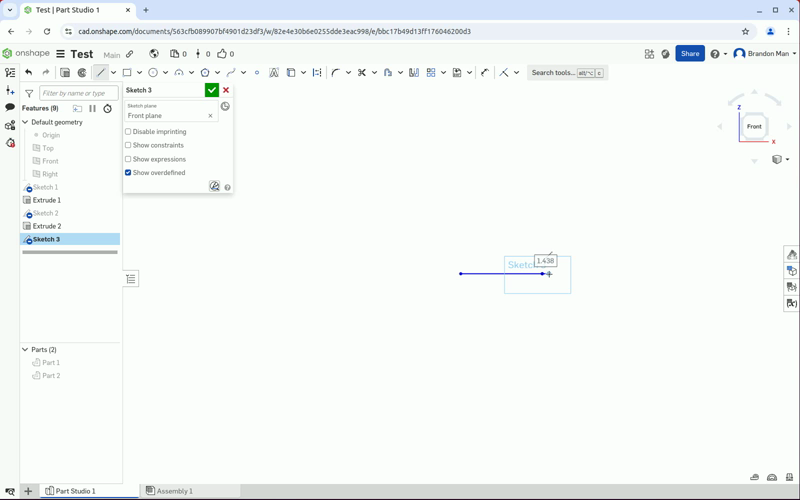
key_up(shift)
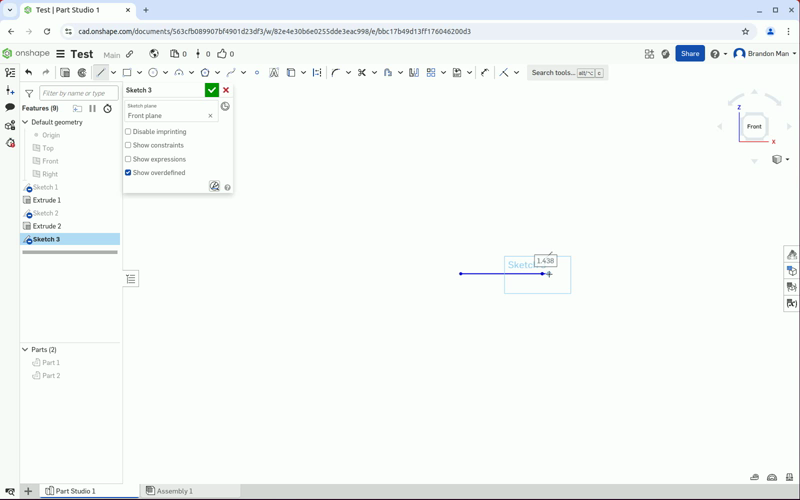
key_down(shift)
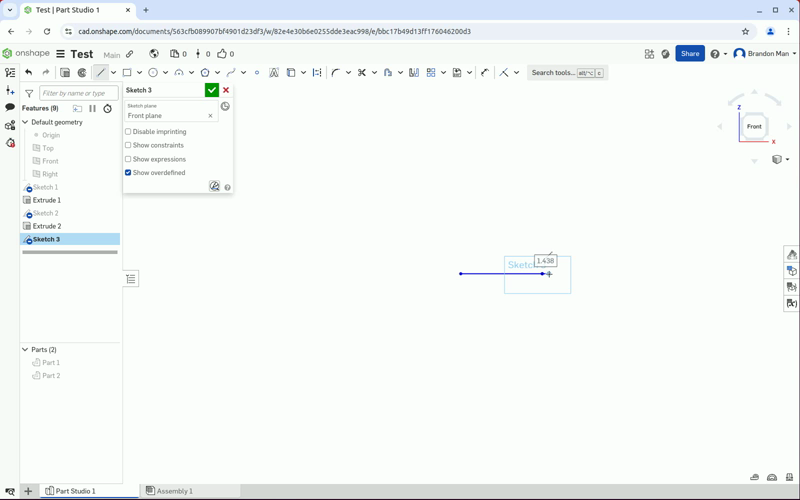
mouse_move(579, 273)
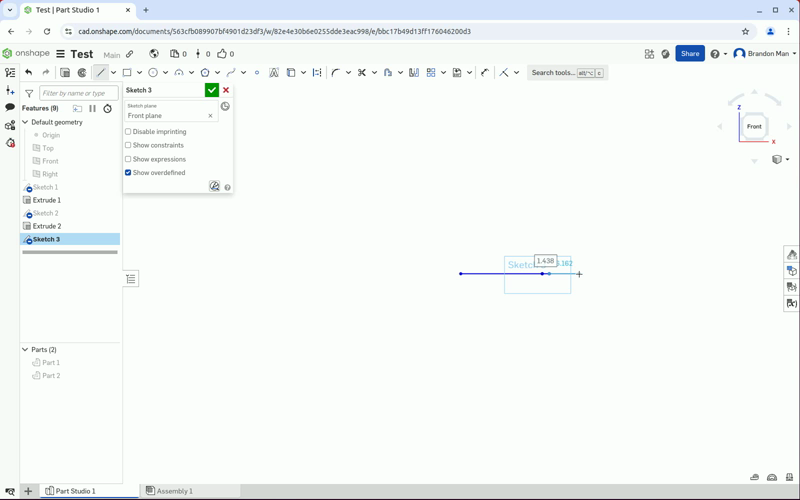
mouse_move(531, 265)
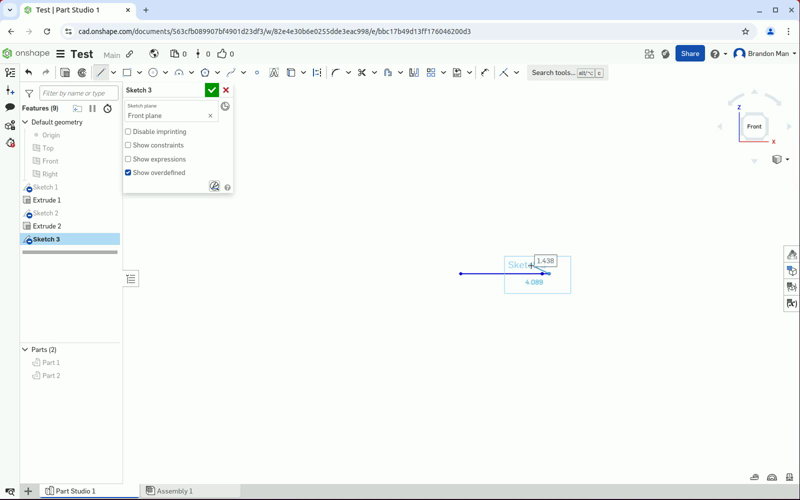
click(531, 265)
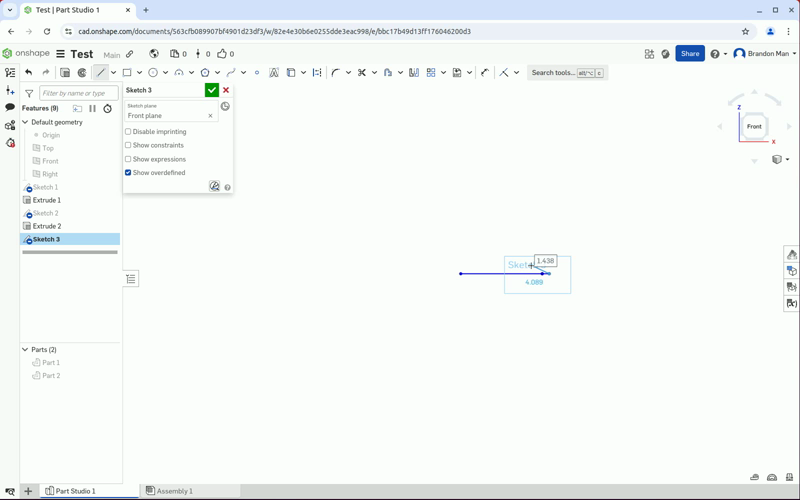
key_up(shift)
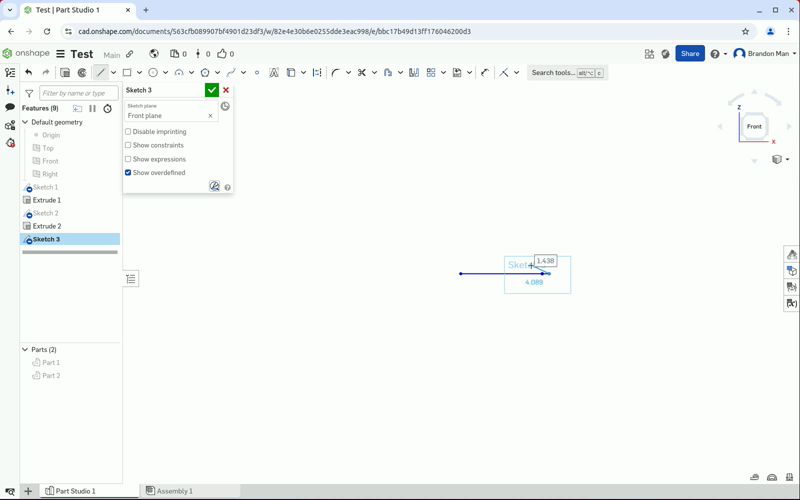
key_down(shift)
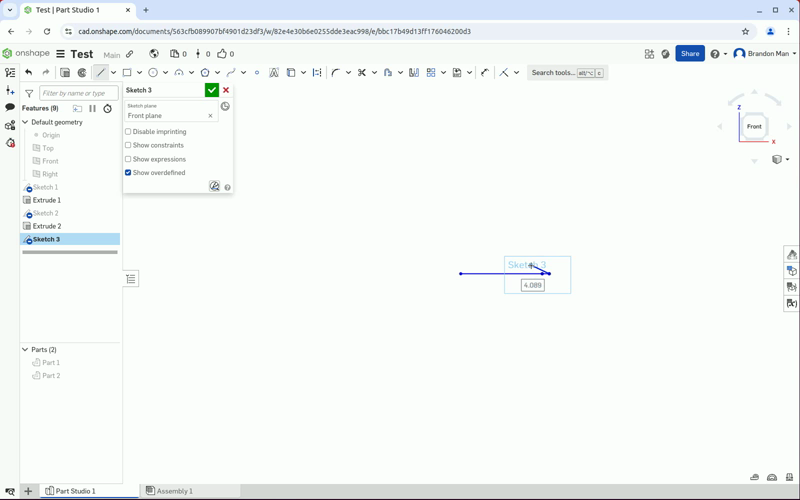
mouse_move(460, 265)
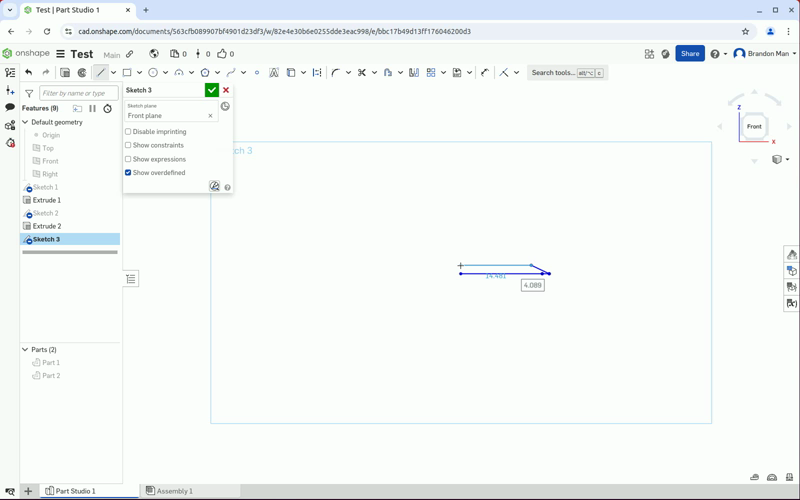
click(460, 265)
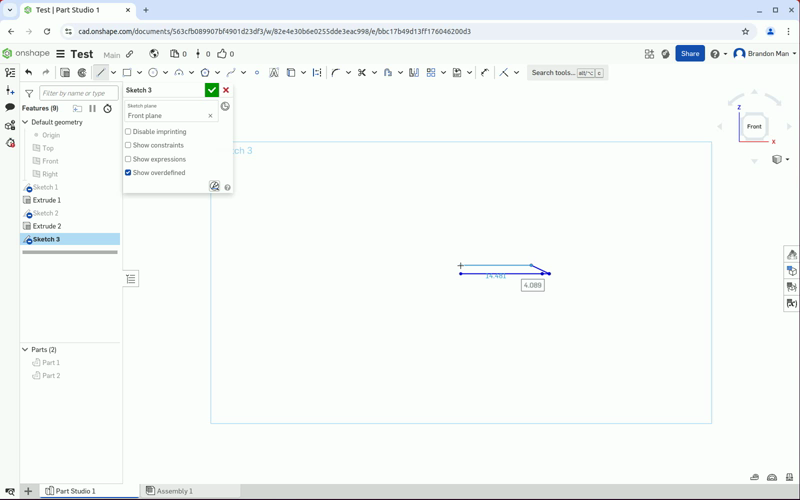
key_up(shift)
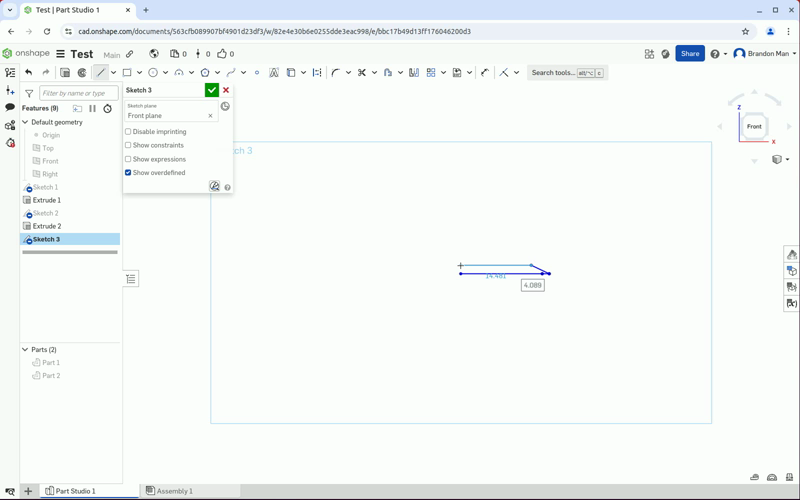
mouse_move(490, 265)
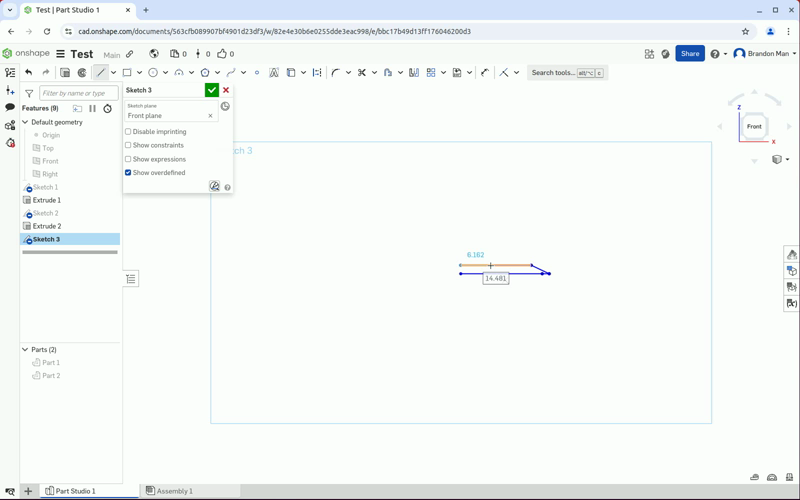
key_down(shift)
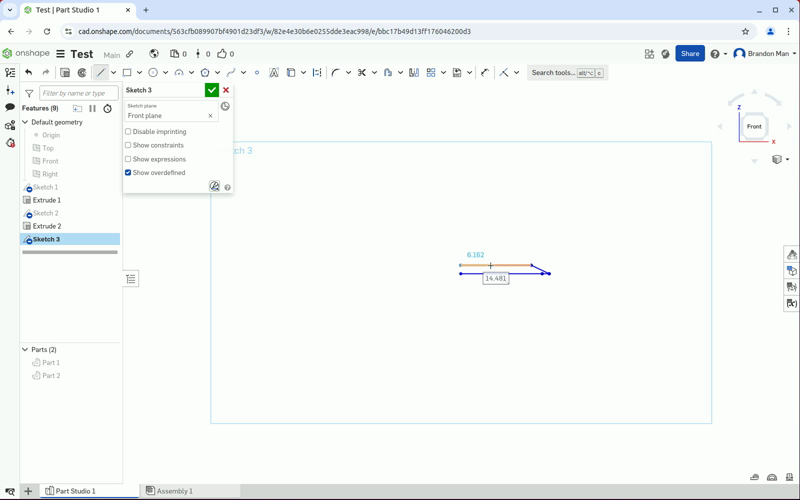
mouse_move(460, 273)
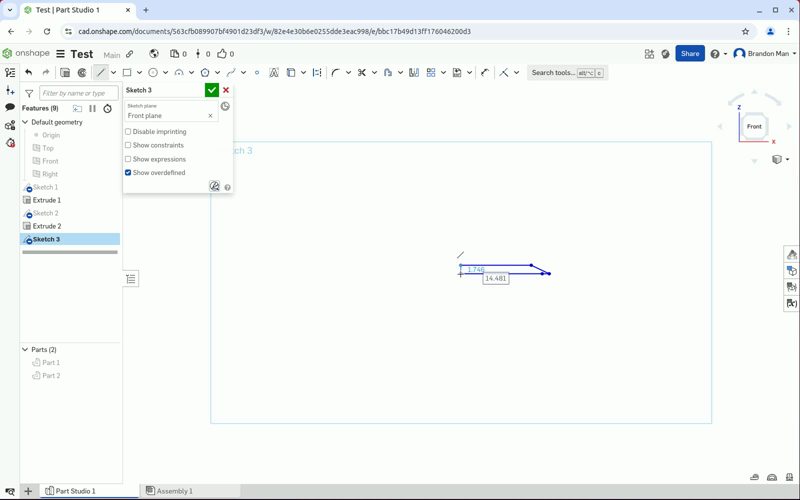
key_up(shift)
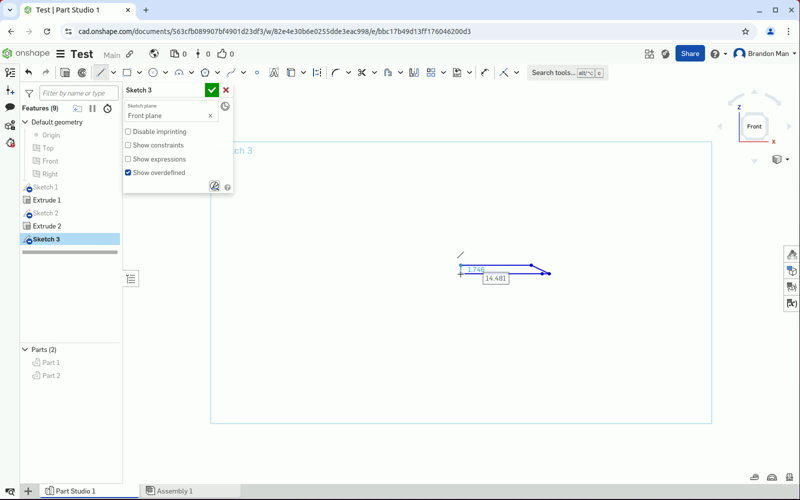
click(460, 273)
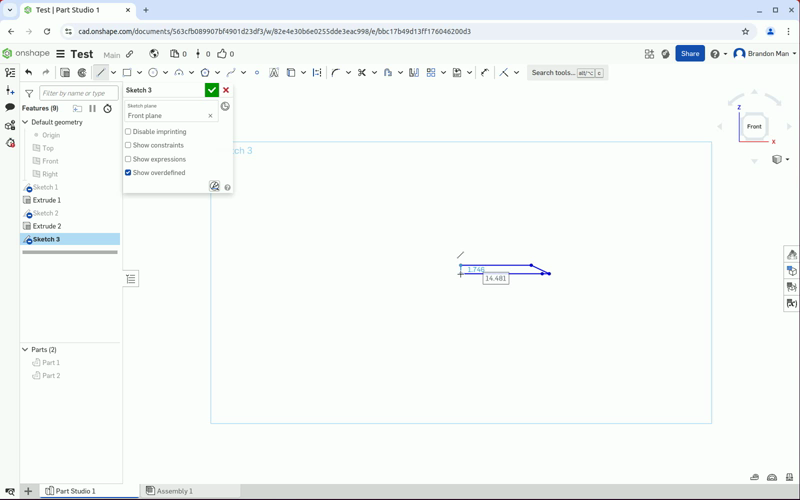
key(esc)
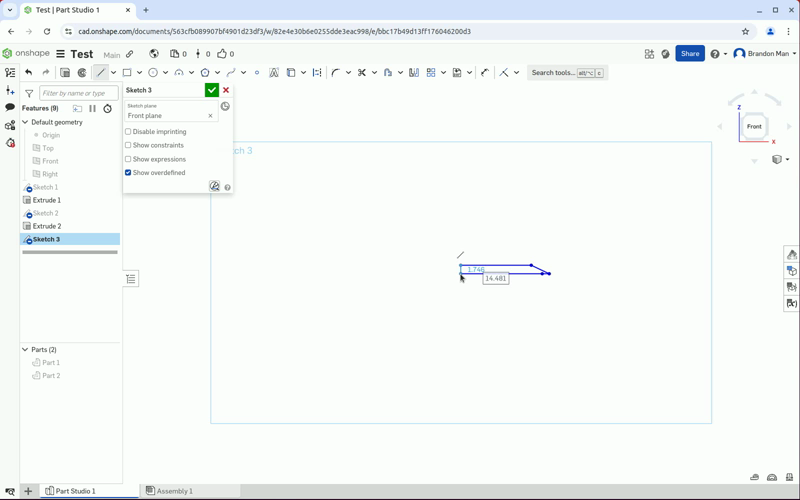
mouse_move(511, 271)
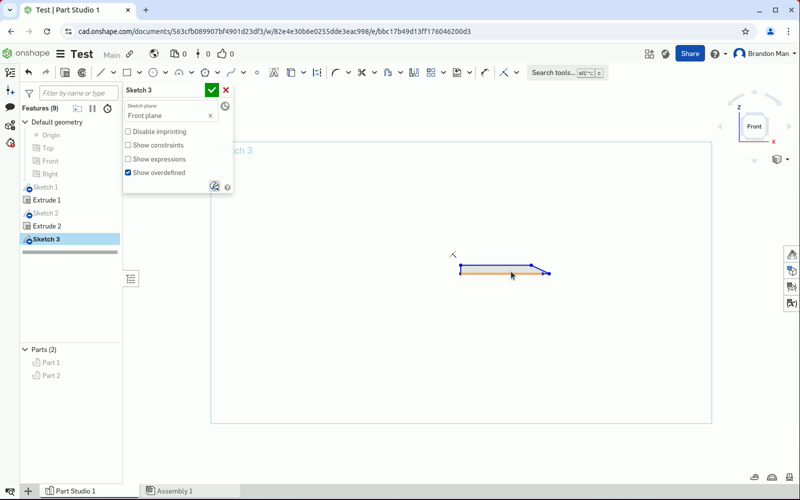
scroll(6)
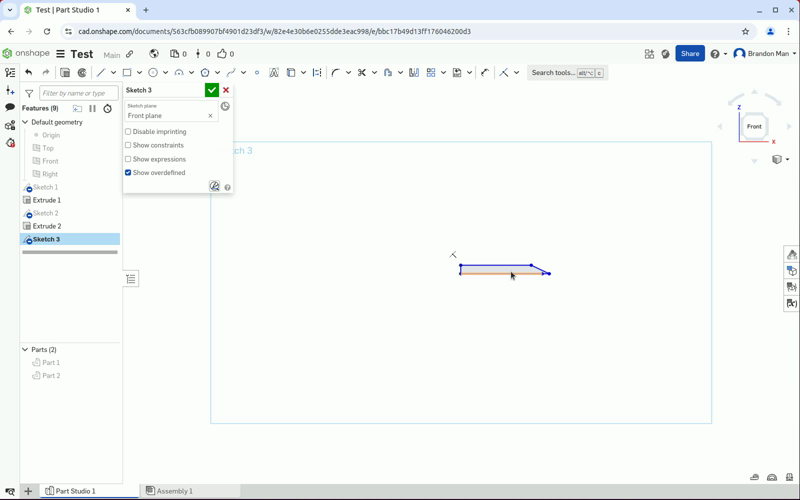
scroll(6)
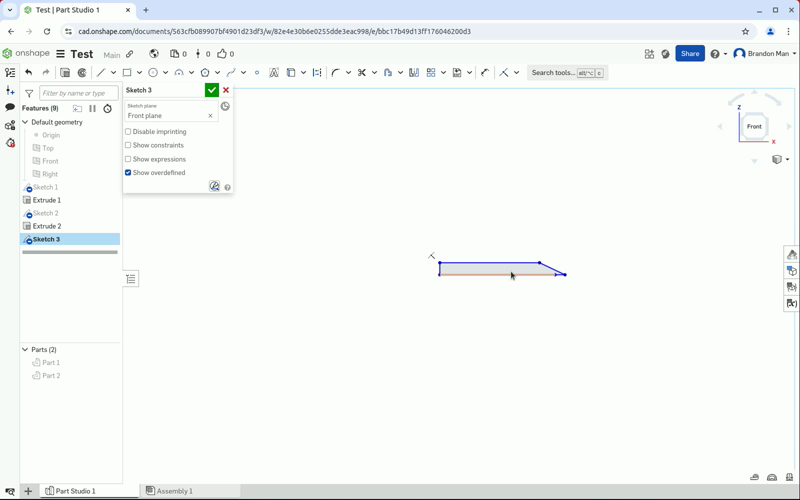
scroll(6)
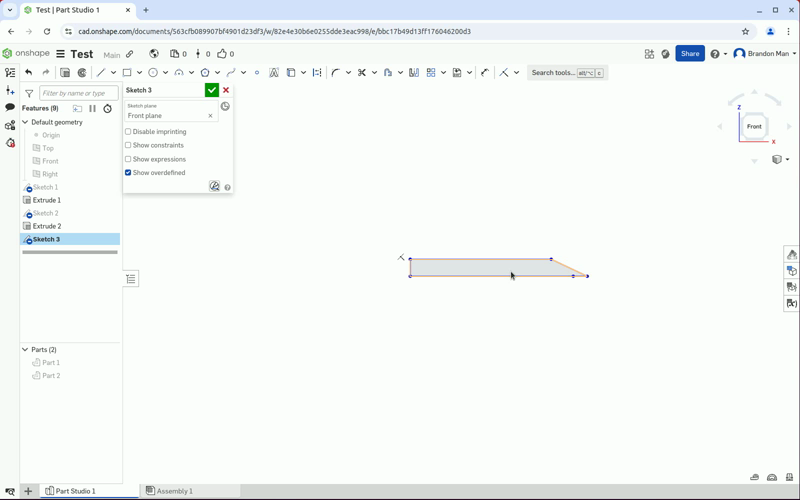
scroll(6)
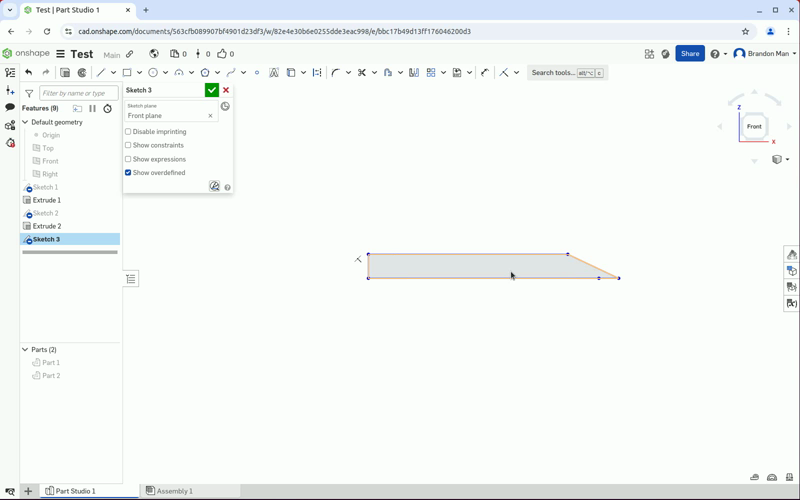
scroll(6)
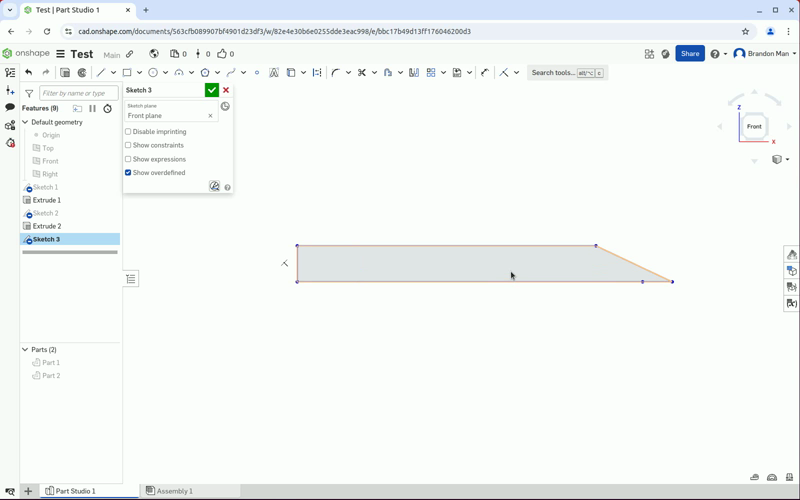
scroll(6)
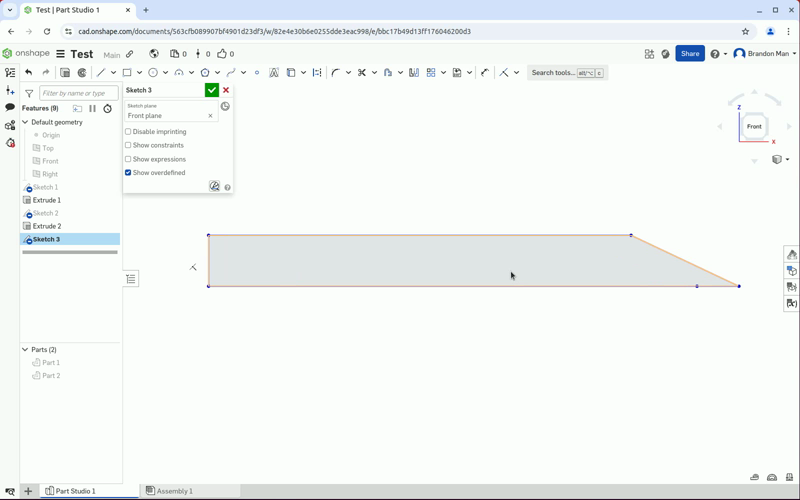
scroll(6)
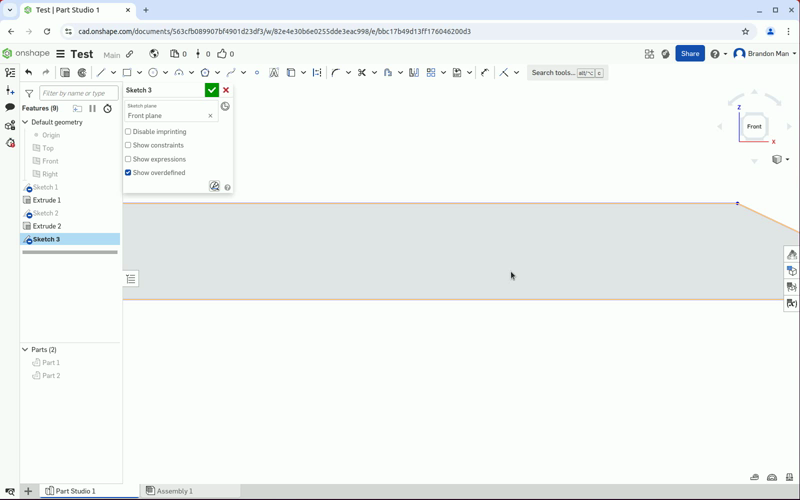
click(511, 271)
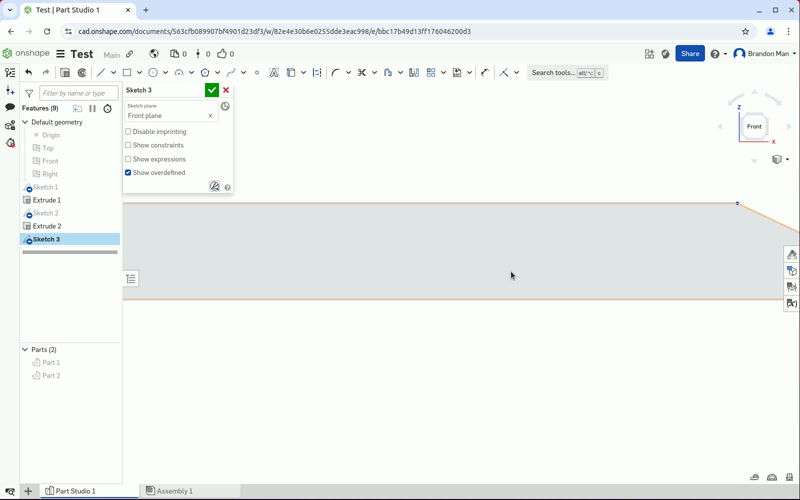
scroll(-6)
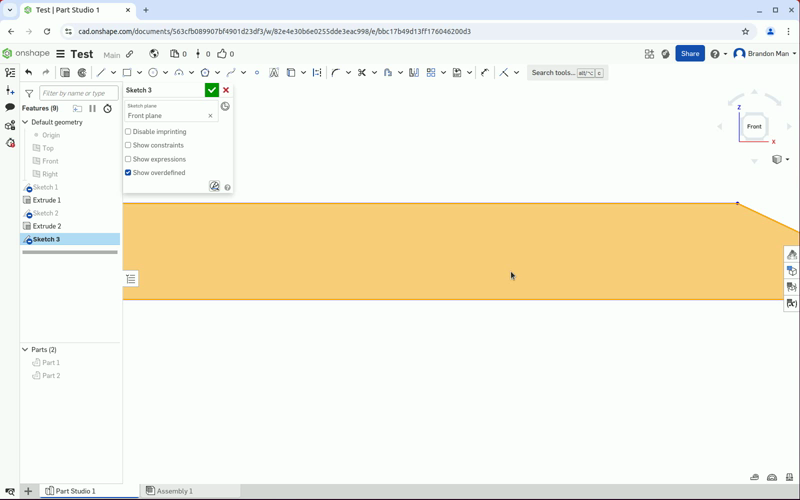
scroll(-6)
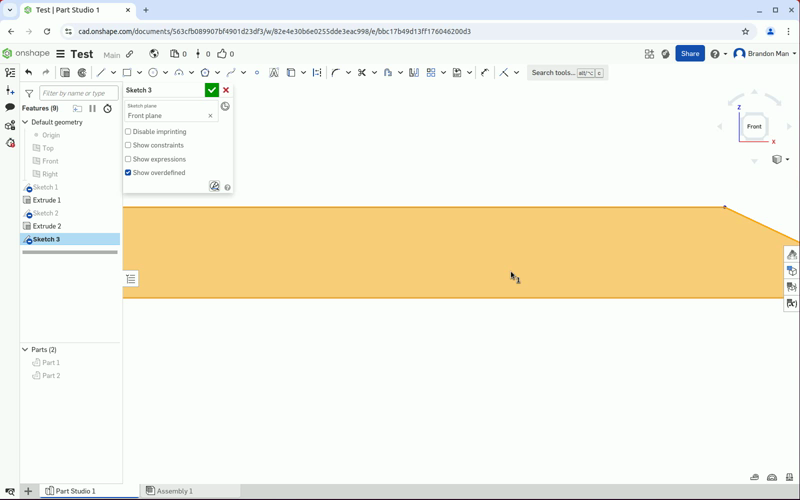
scroll(-6)
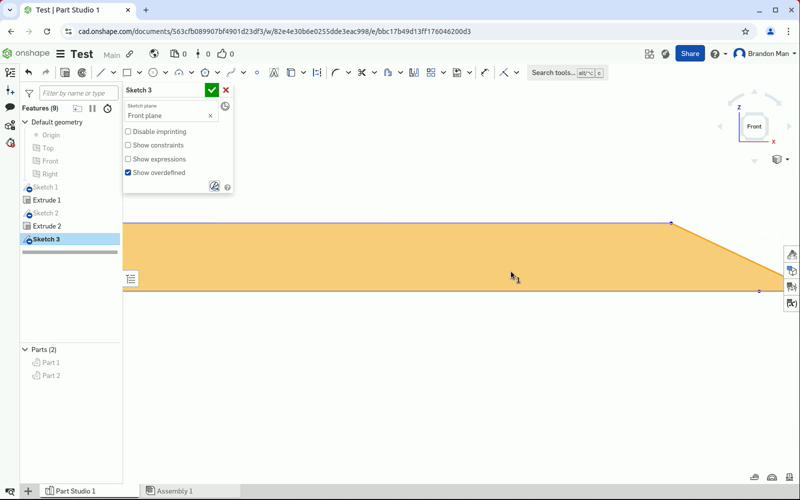
scroll(-6)
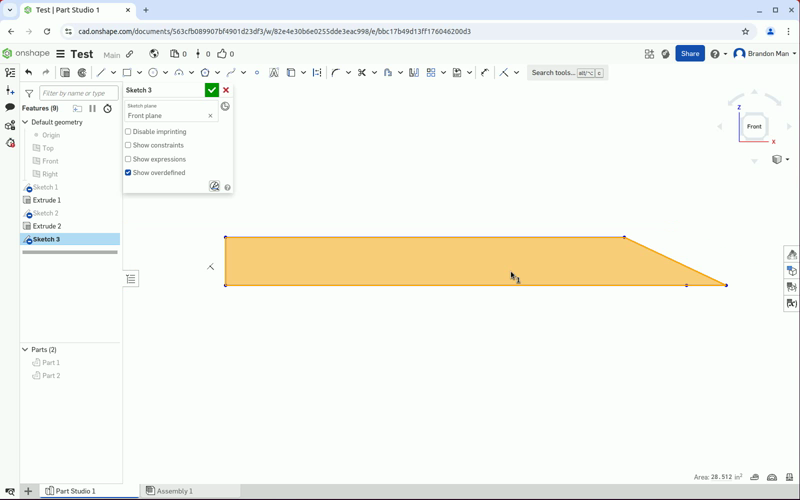
scroll(-6)
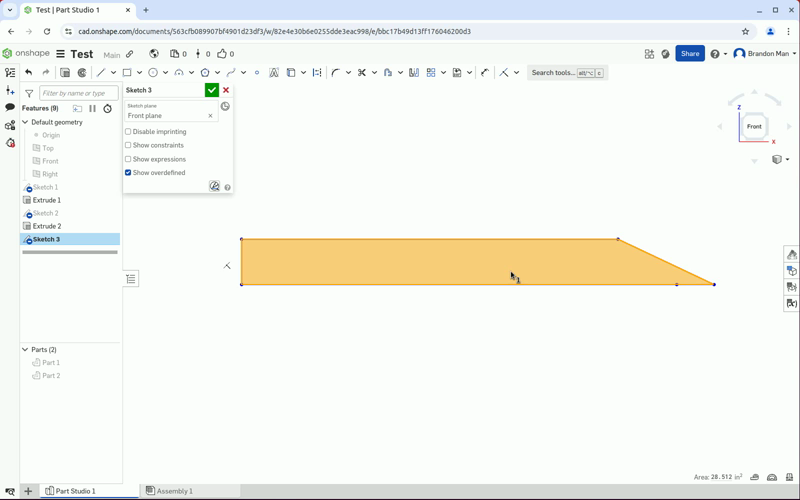
scroll(-6)
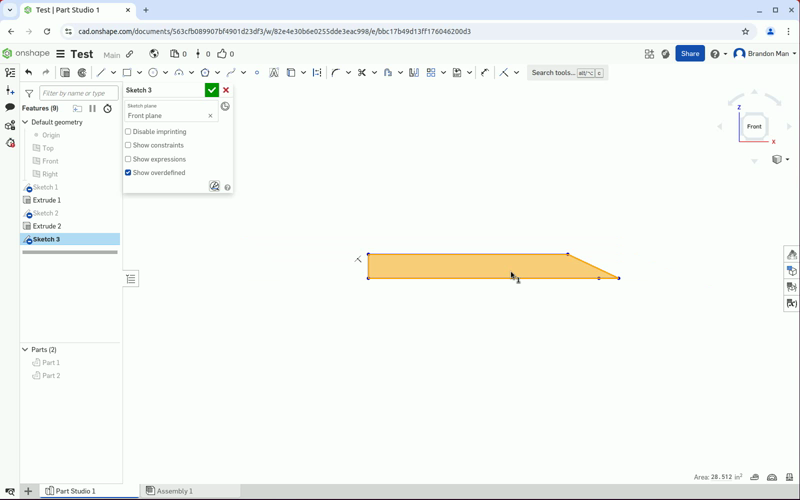
scroll(-6)
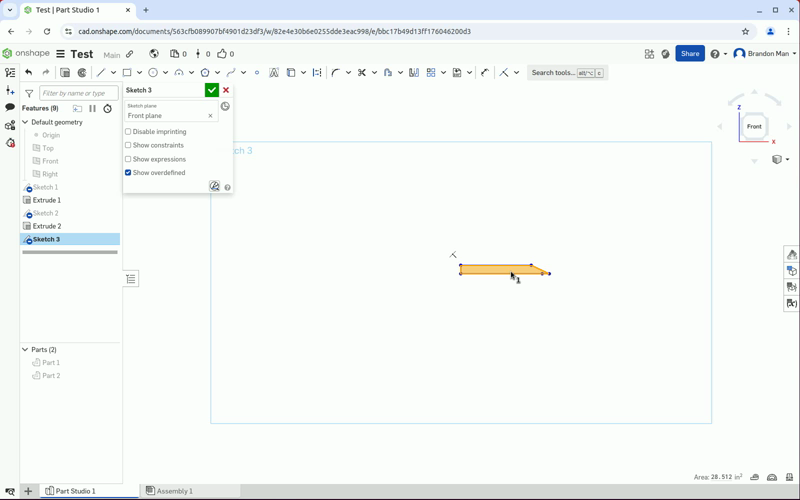
mouse_move(73, 352)
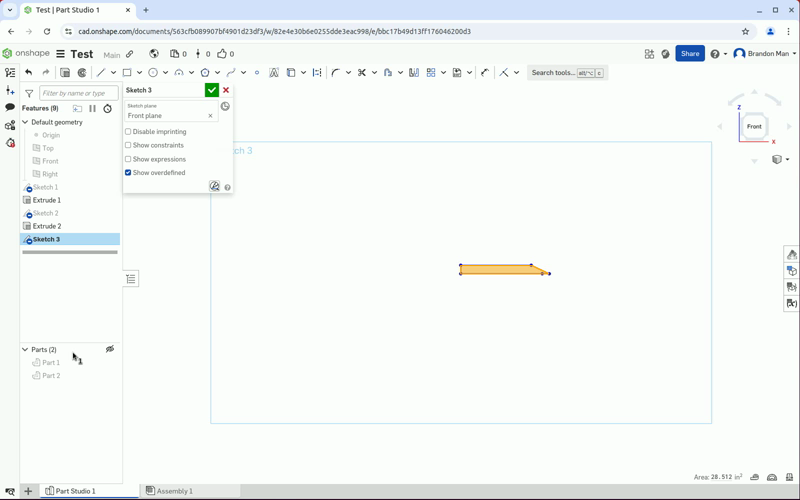
key(shift+y)
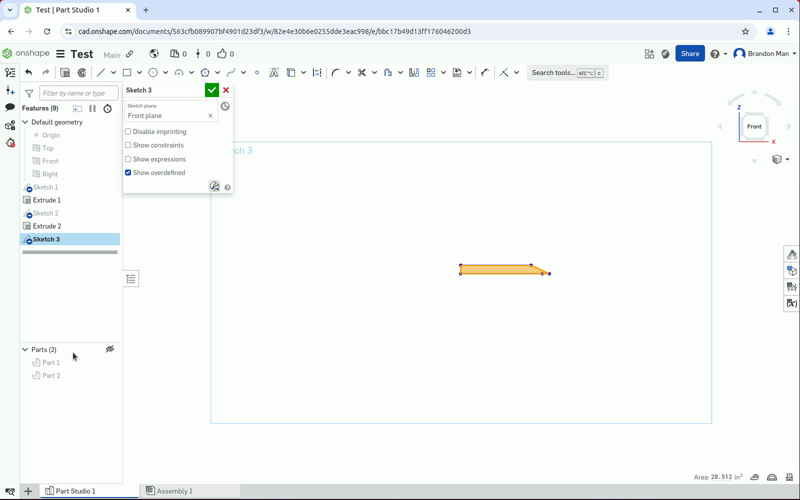
key(shift+e)
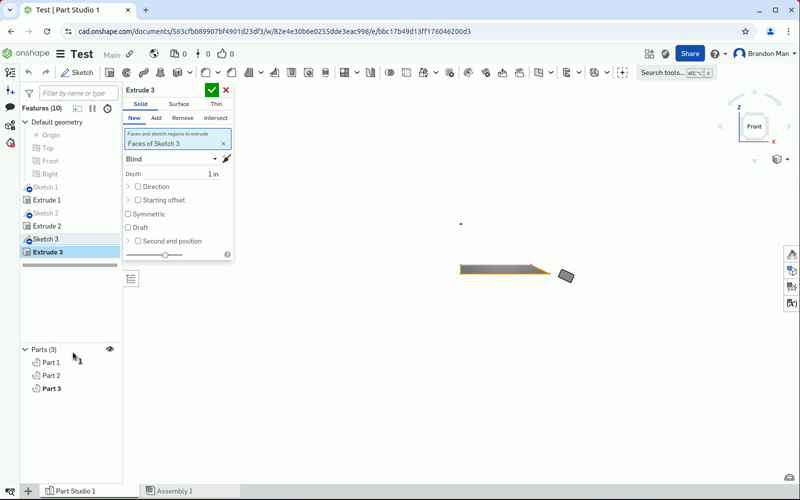
mouse_move(143, 106)
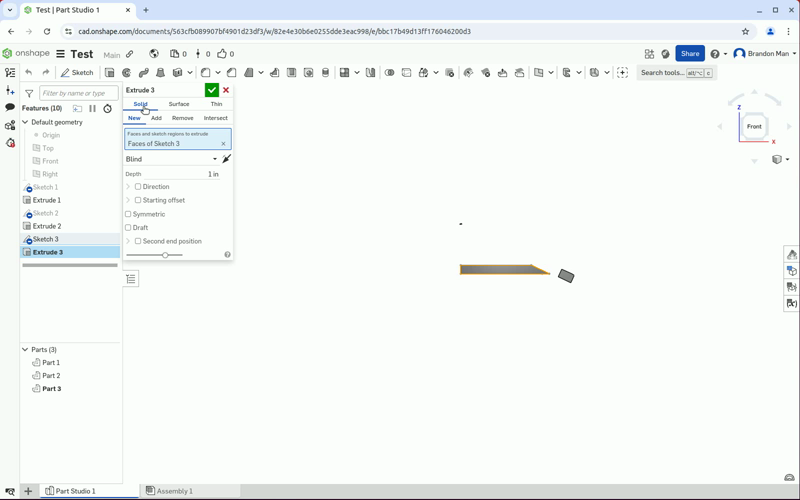
click(143, 106)
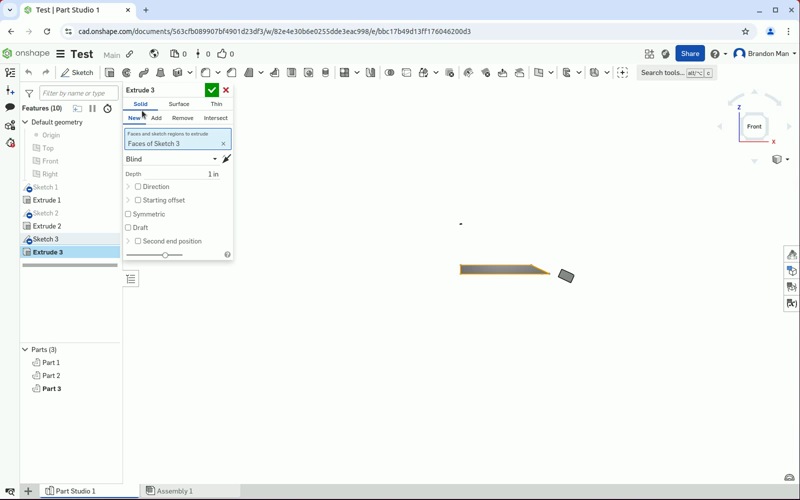
mouse_move(137, 120)
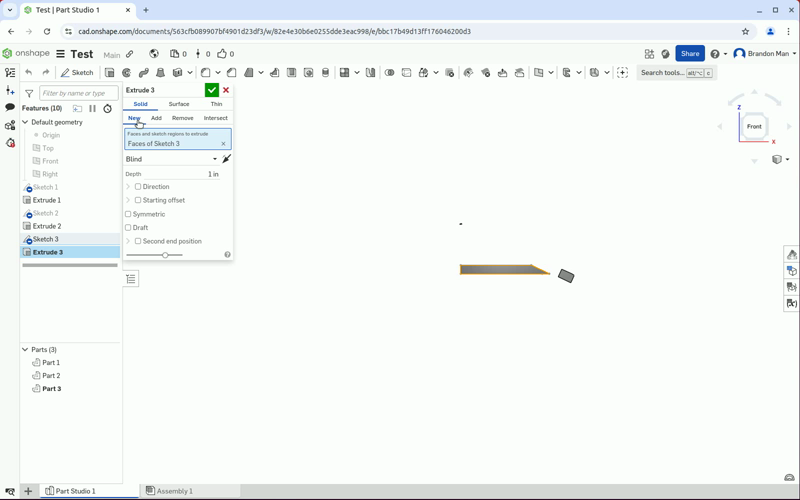
click(137, 120)
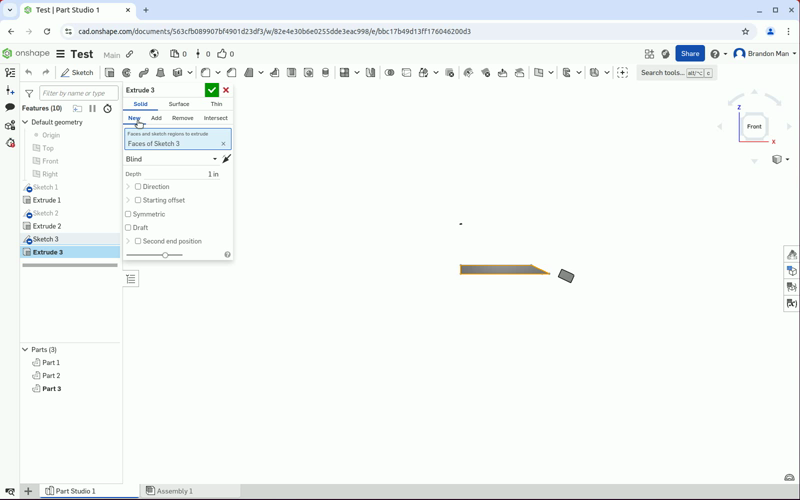
key(tab, 4)
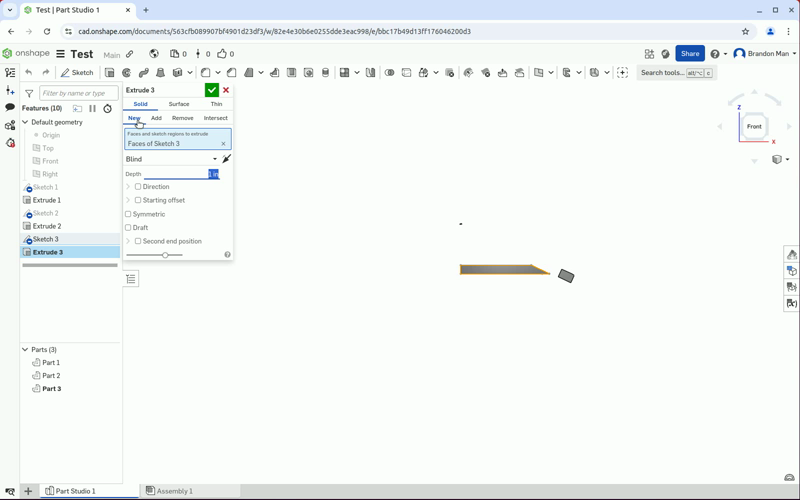
text(0.722)
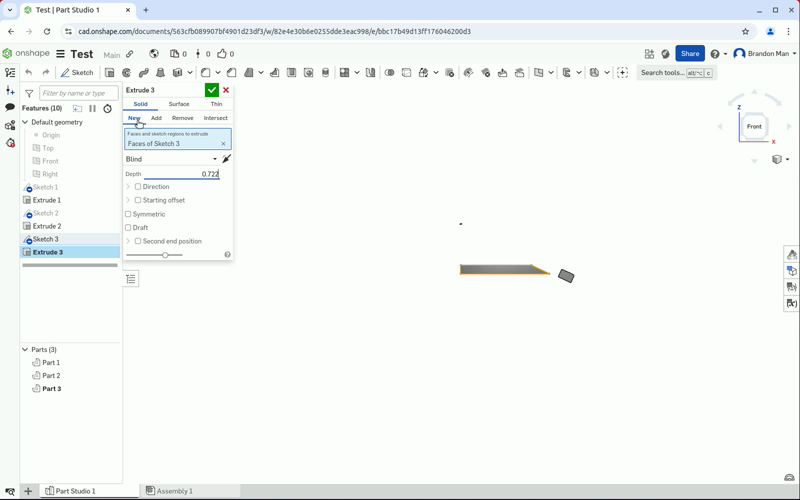
key(enter)
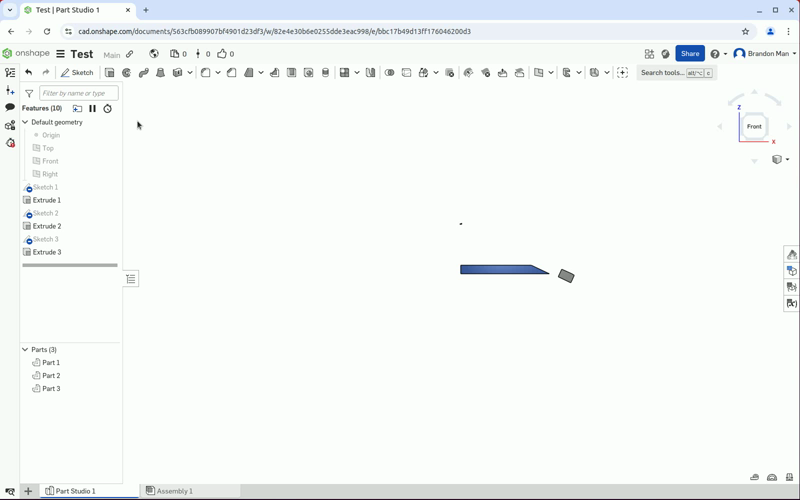
key(shift+h)
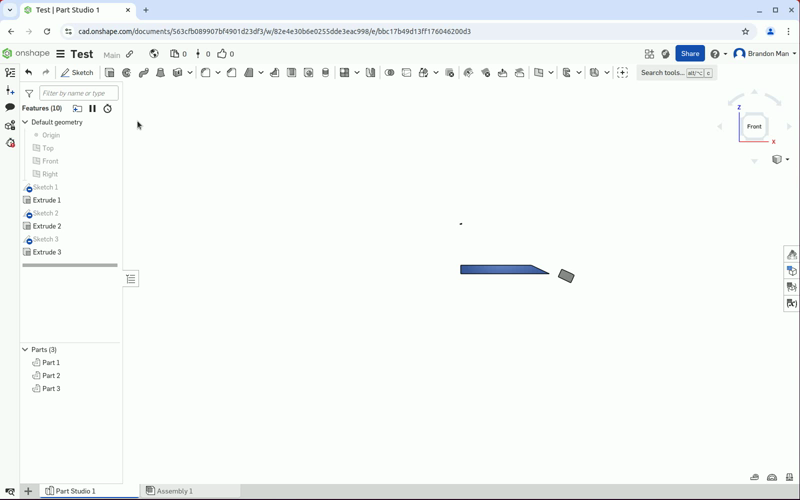
key(shift+h)
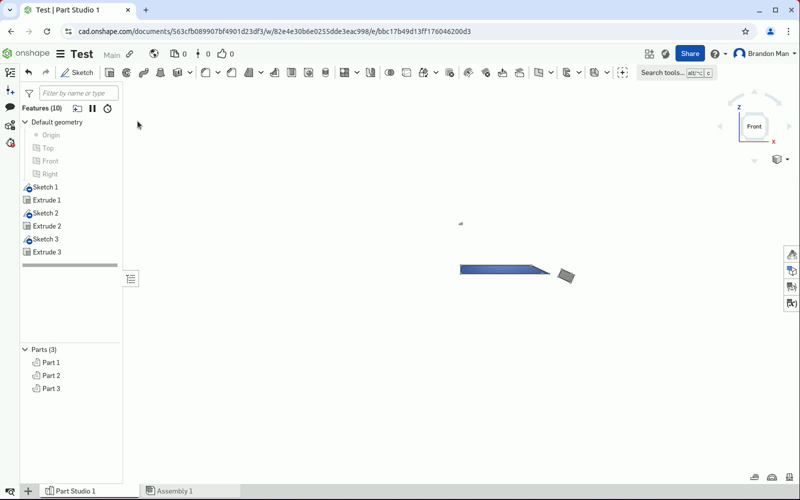
key(shift+7)
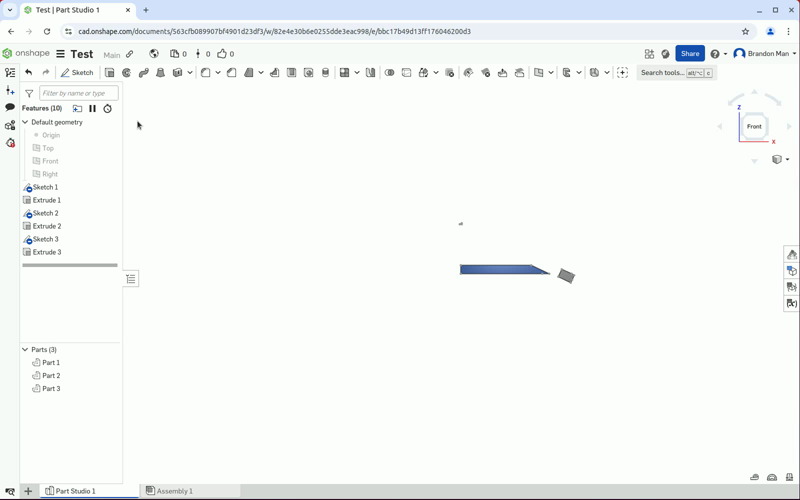
key(left, 2)
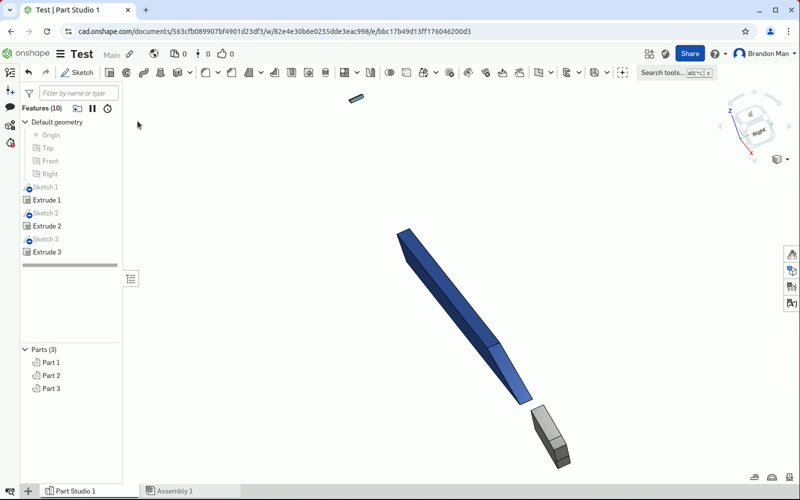
key(down, 2)
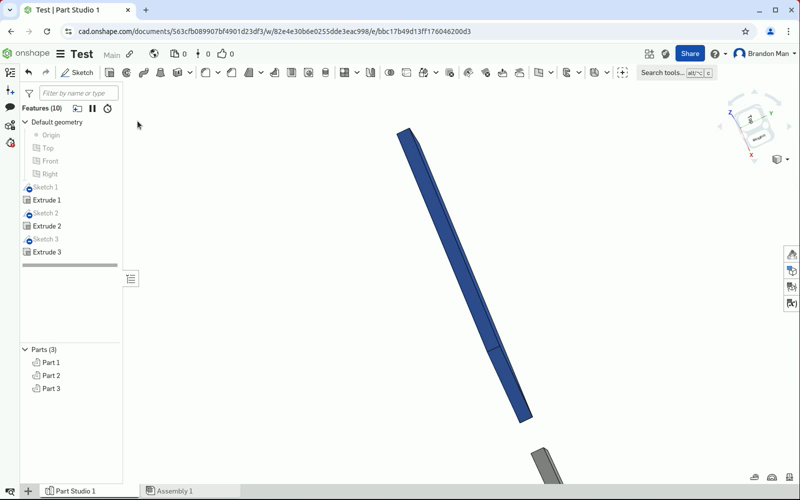
key(up, 2)
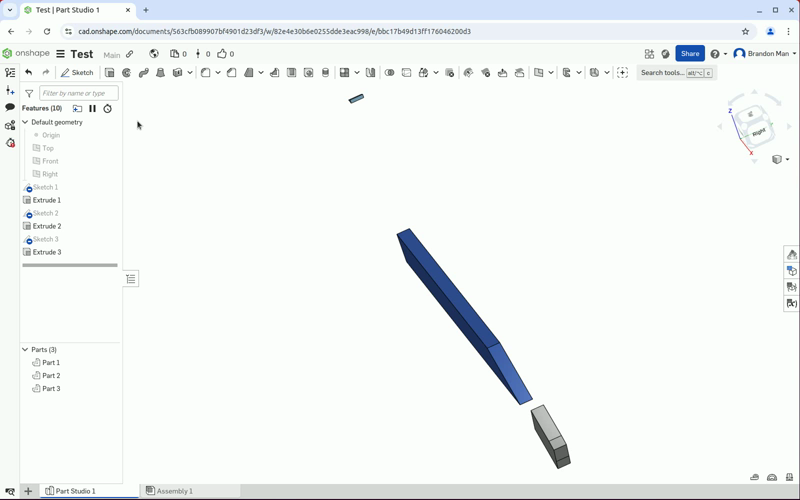
key(right, 2)
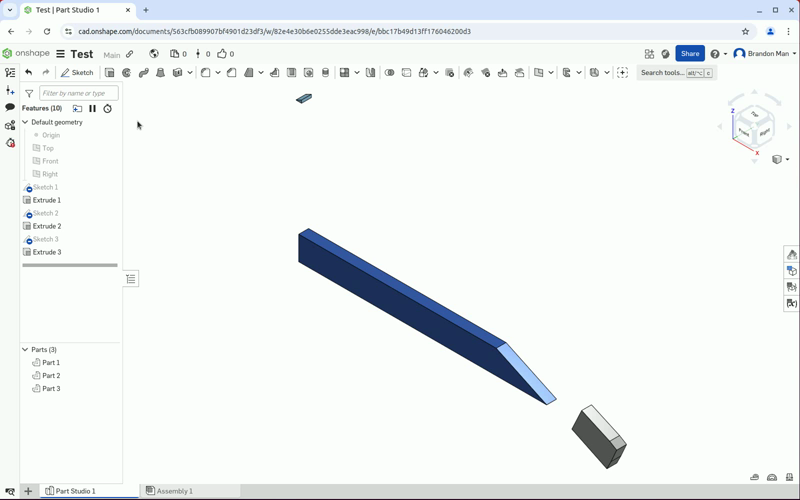
mouse_move(73, 189)
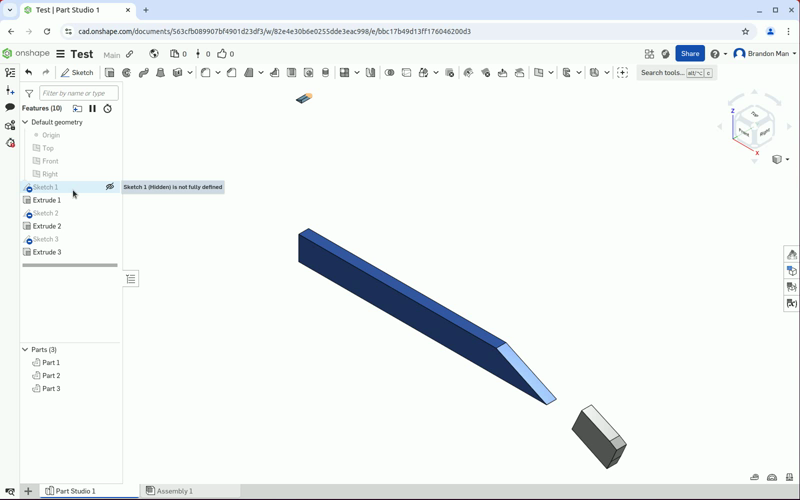
click(73, 189)